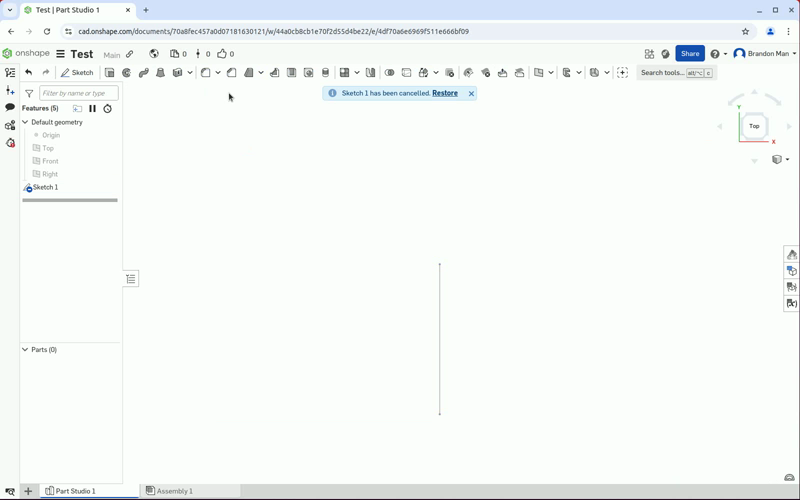
key(shift+h)
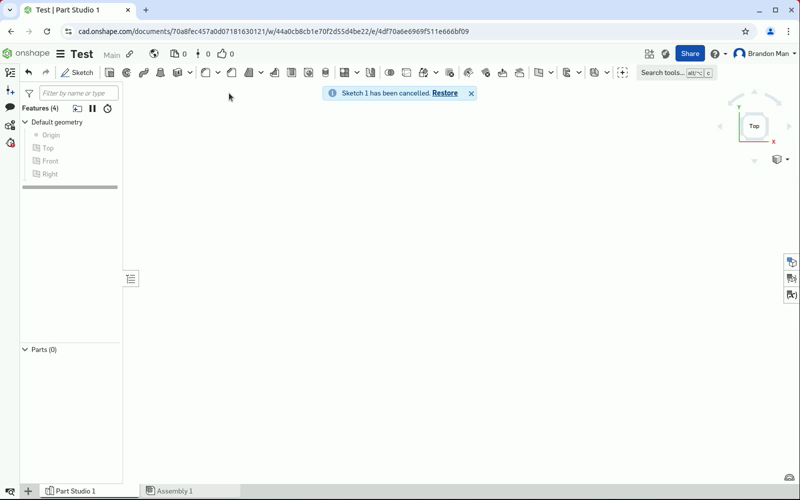
mouse_move(73, 352)
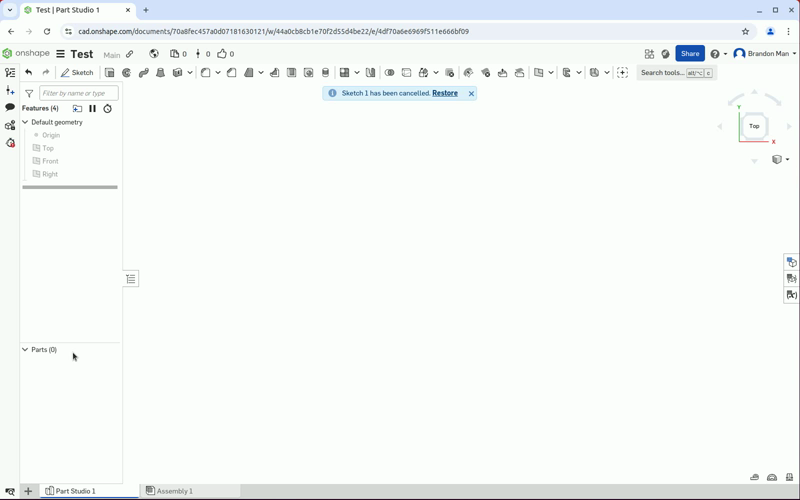
key(y)
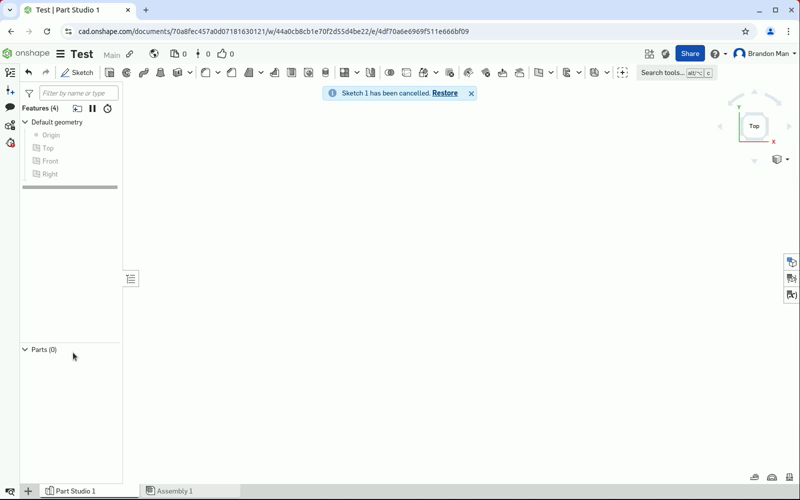
key(shift+p)
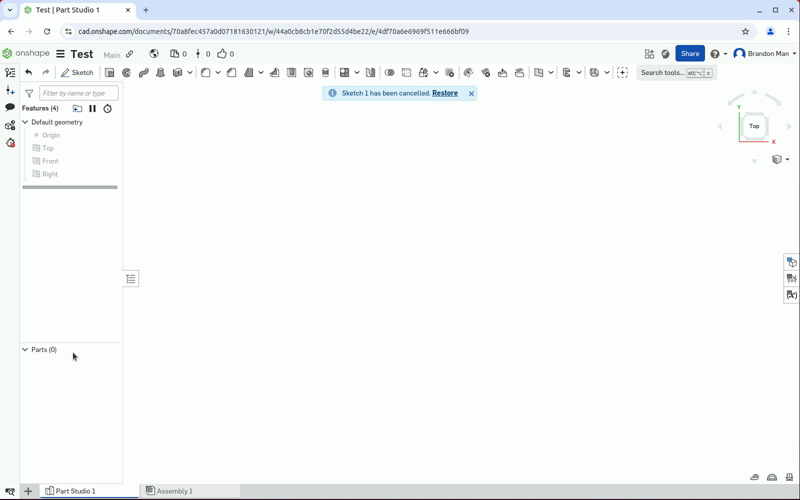
key(space)
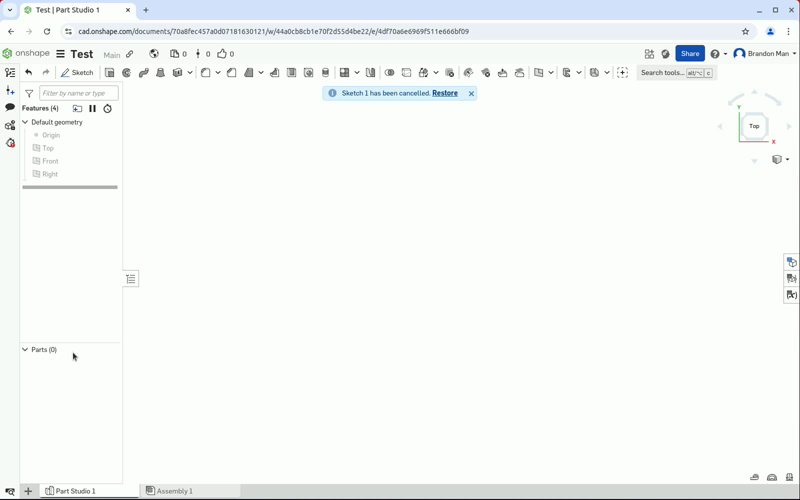
key_down(shift)
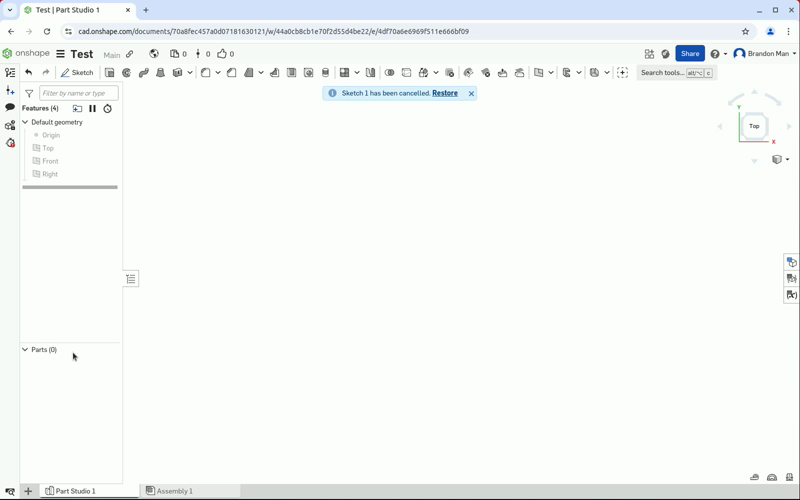
key(up)
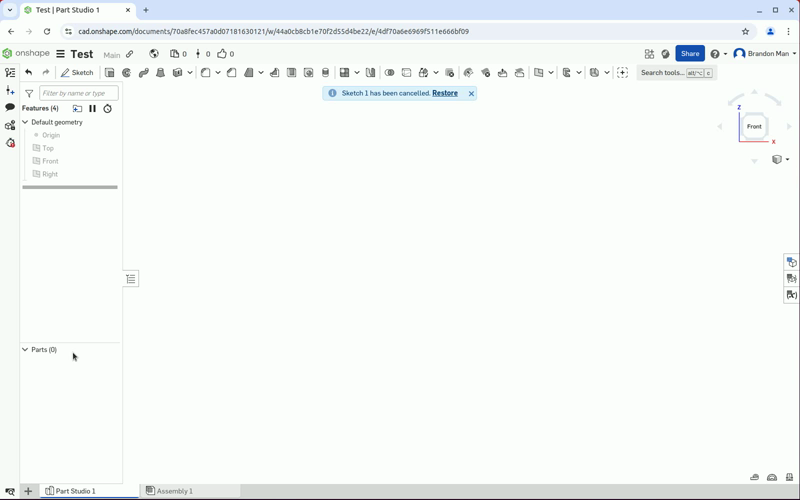
key_up(shift)
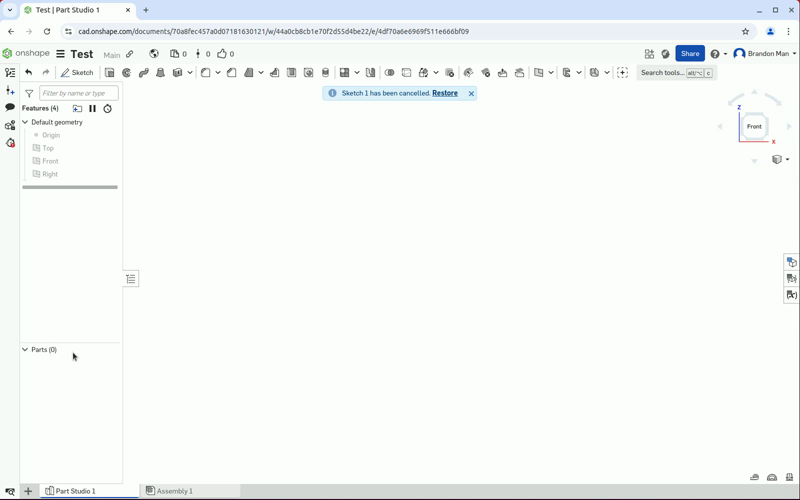
mouse_move(73, 352)
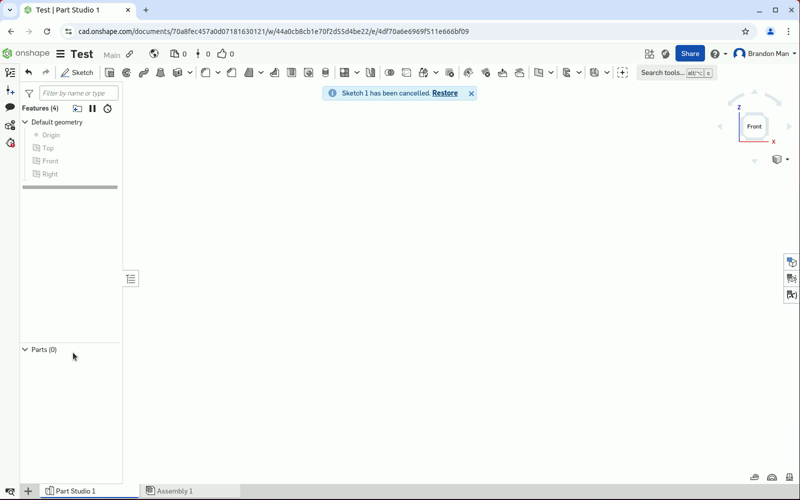
key(shift+y)
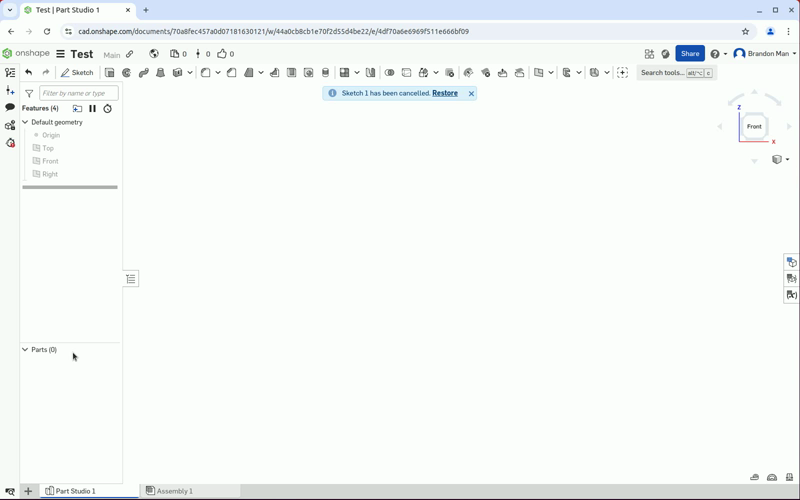
key(shift+s)
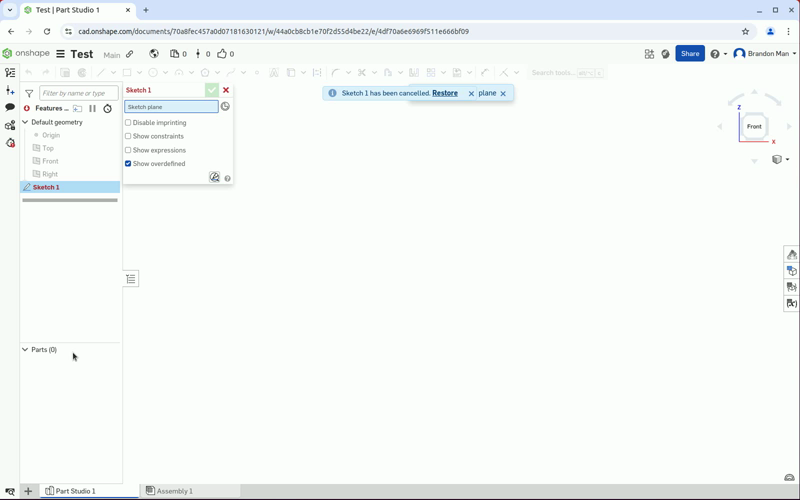
mouse_move(73, 163)
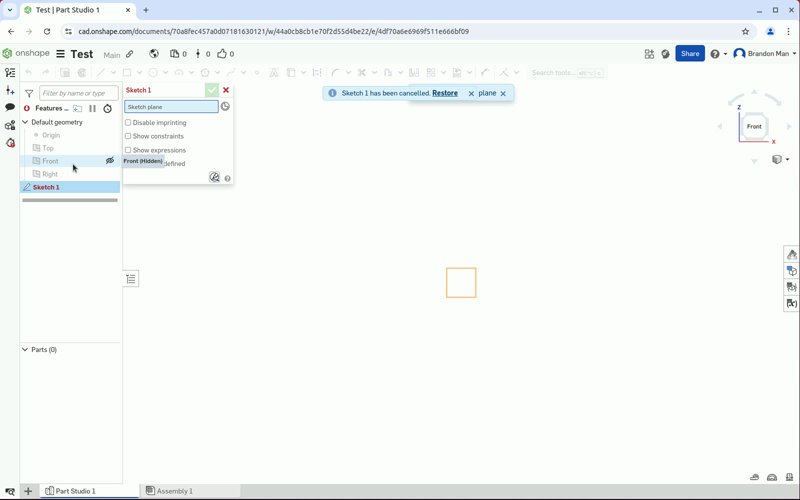
click(73, 163)
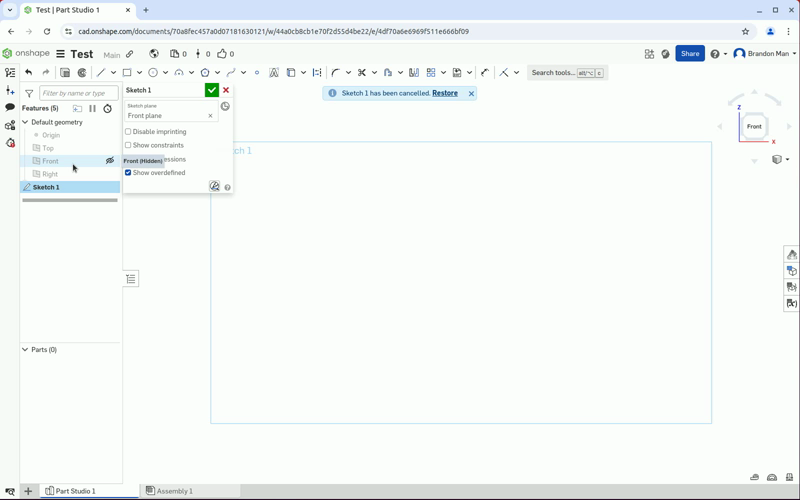
mouse_move(73, 352)
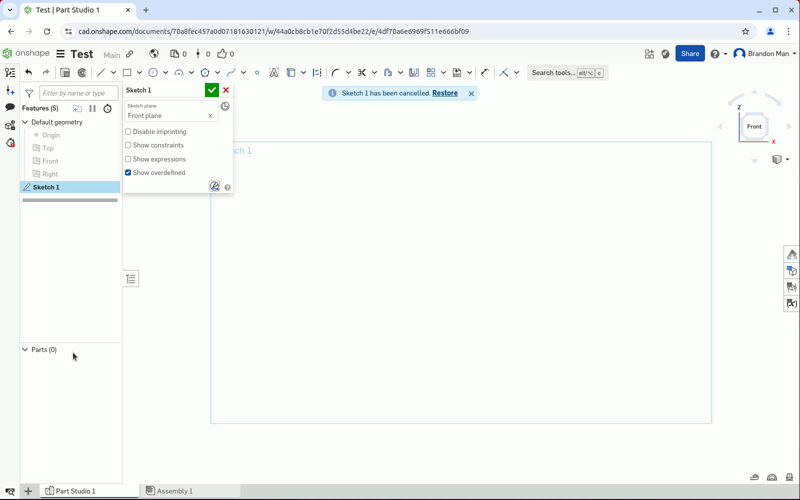
key(y)
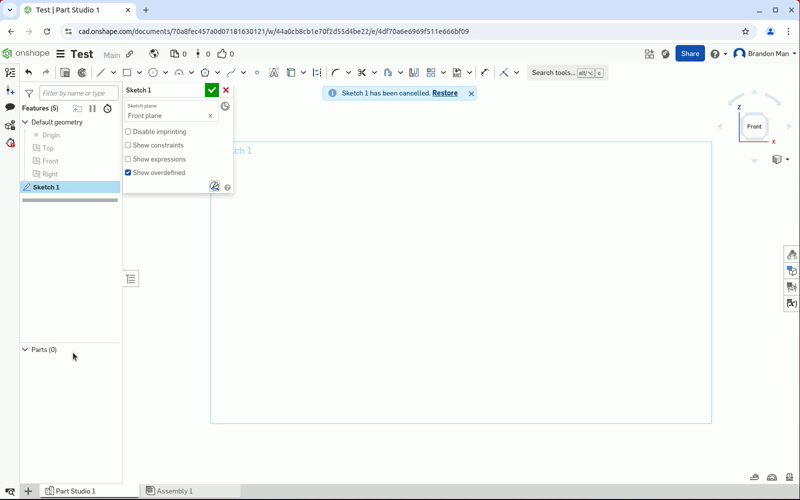
key(l)
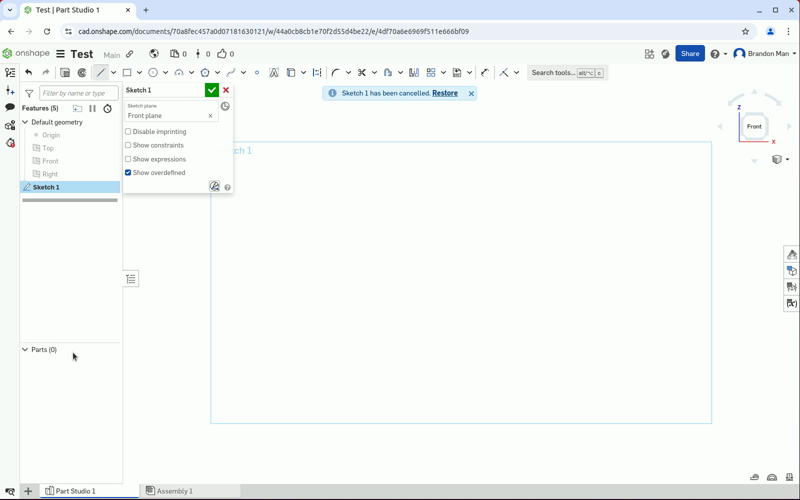
key_down(shift)
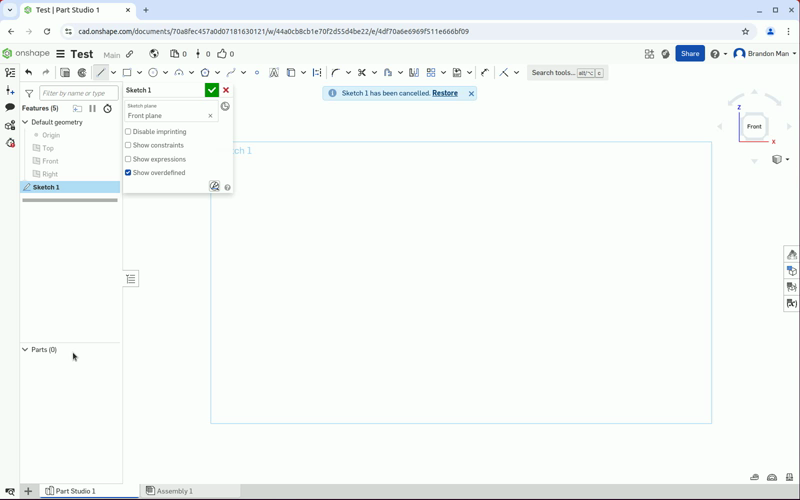
mouse_move(453, 275)
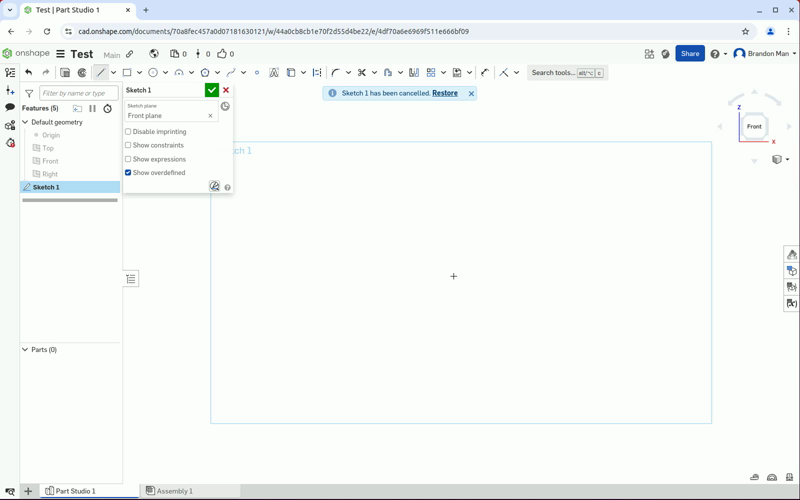
click(453, 275)
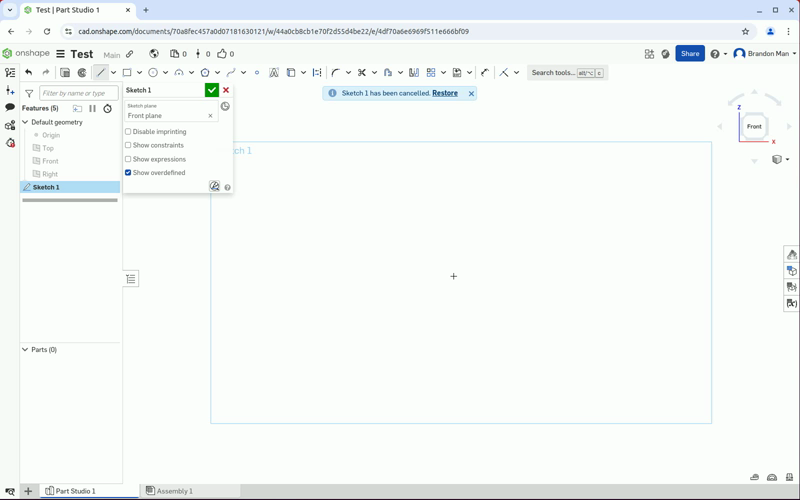
key_up(shift)
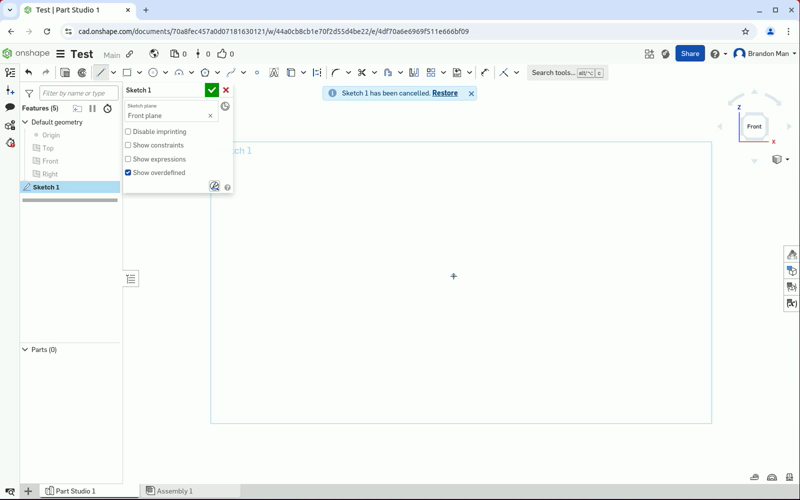
key_down(shift)
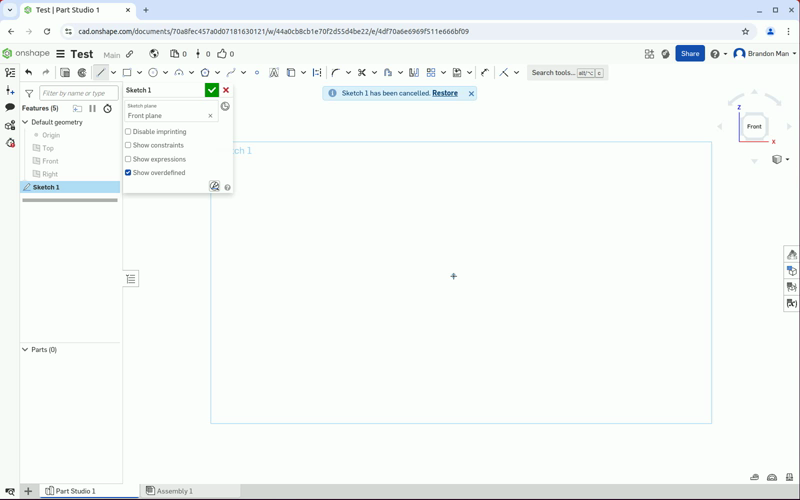
mouse_move(483, 275)
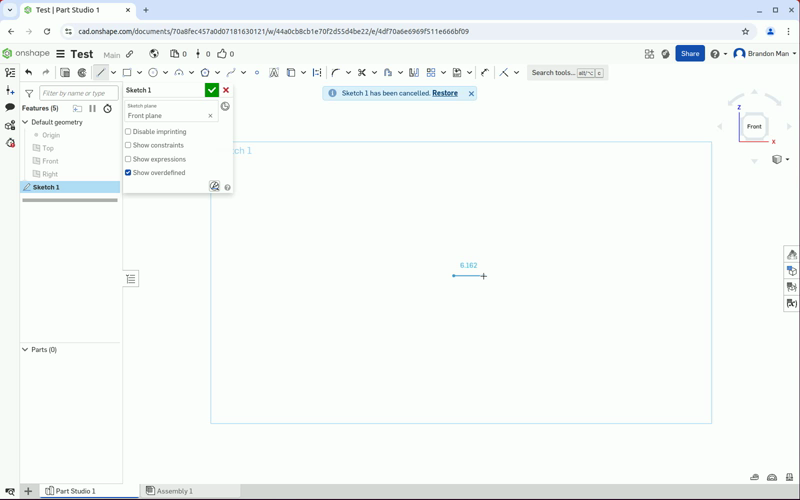
mouse_move(461, 275)
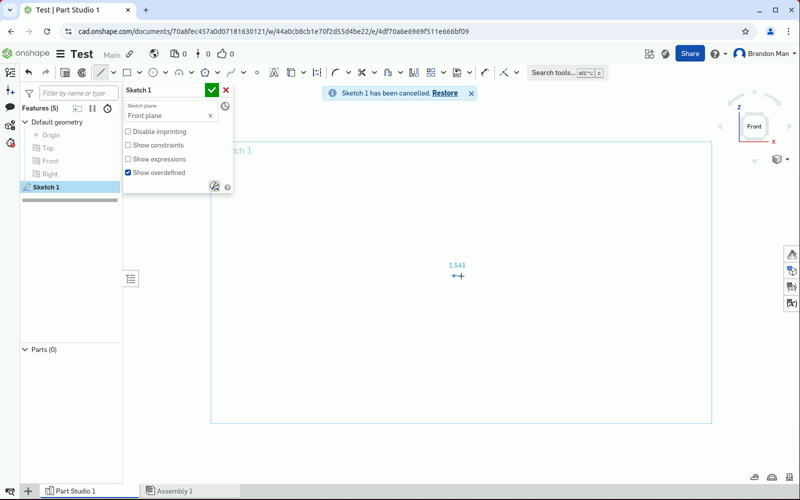
scroll(6)
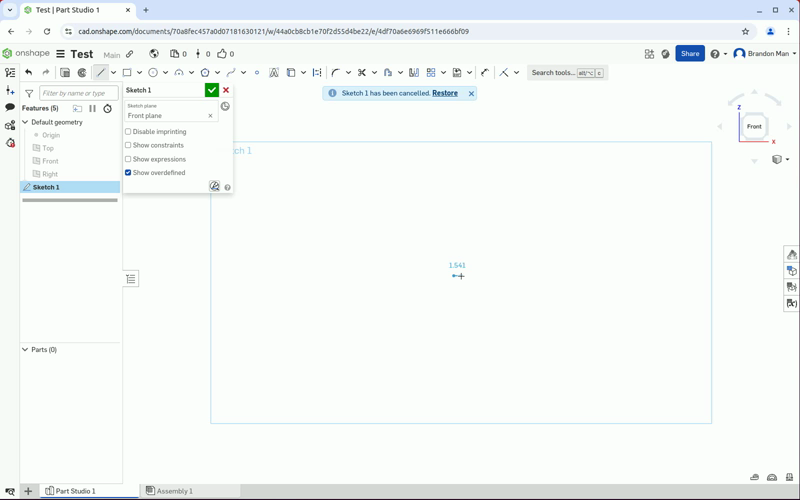
scroll(6)
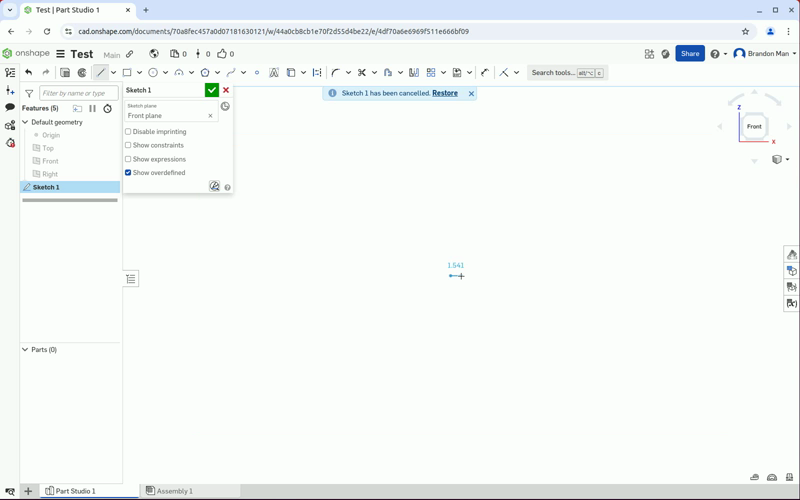
scroll(6)
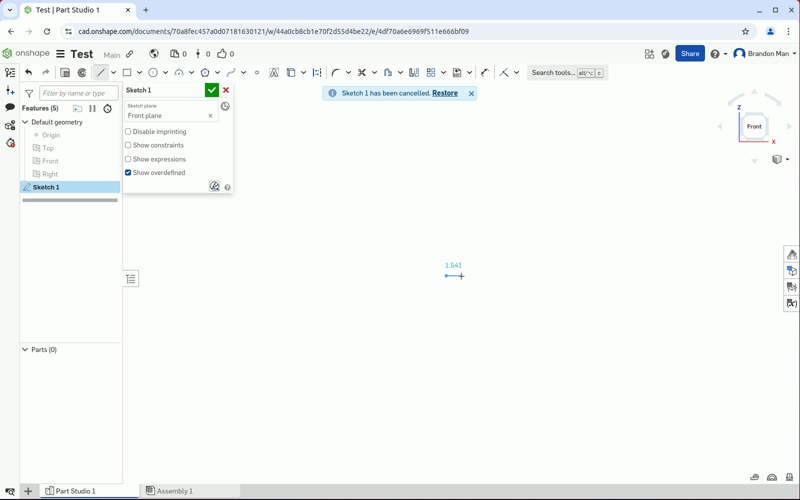
scroll(6)
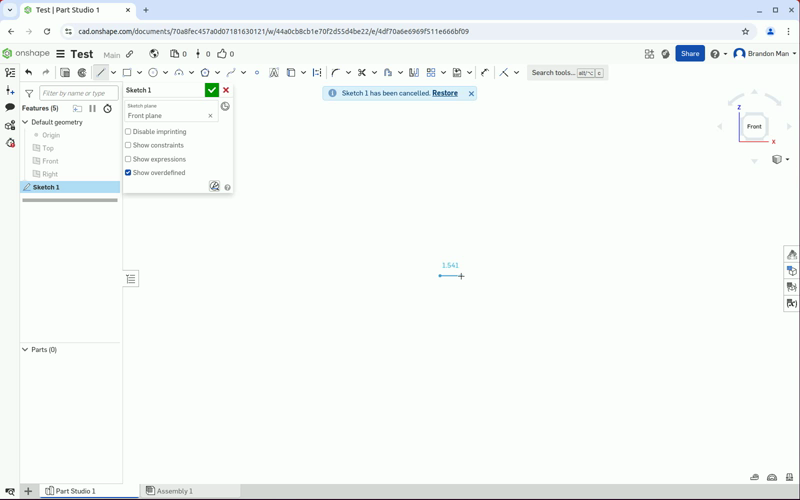
scroll(6)
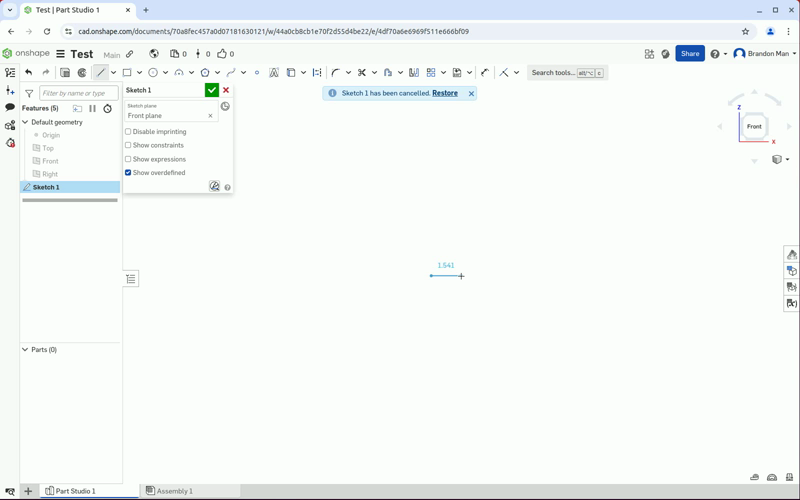
scroll(6)
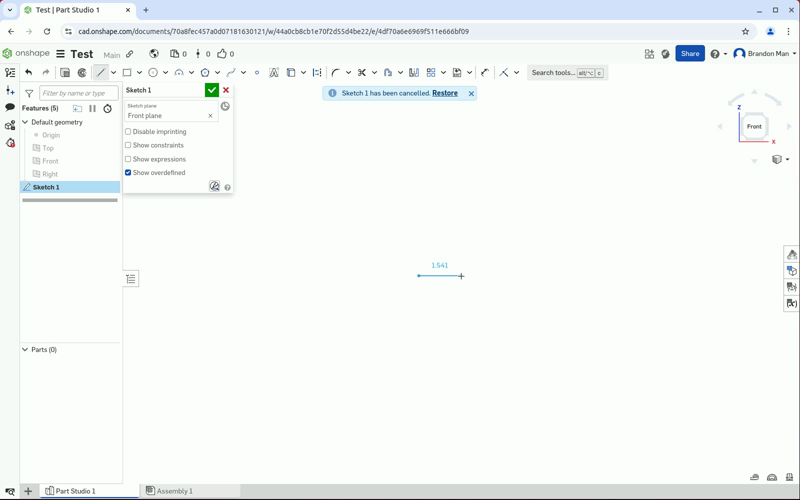
scroll(6)
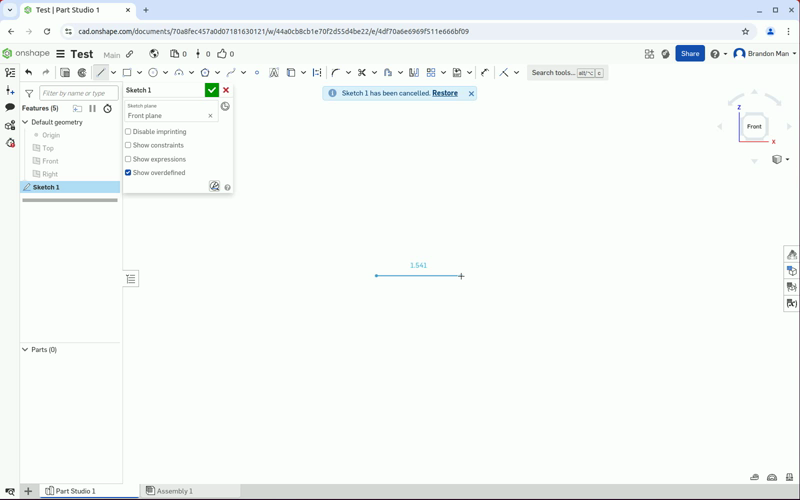
click(461, 275)
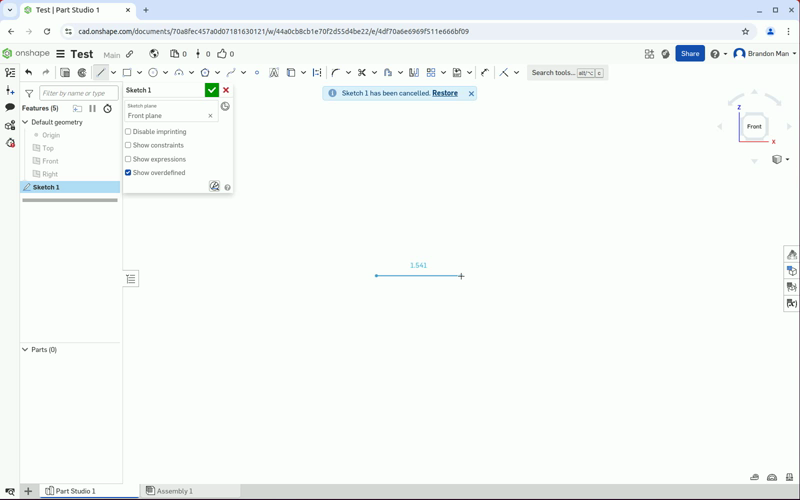
scroll(-6)
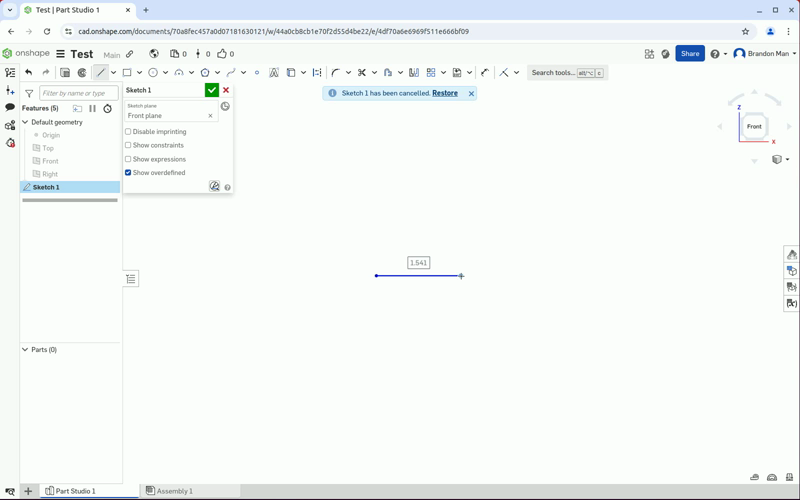
scroll(-6)
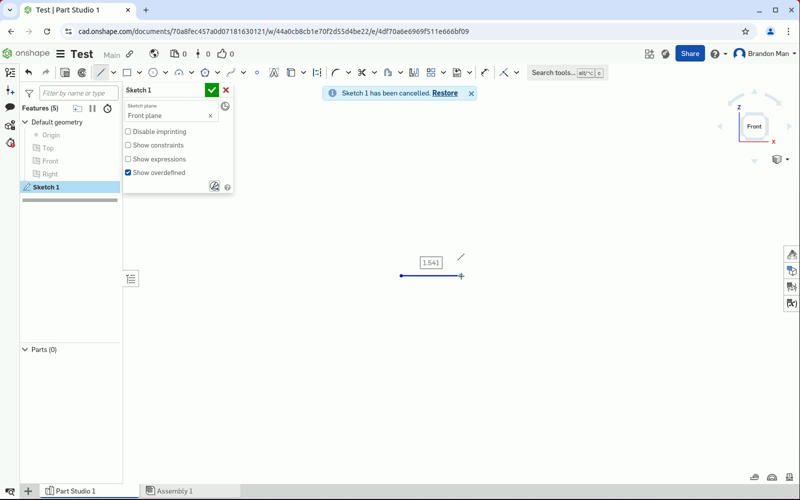
scroll(-6)
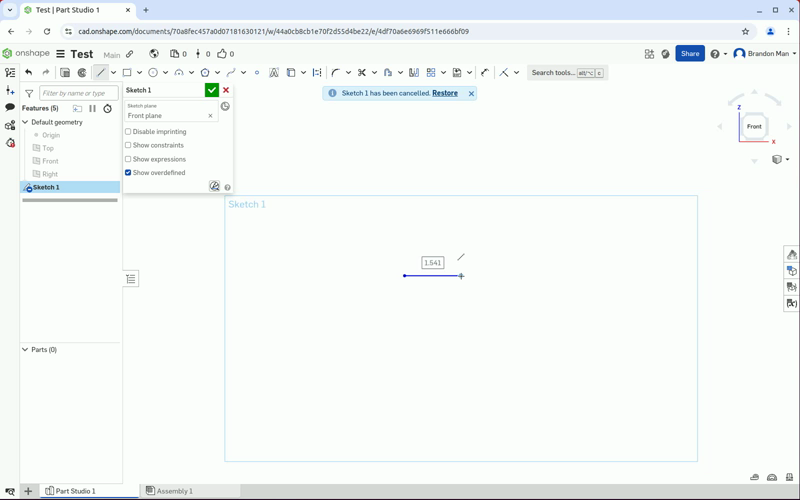
scroll(-6)
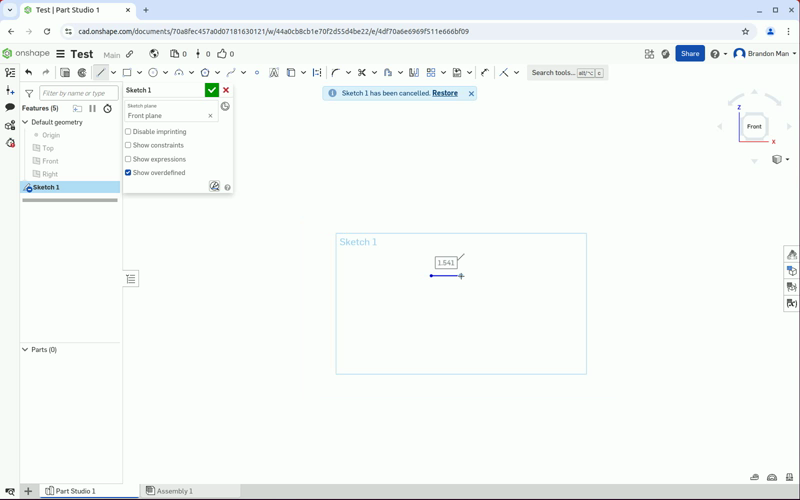
scroll(-6)
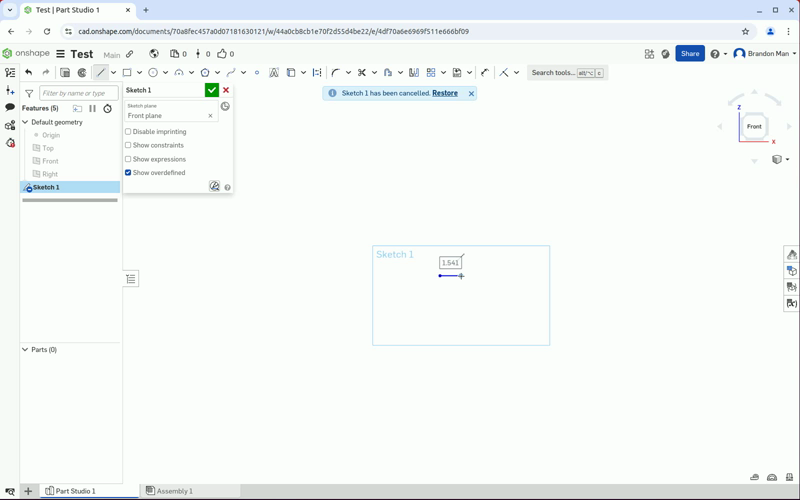
scroll(-6)
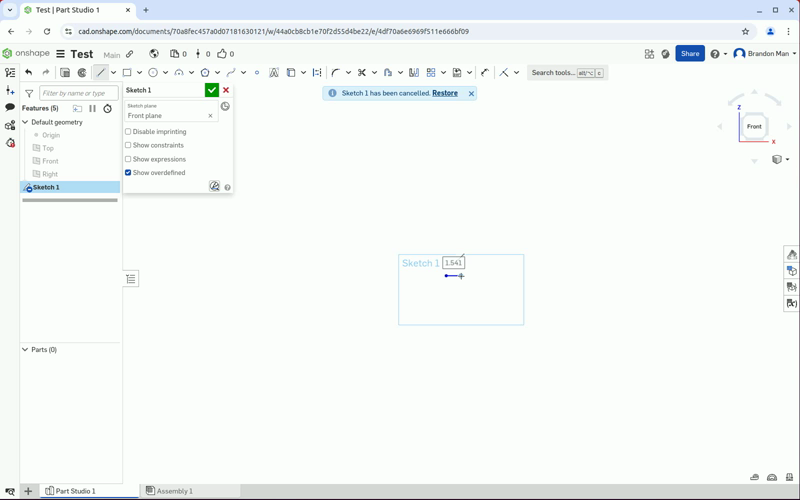
scroll(-6)
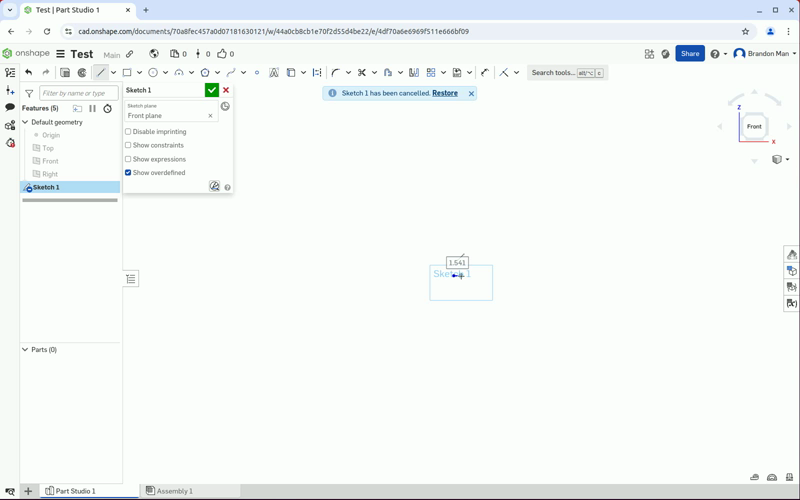
key_up(shift)
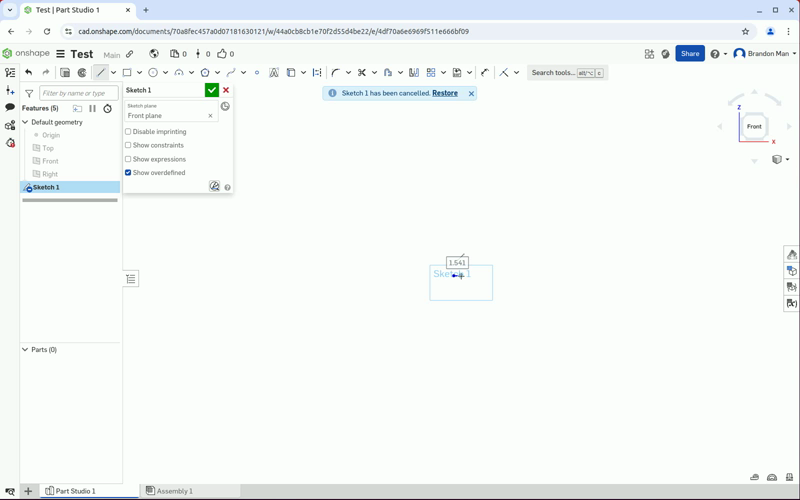
key_down(shift)
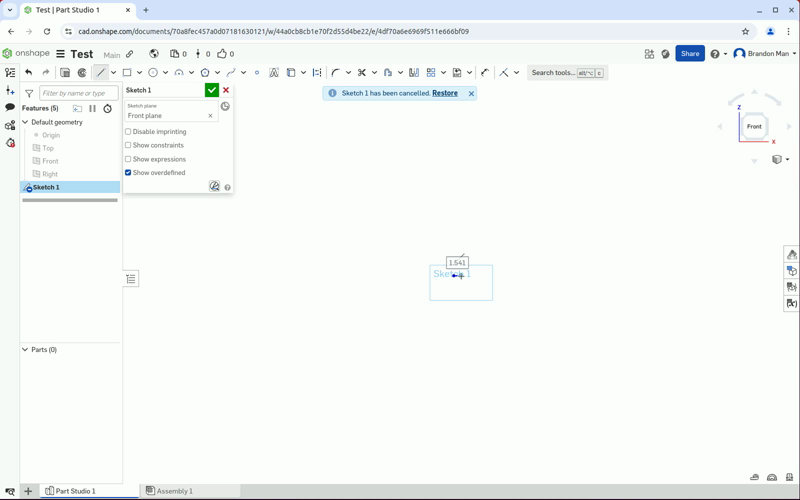
mouse_move(491, 275)
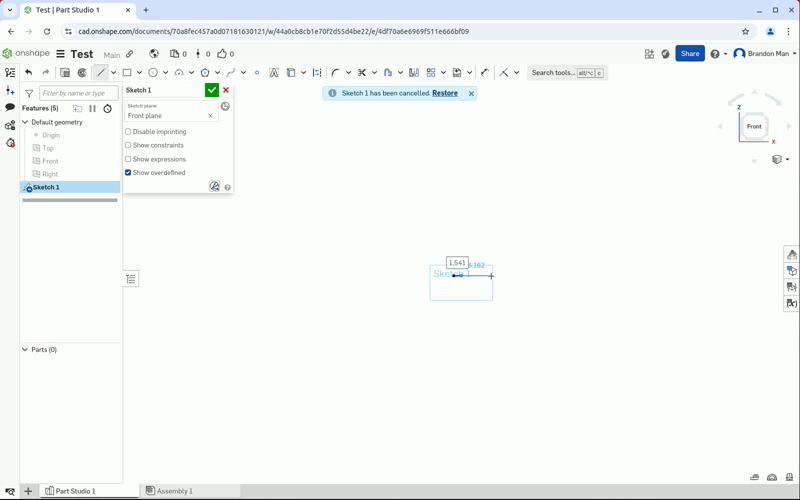
mouse_move(461, 283)
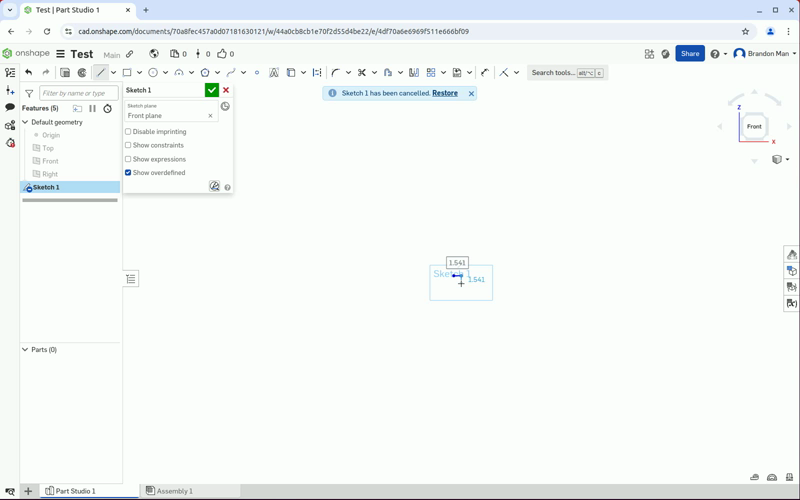
click(461, 283)
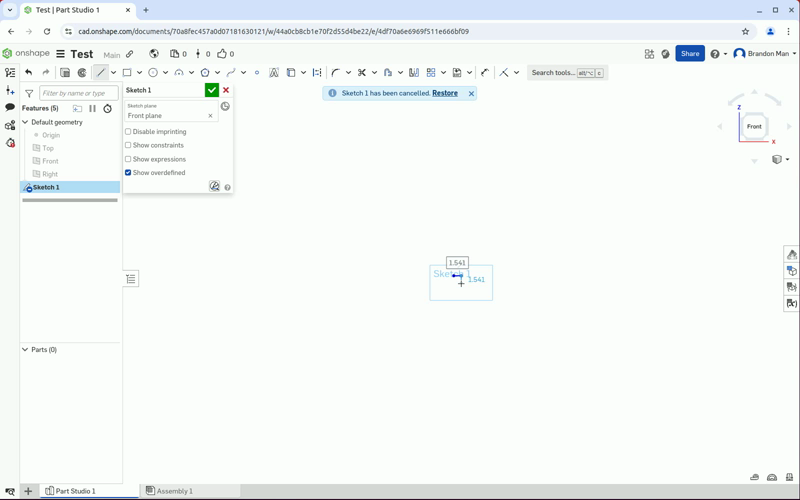
key_up(shift)
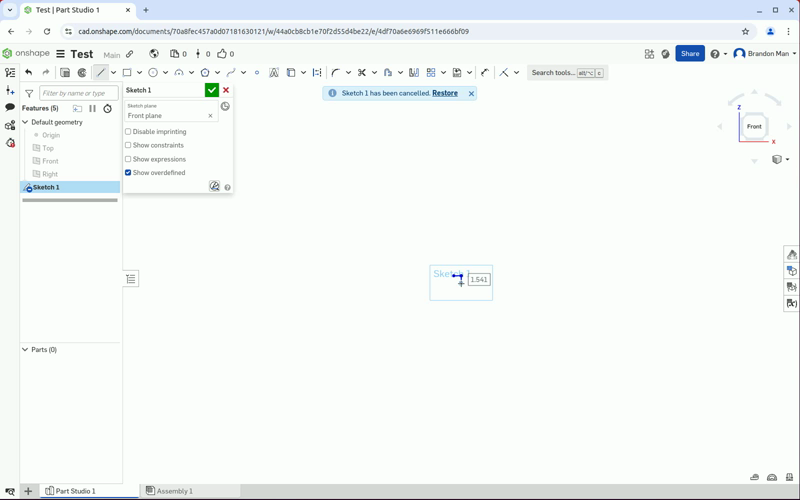
key_down(shift)
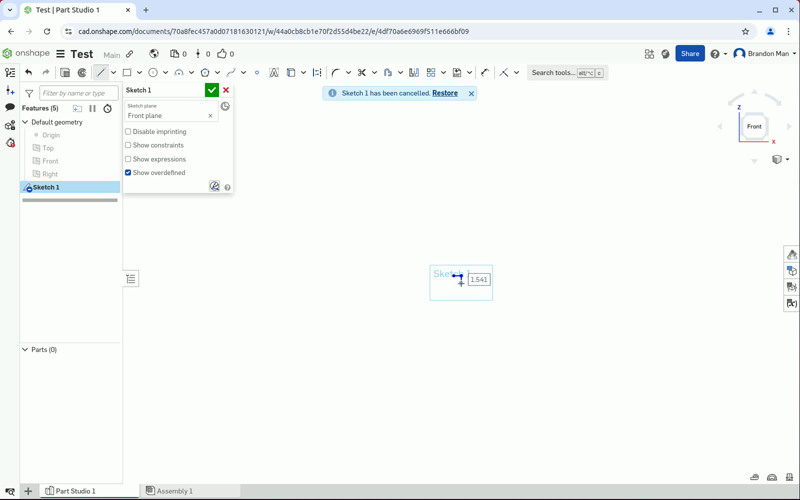
mouse_move(491, 283)
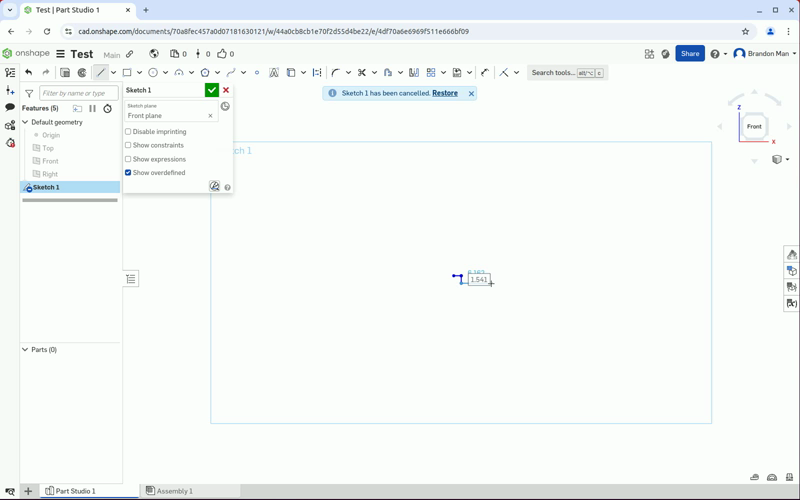
mouse_move(503, 283)
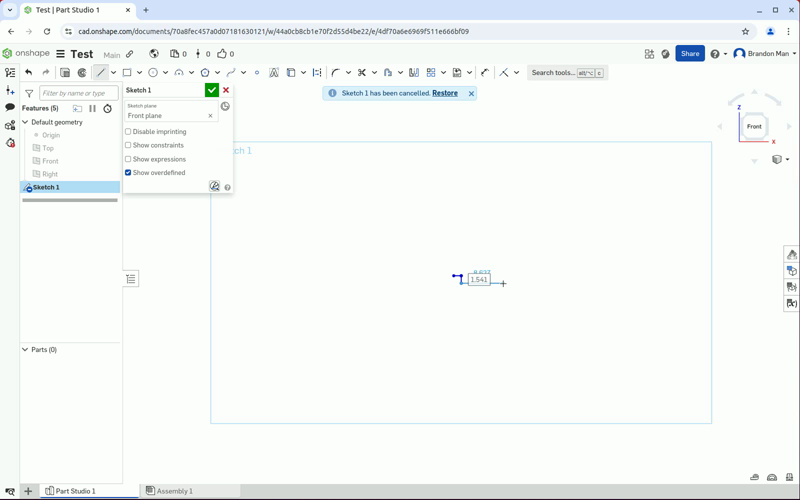
click(503, 283)
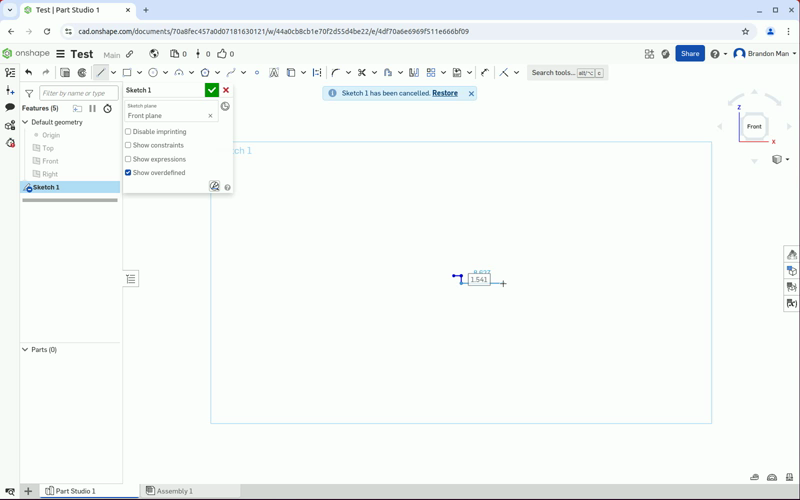
key_up(shift)
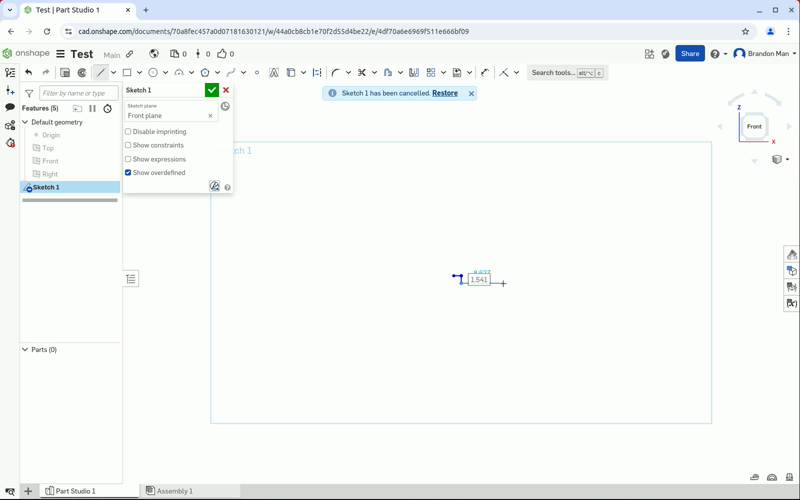
key_down(shift)
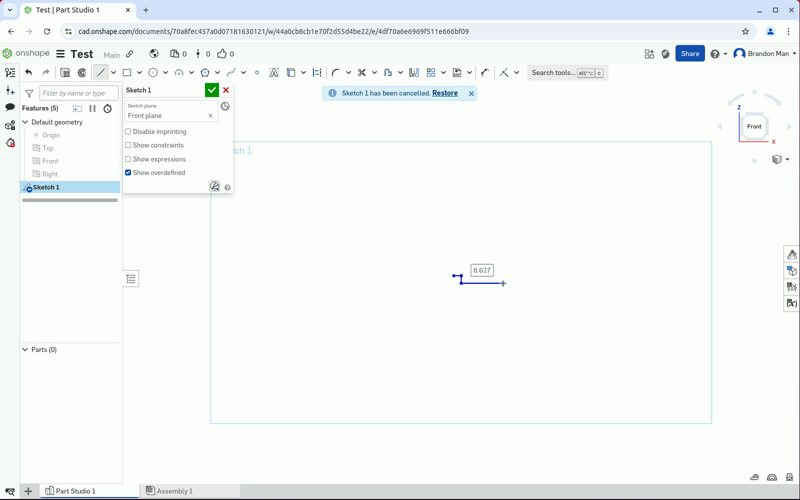
mouse_move(533, 283)
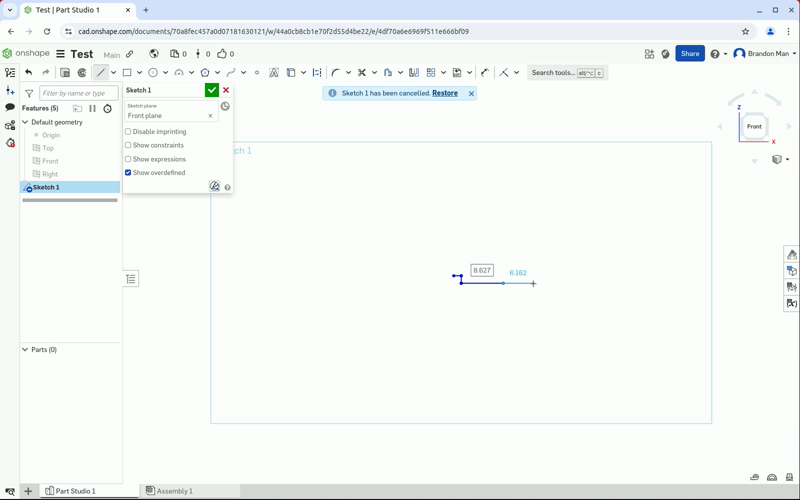
mouse_move(503, 268)
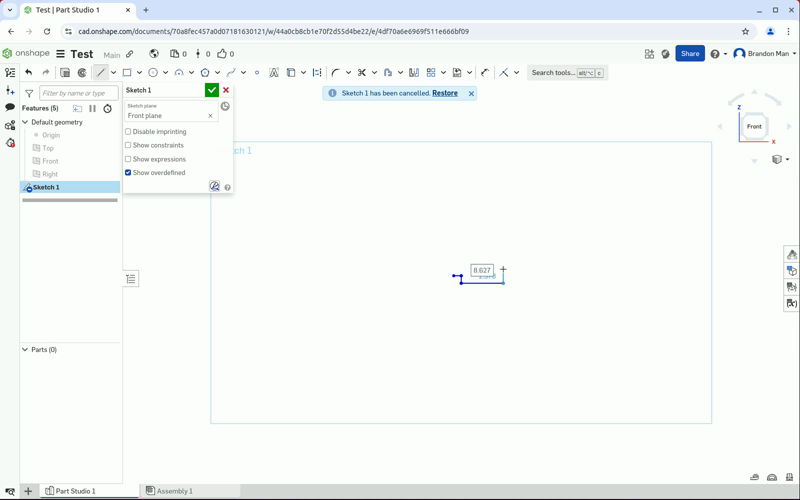
click(503, 268)
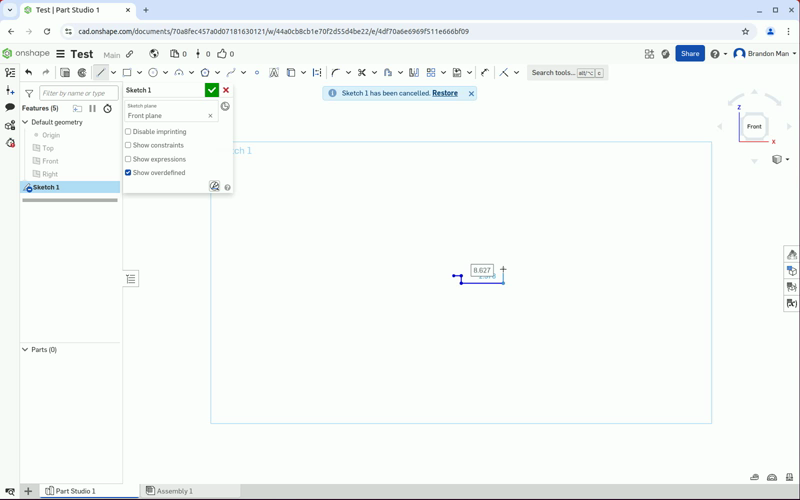
key_up(shift)
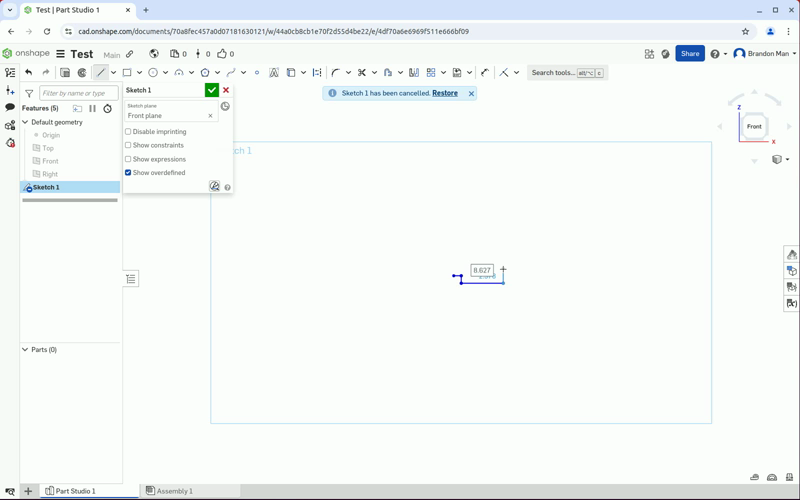
key_down(shift)
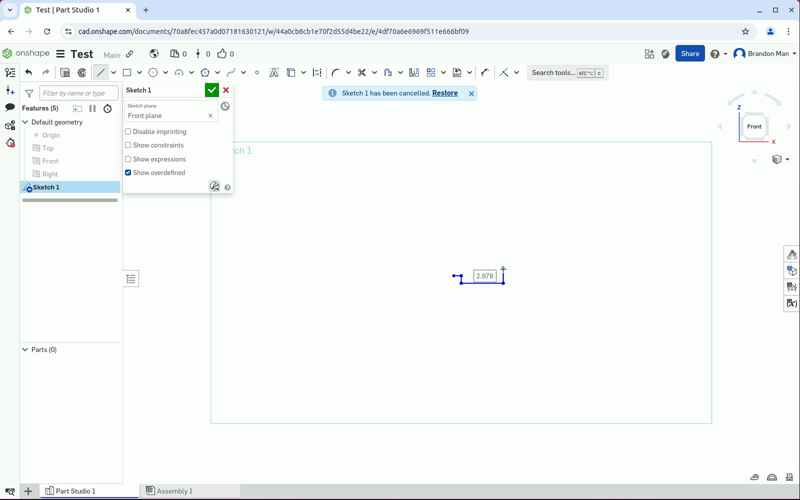
mouse_move(533, 268)
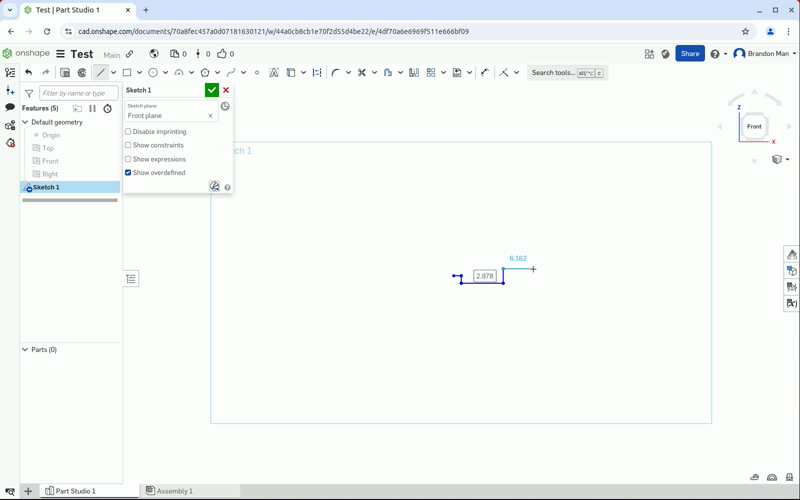
mouse_move(517, 268)
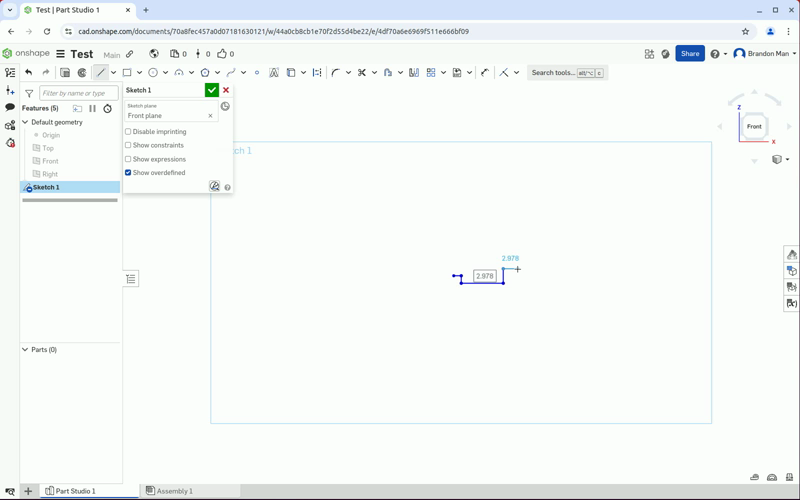
click(517, 268)
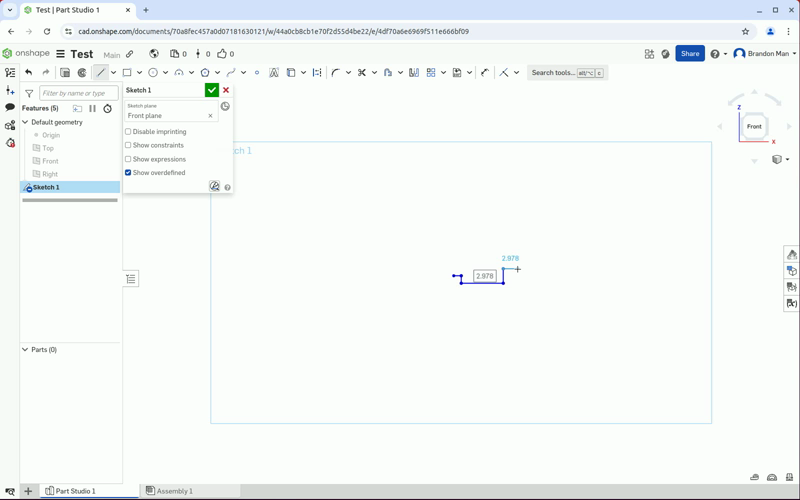
key_up(shift)
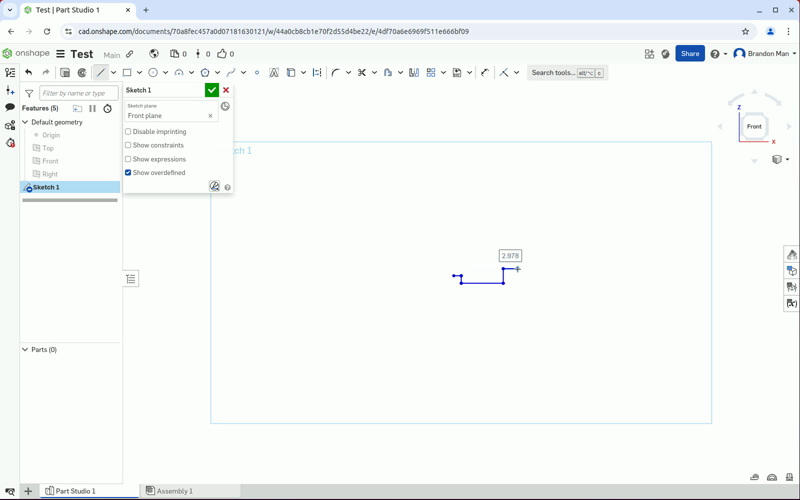
key_down(shift)
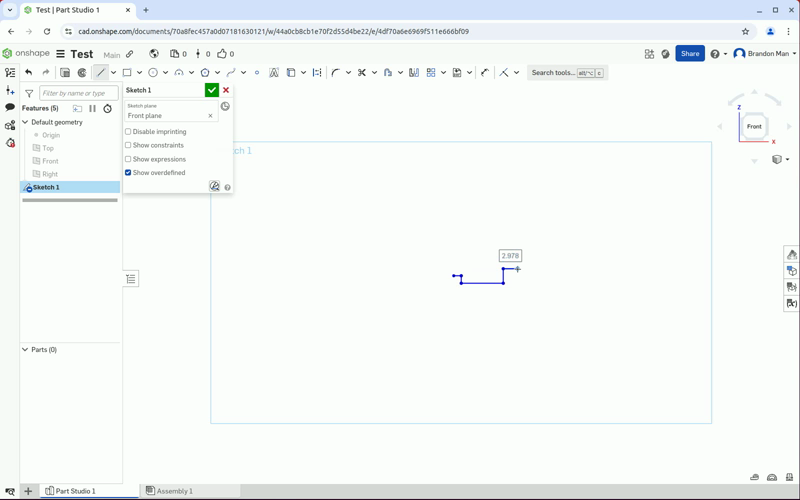
mouse_move(547, 268)
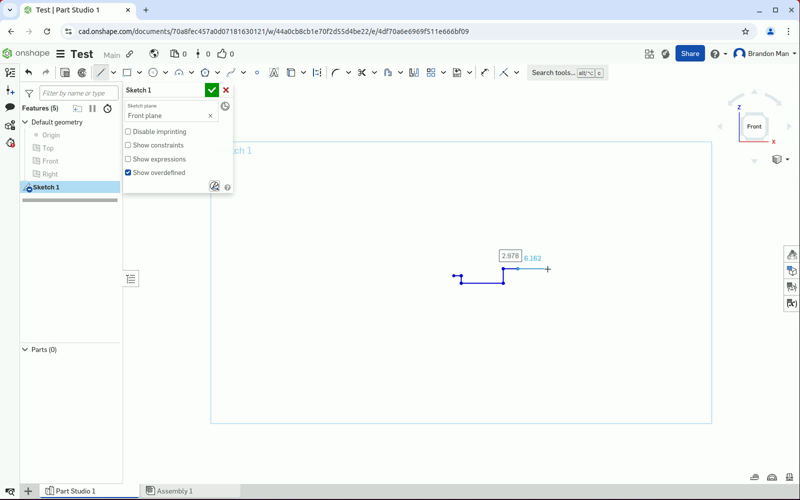
mouse_move(517, 261)
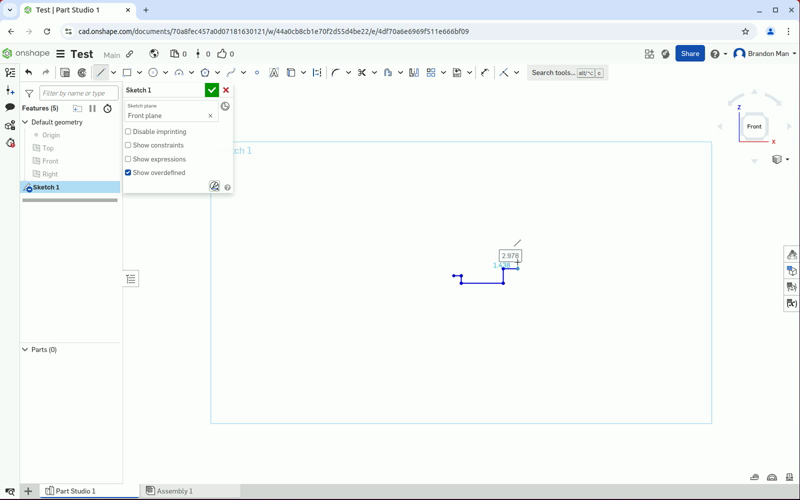
scroll(6)
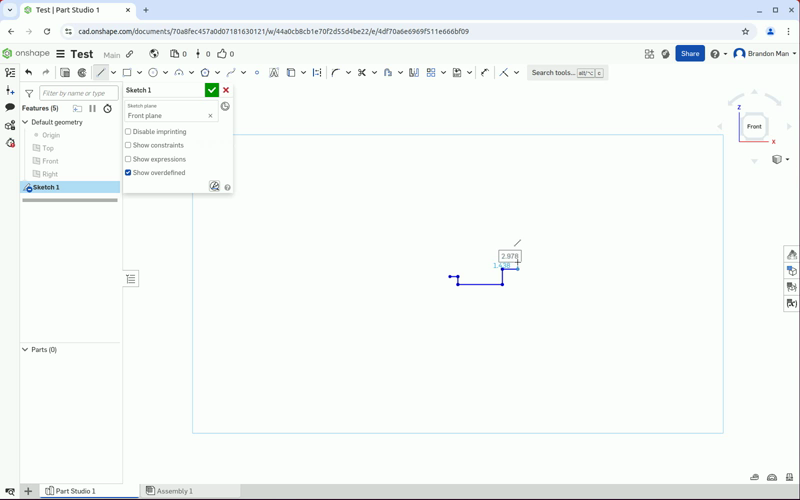
scroll(6)
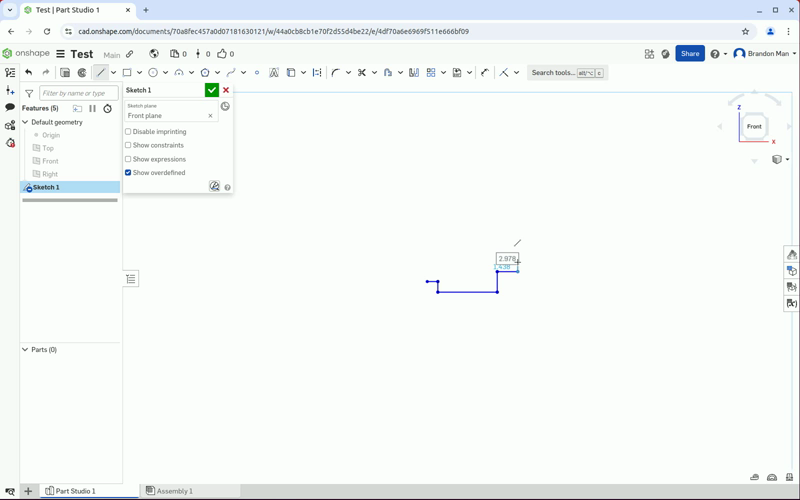
scroll(6)
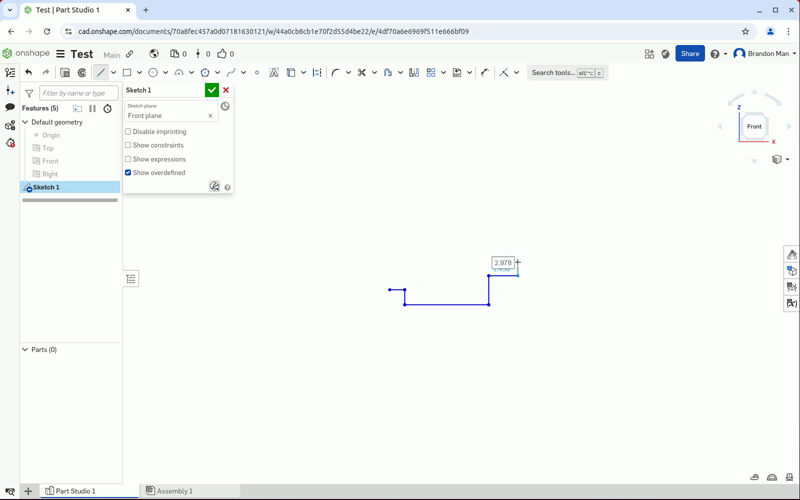
scroll(6)
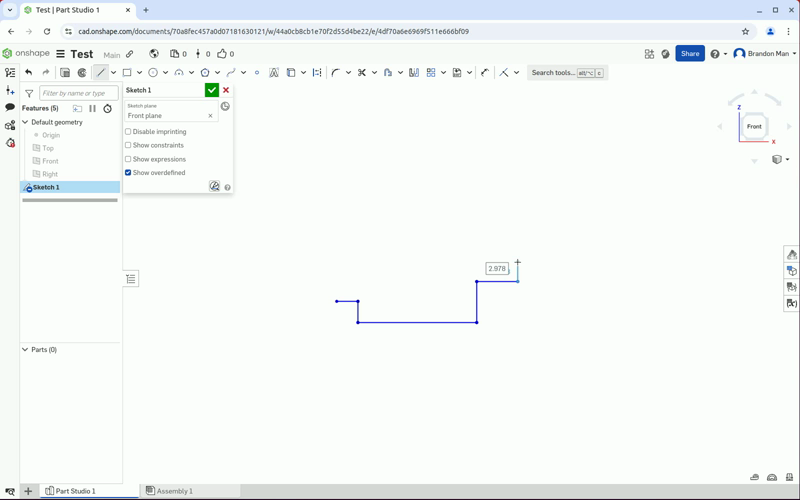
scroll(6)
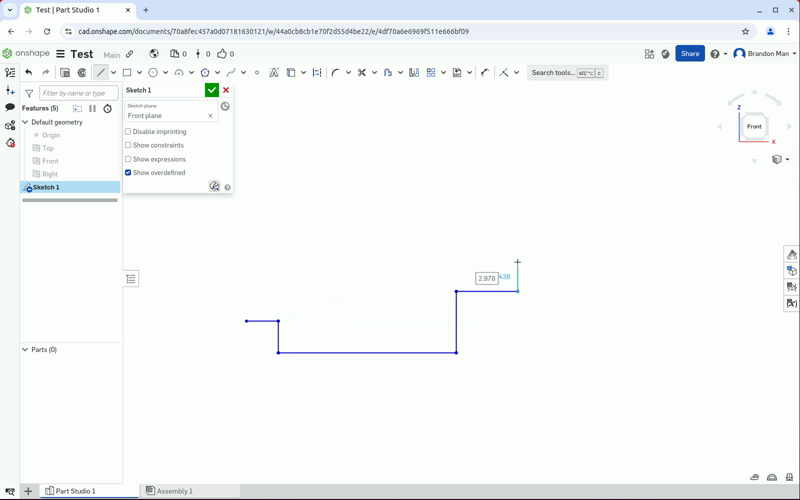
scroll(6)
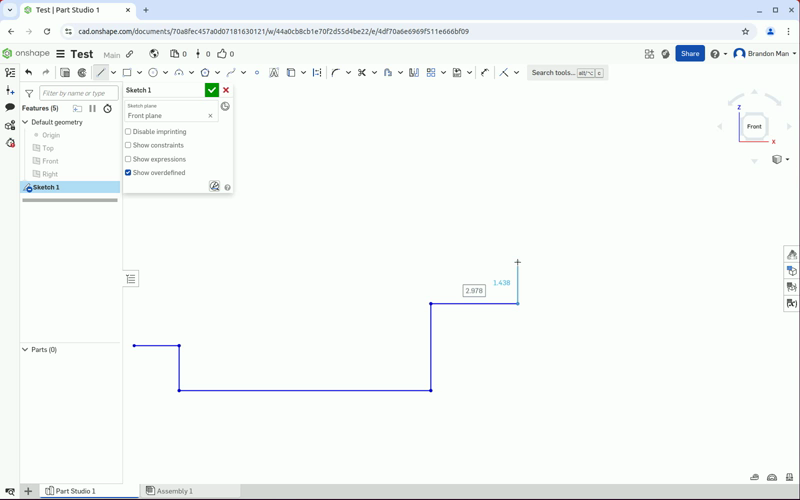
scroll(6)
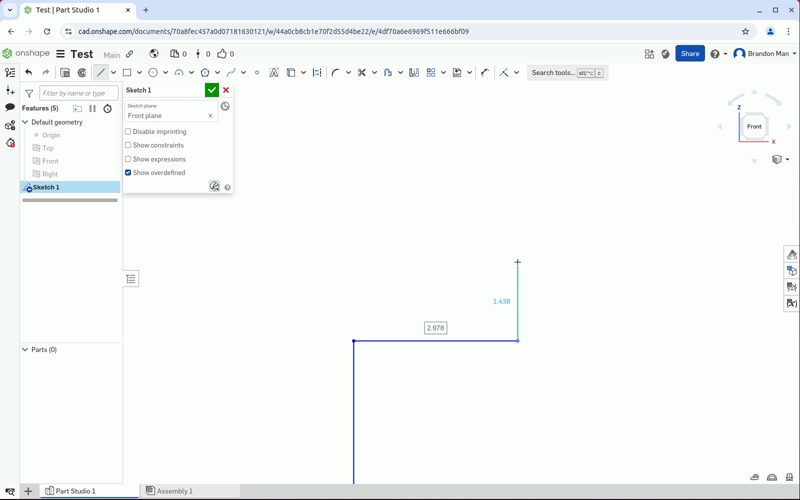
click(517, 261)
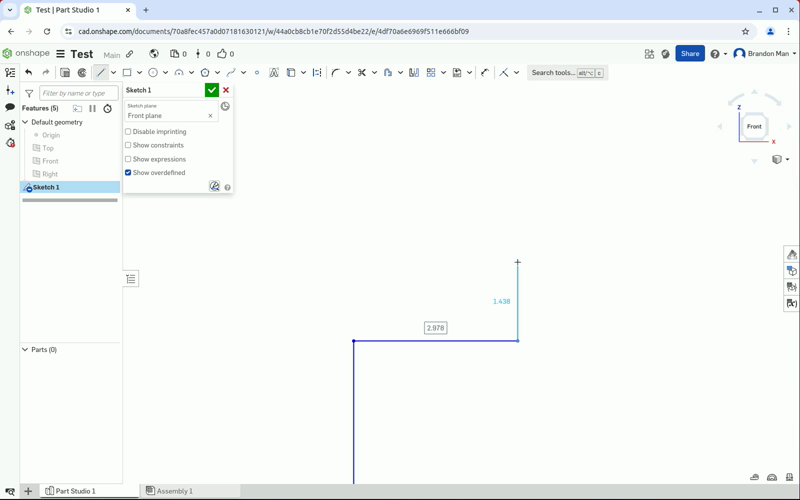
scroll(-6)
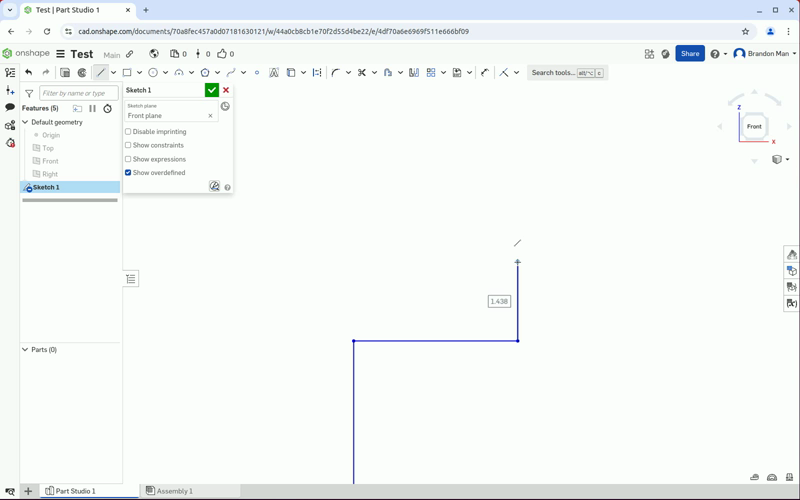
scroll(-6)
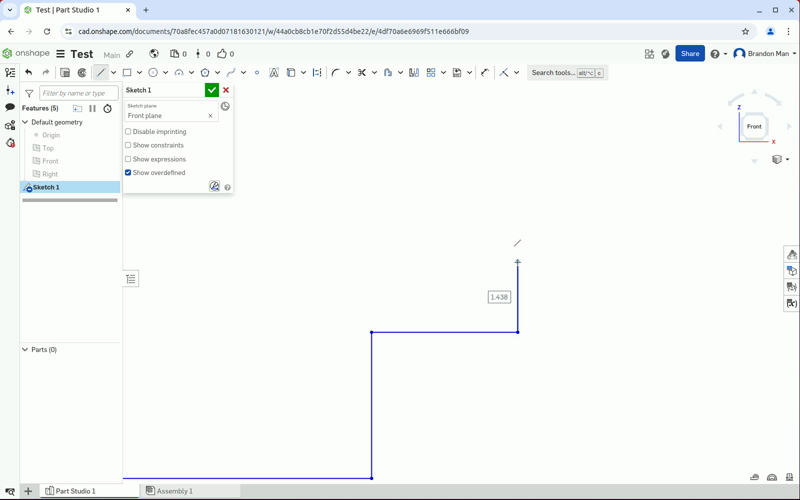
scroll(-6)
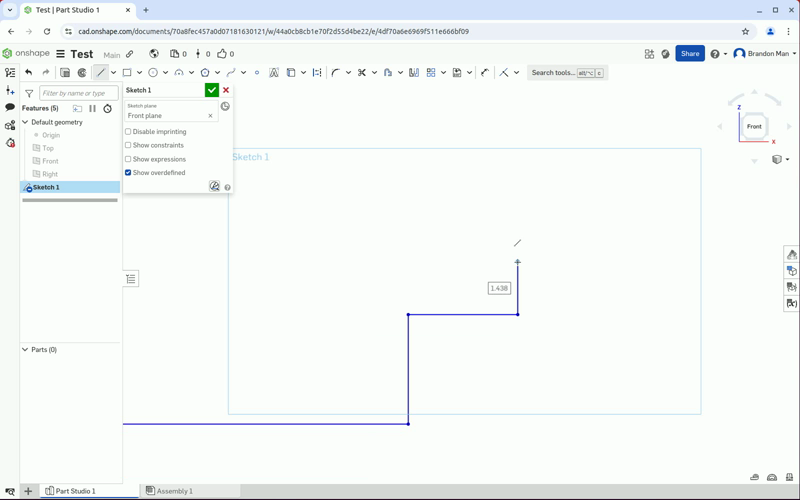
scroll(-6)
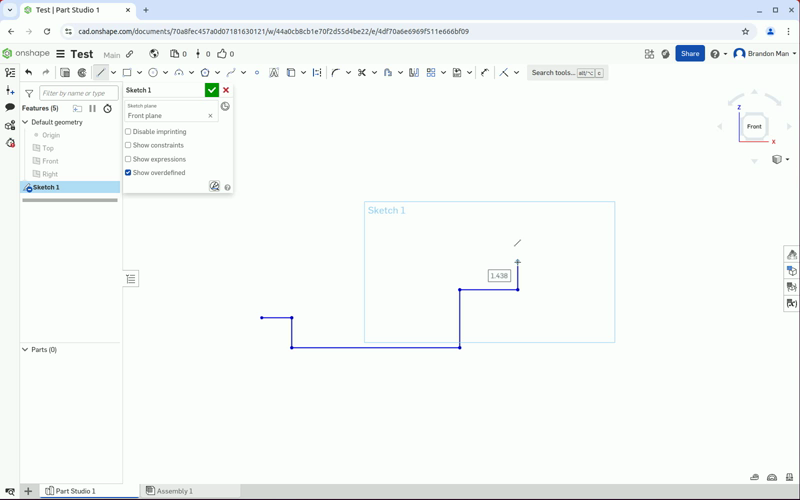
scroll(-6)
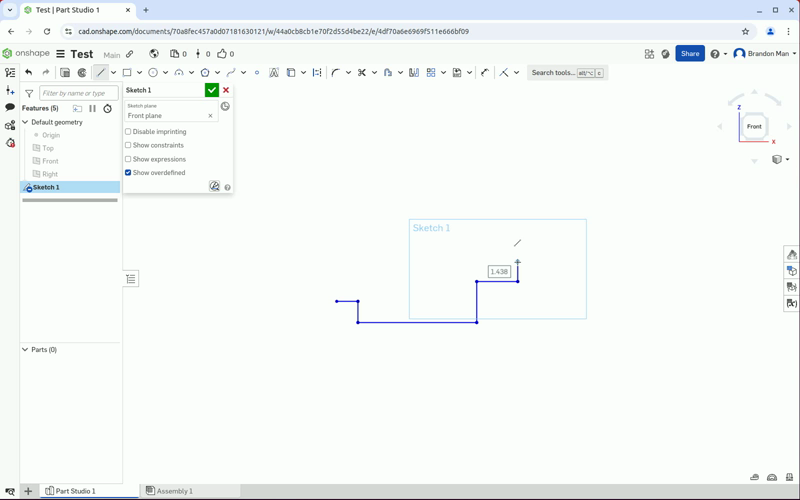
scroll(-6)
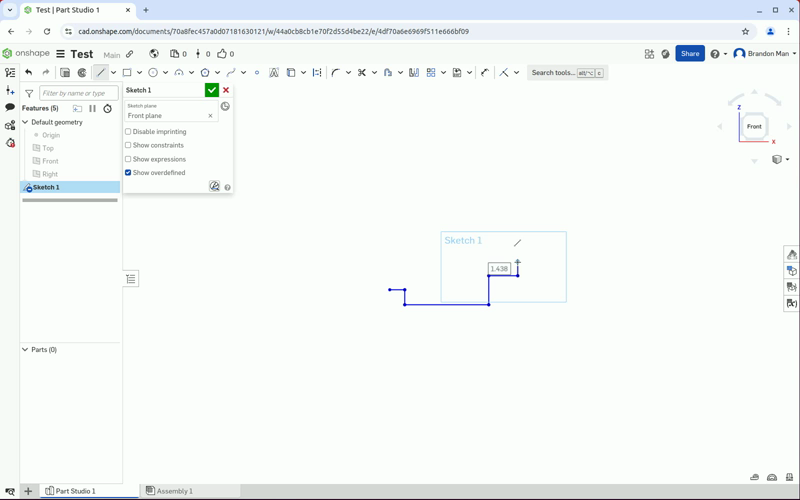
scroll(-6)
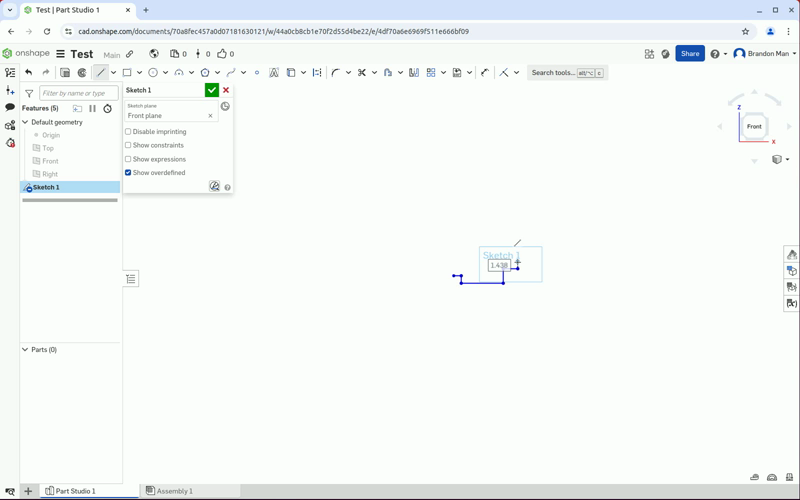
key_up(shift)
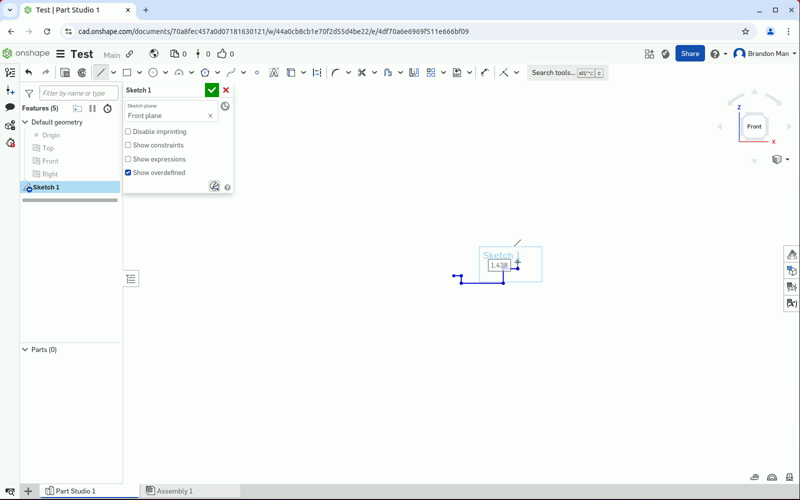
key_down(shift)
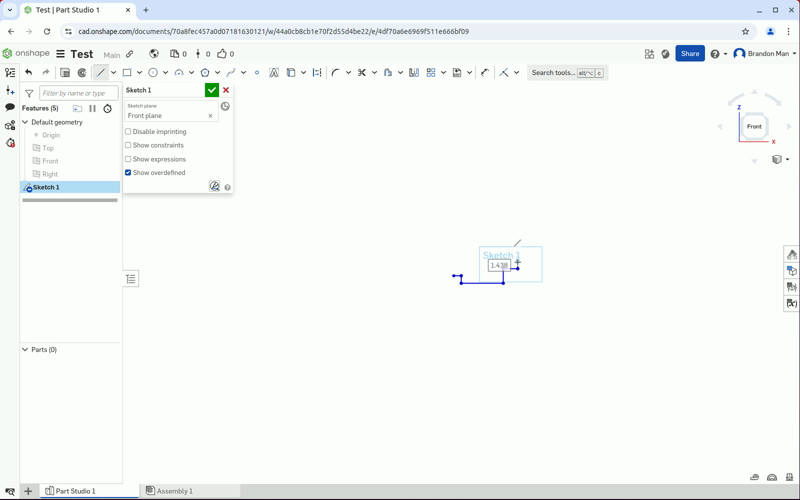
mouse_move(547, 261)
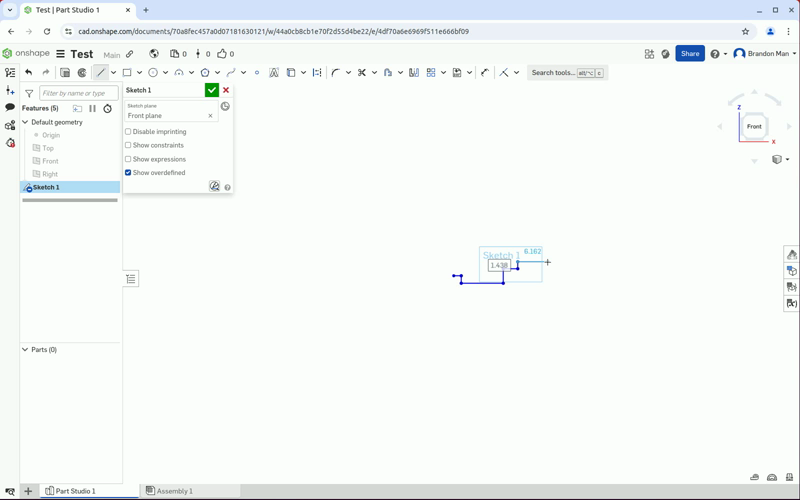
mouse_move(503, 261)
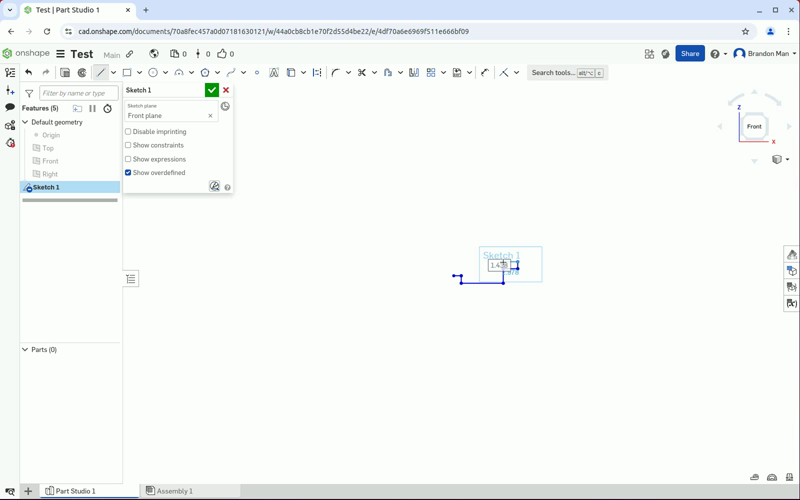
click(503, 261)
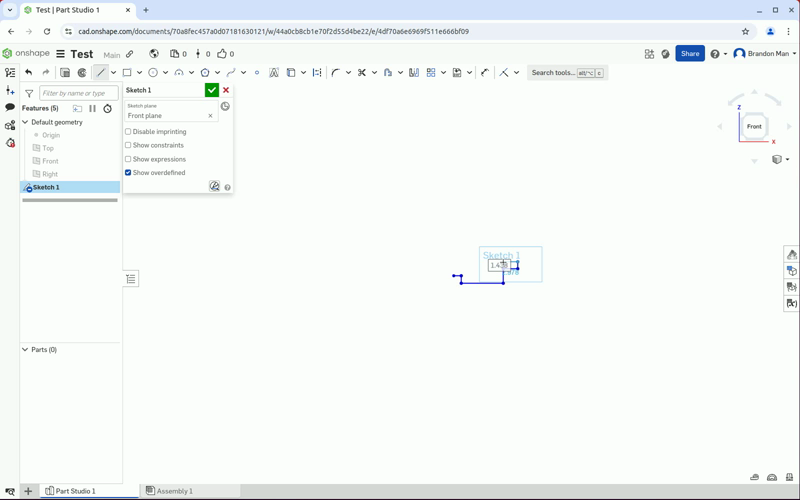
key_up(shift)
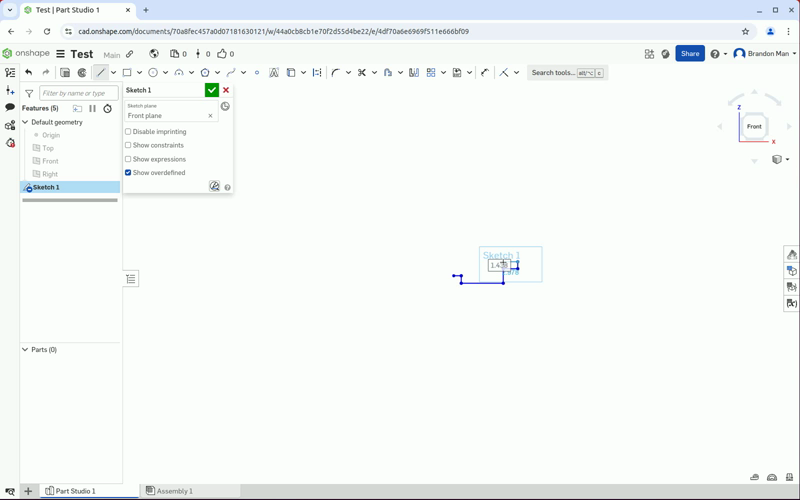
key_down(shift)
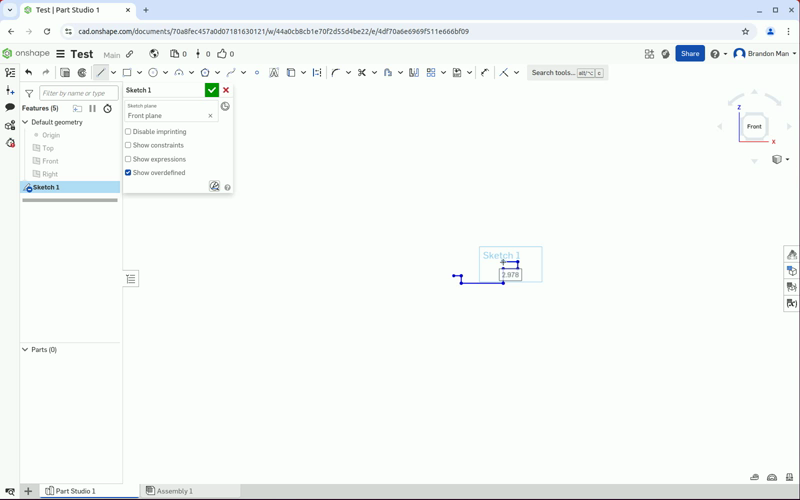
mouse_move(533, 261)
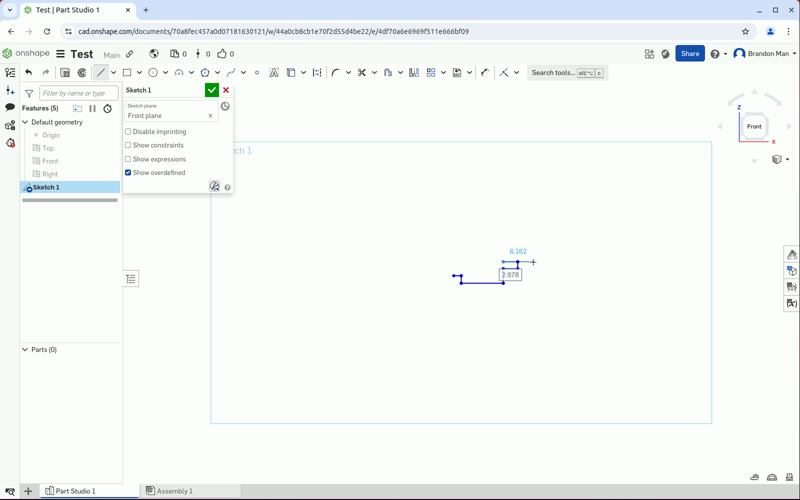
mouse_move(503, 247)
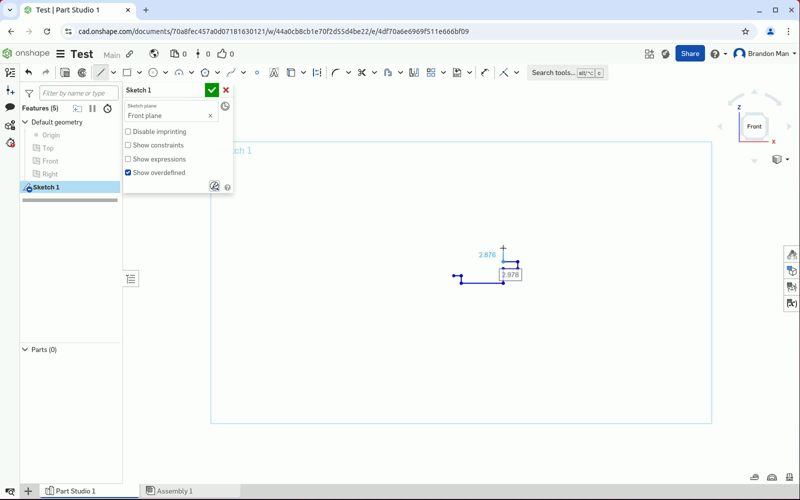
click(503, 247)
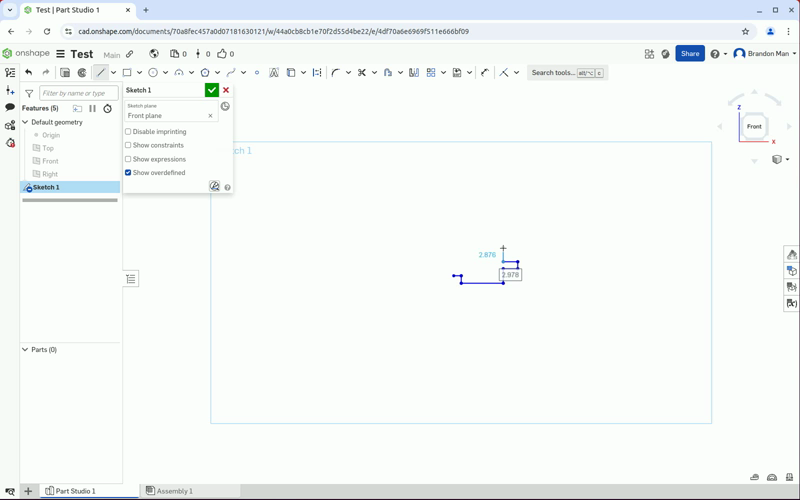
key_up(shift)
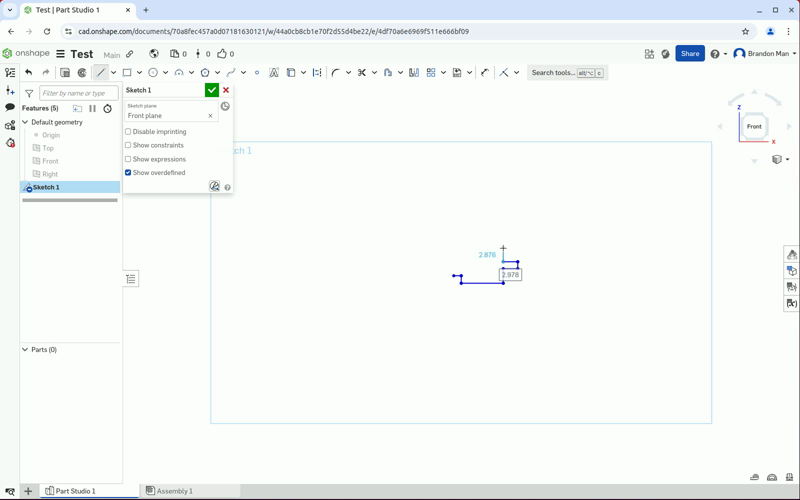
key_down(shift)
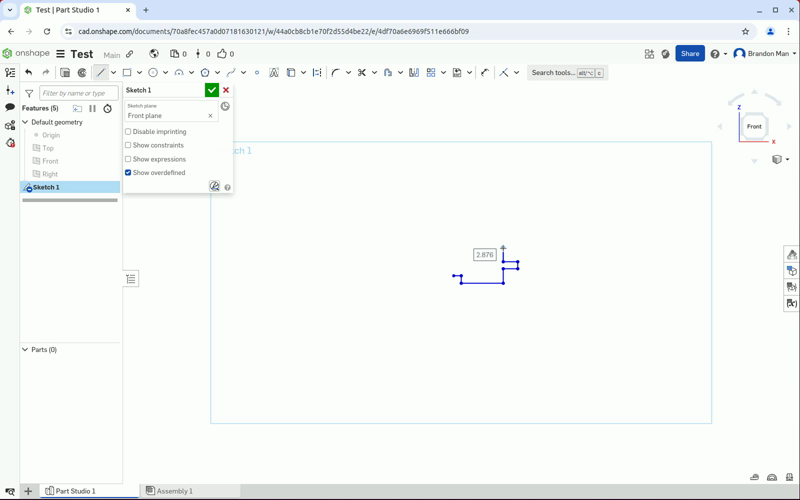
mouse_move(533, 247)
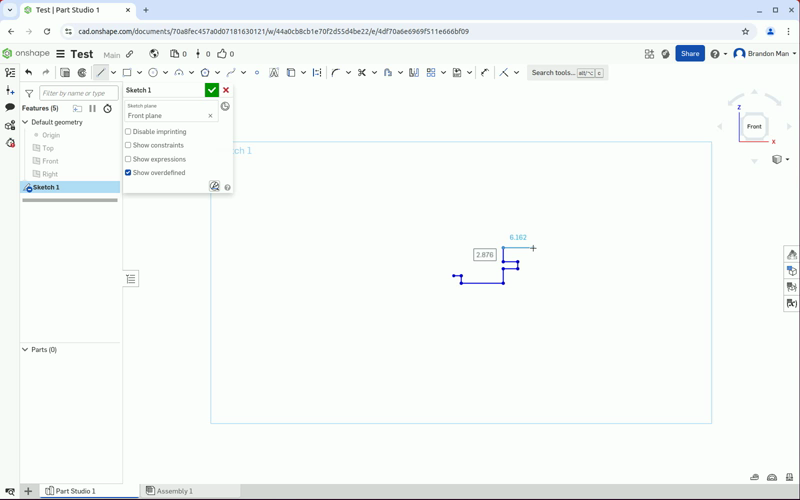
mouse_move(453, 247)
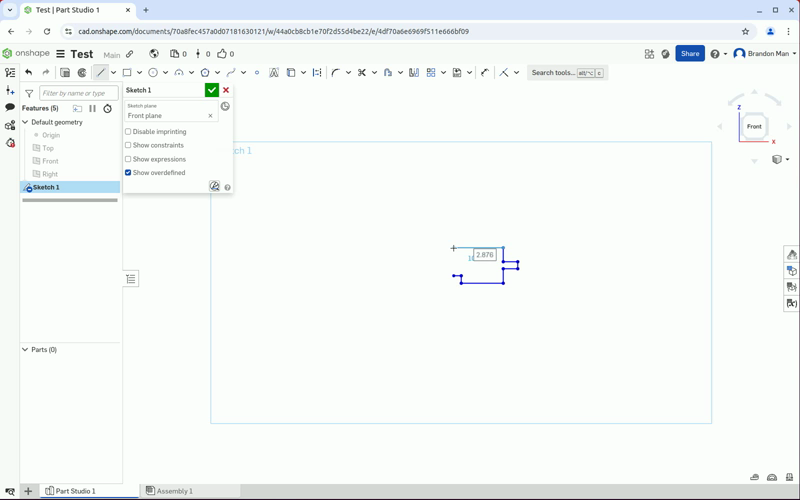
click(453, 247)
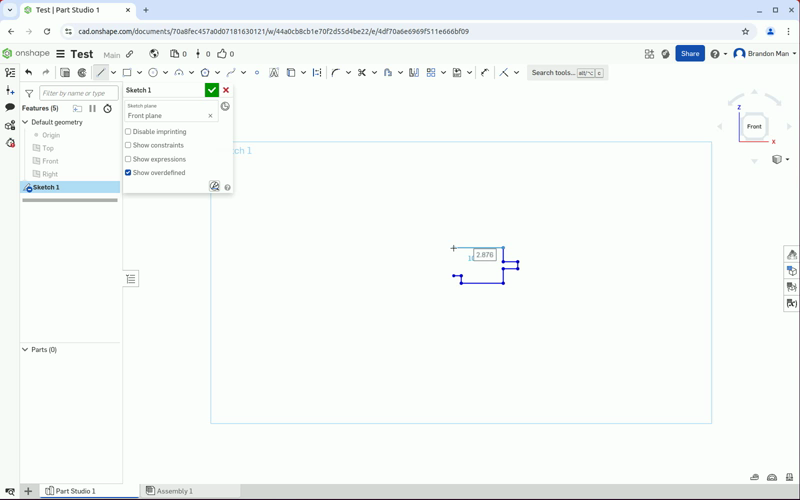
key_up(shift)
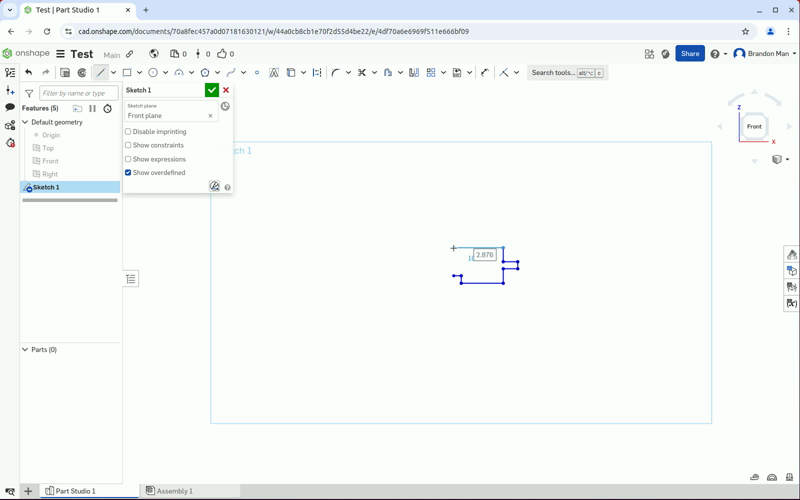
mouse_move(483, 247)
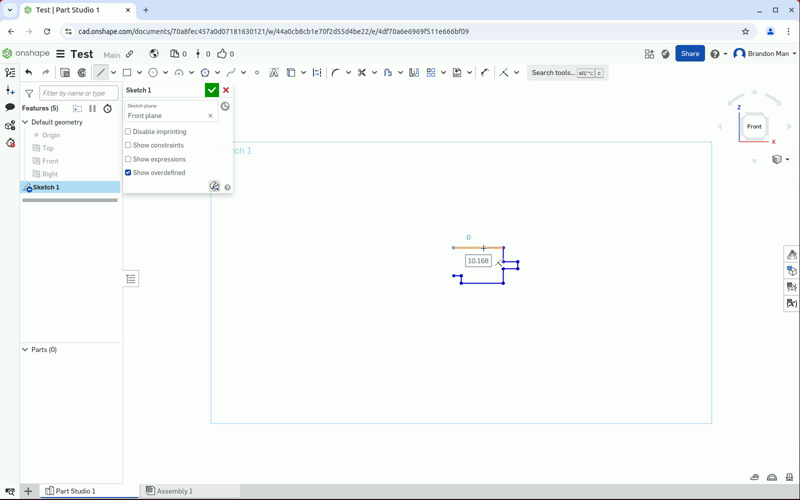
key_down(shift)
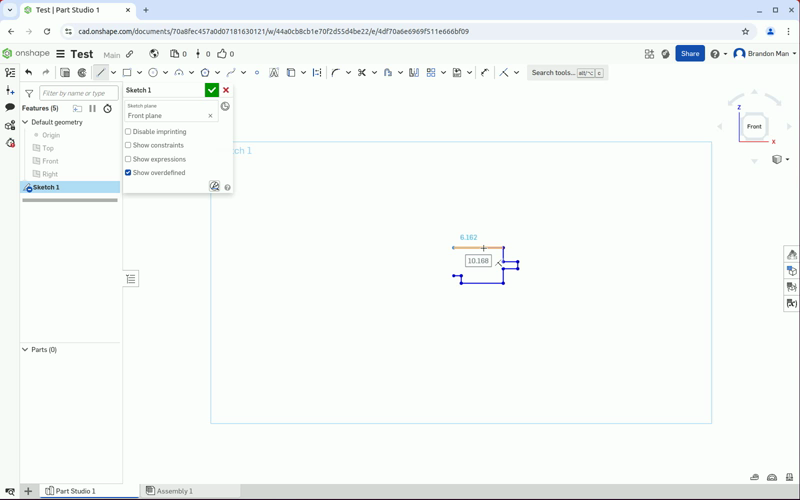
mouse_move(453, 275)
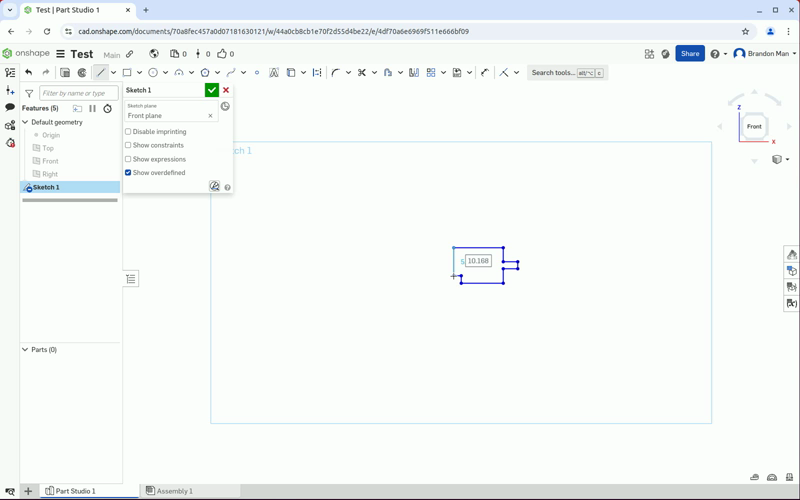
key_up(shift)
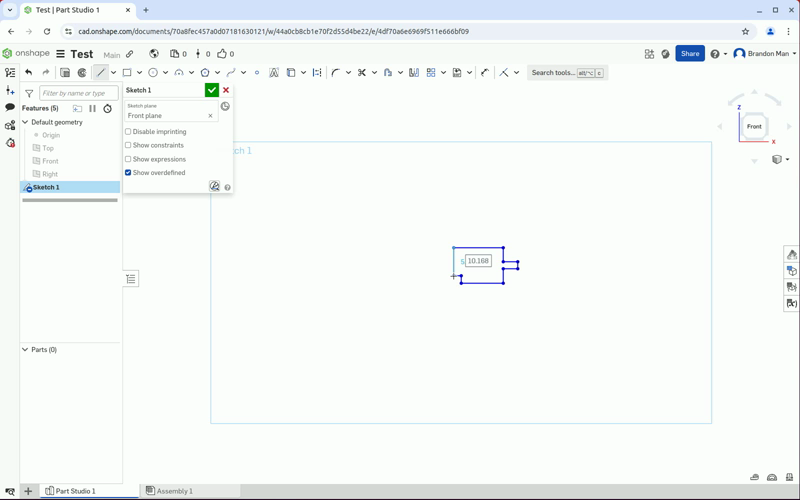
click(453, 275)
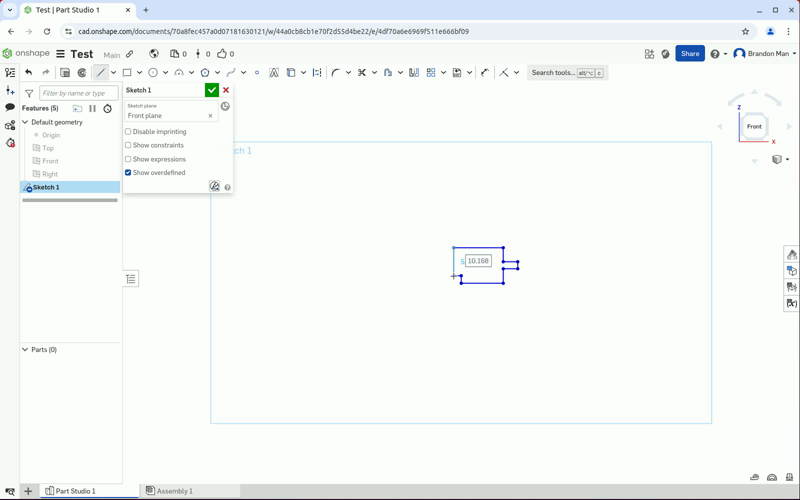
key(esc)
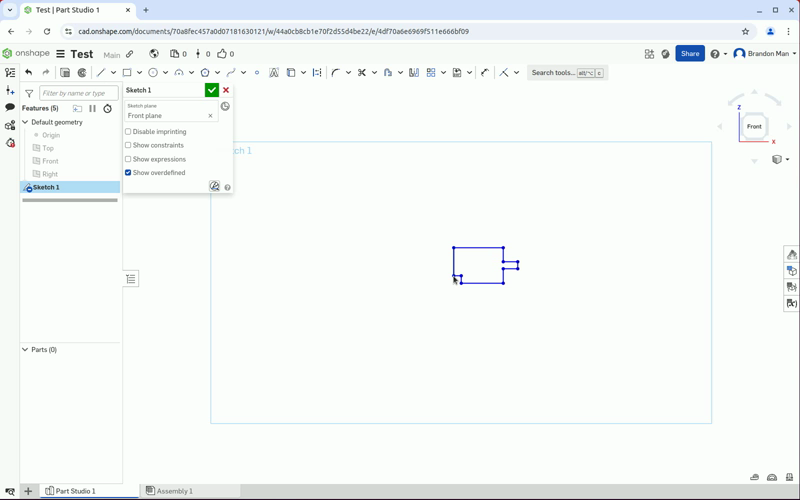
mouse_move(458, 272)
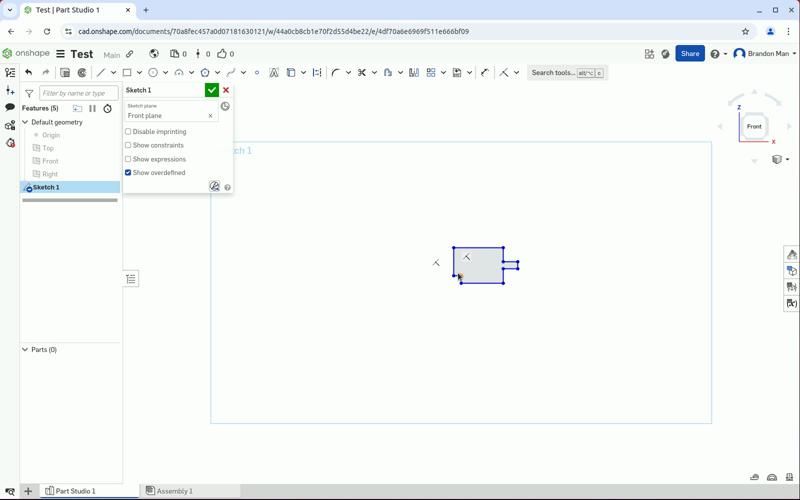
scroll(6)
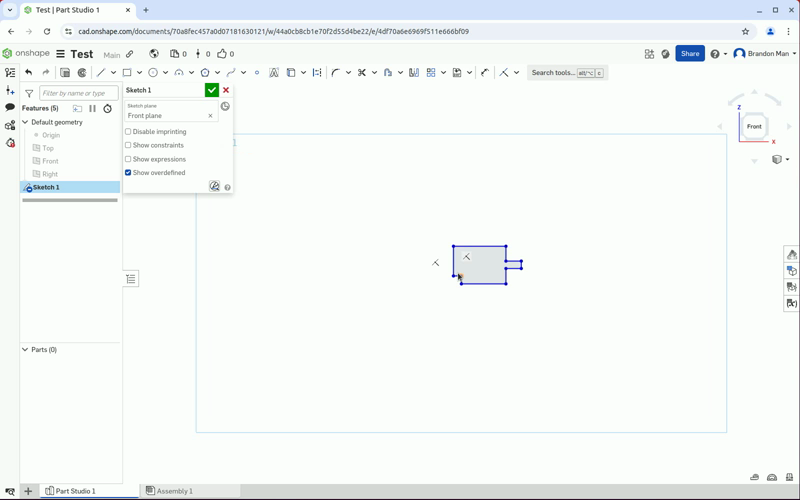
scroll(6)
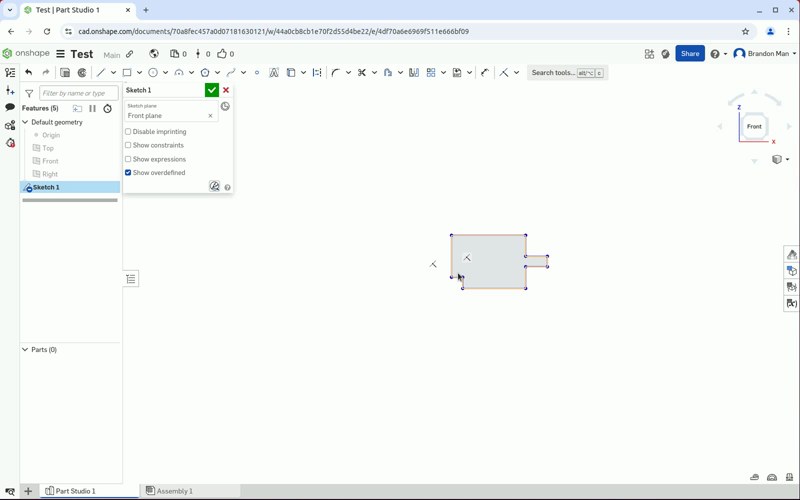
scroll(6)
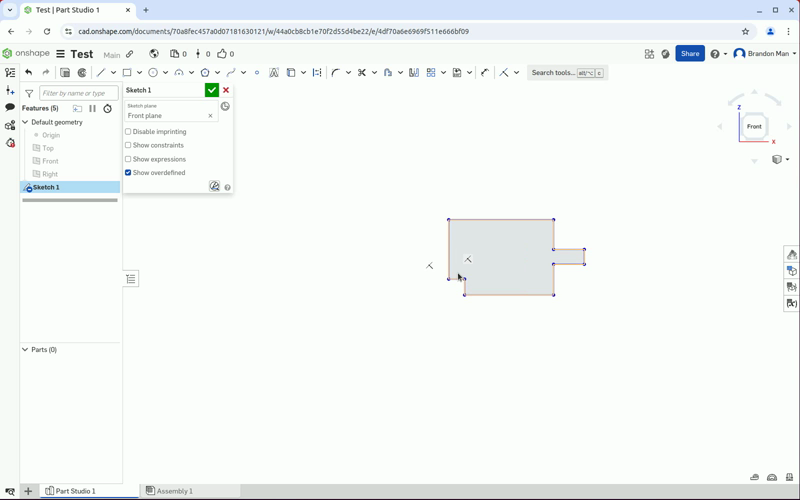
scroll(6)
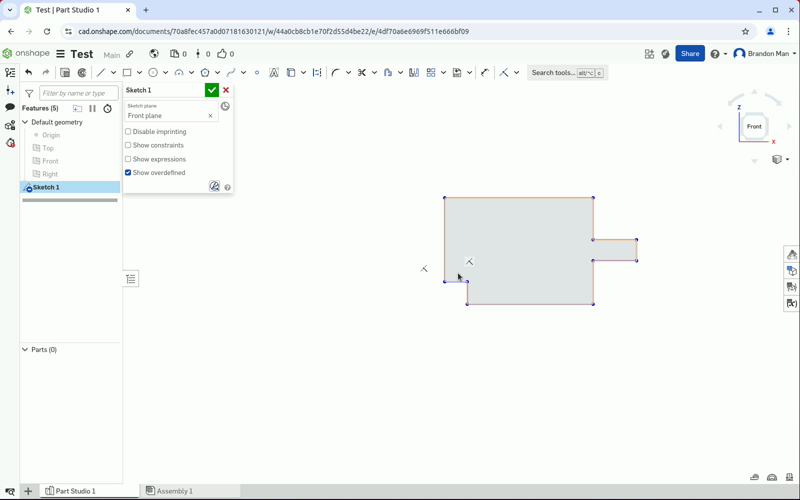
scroll(6)
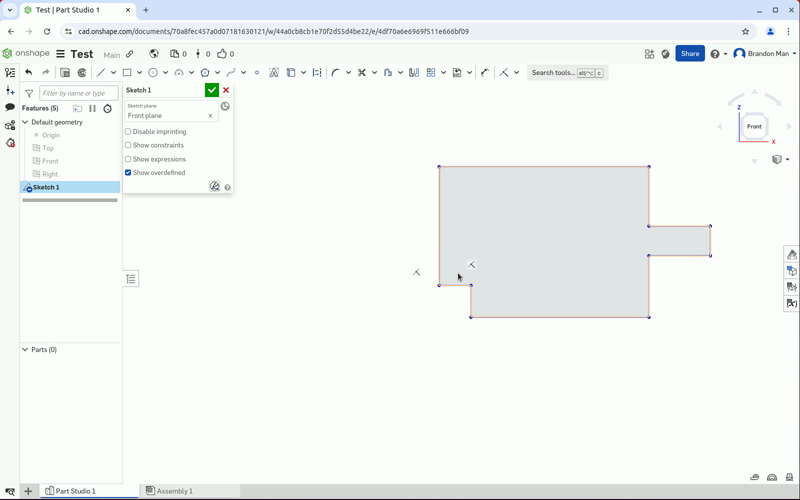
scroll(6)
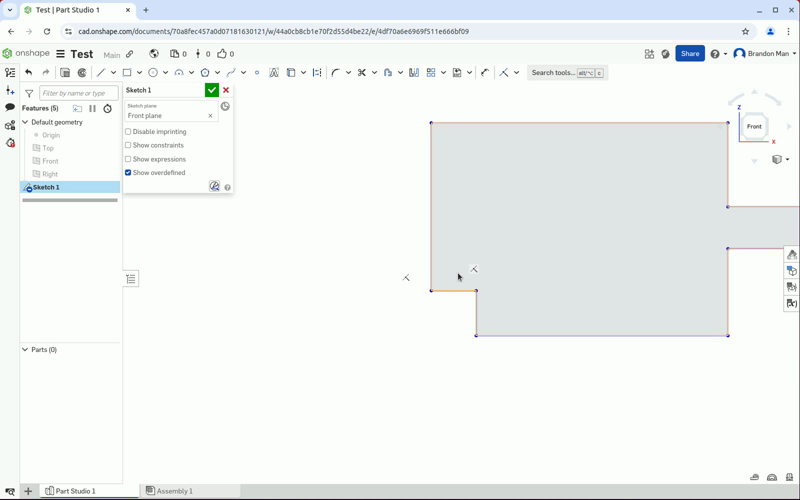
scroll(6)
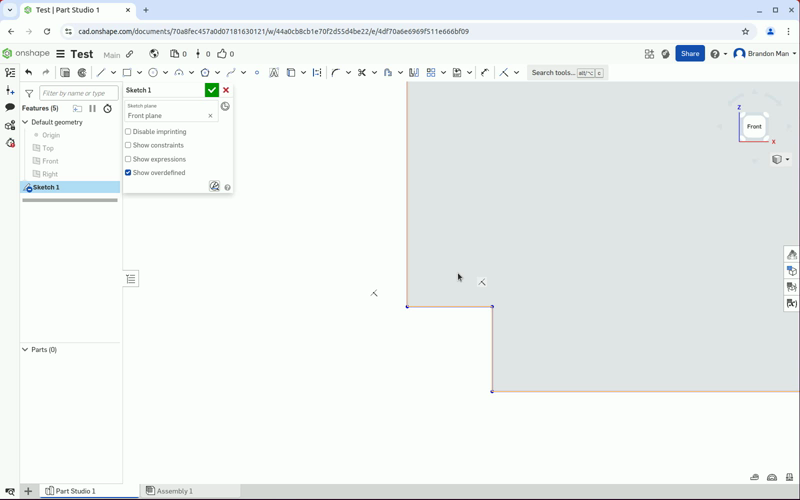
click(458, 272)
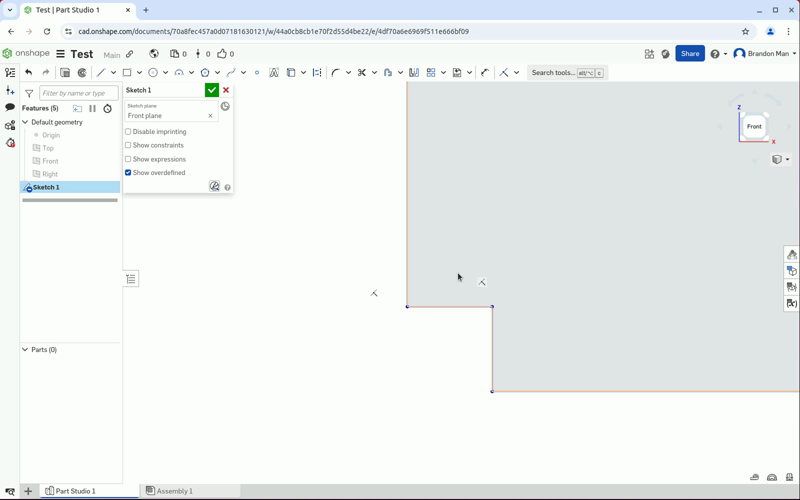
scroll(-6)
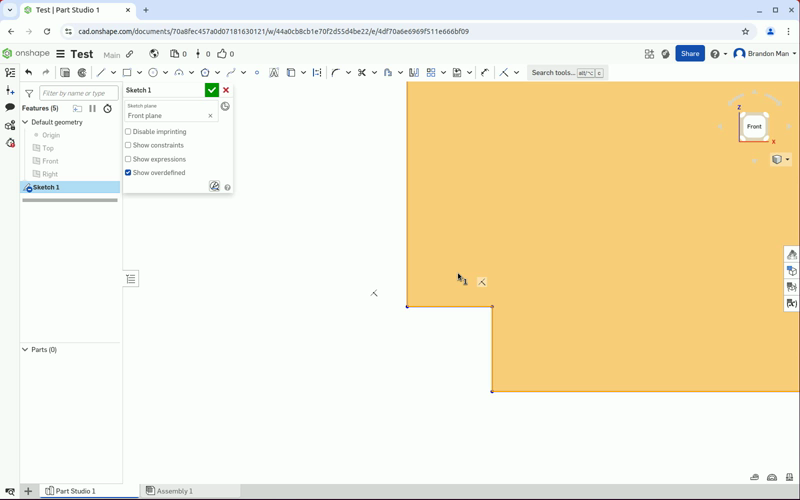
scroll(-6)
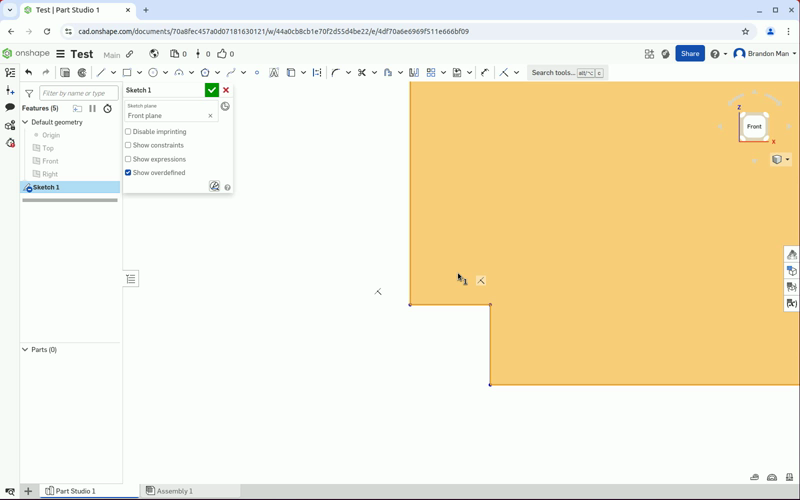
scroll(-6)
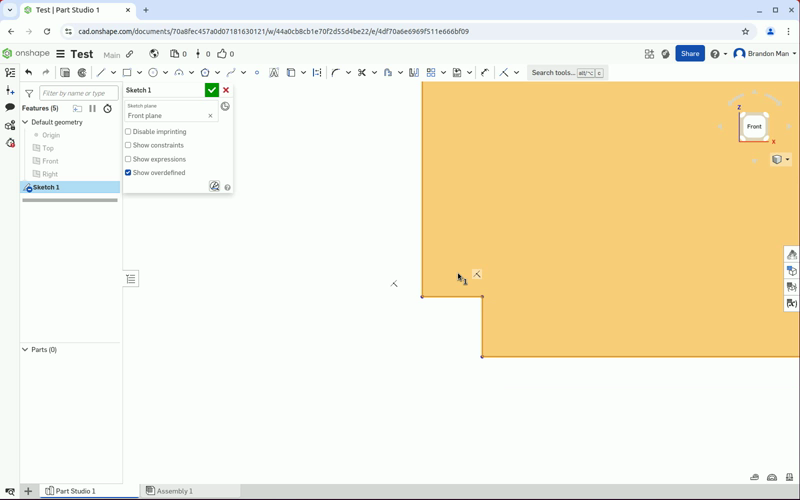
scroll(-6)
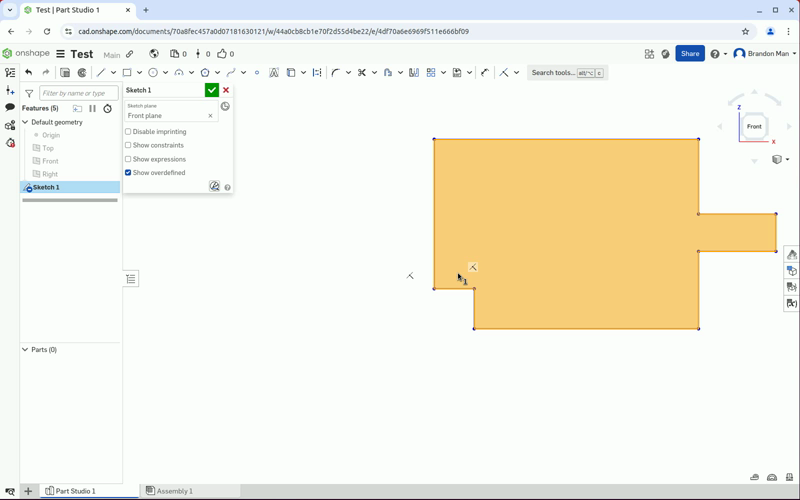
scroll(-6)
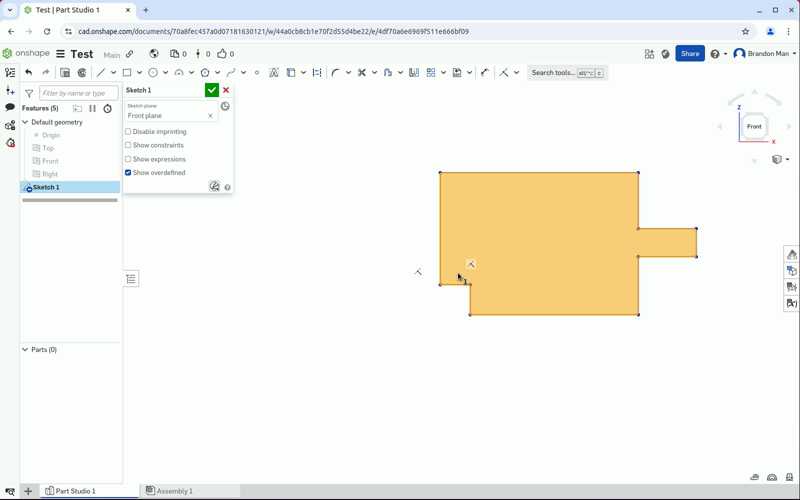
scroll(-6)
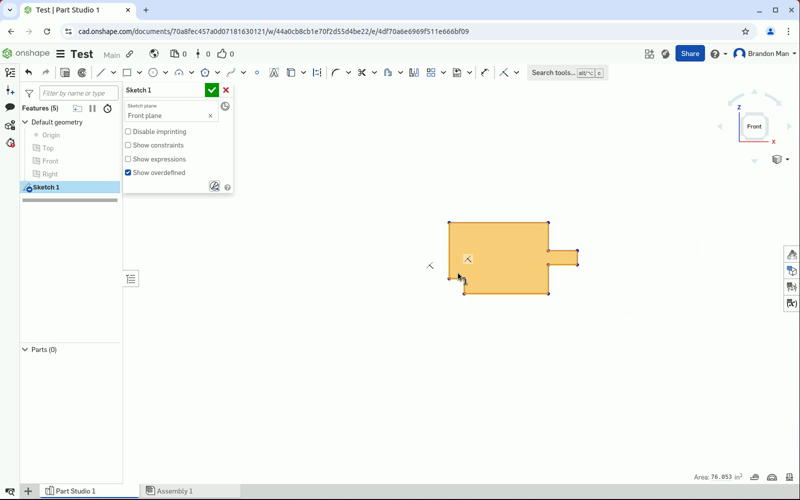
scroll(-6)
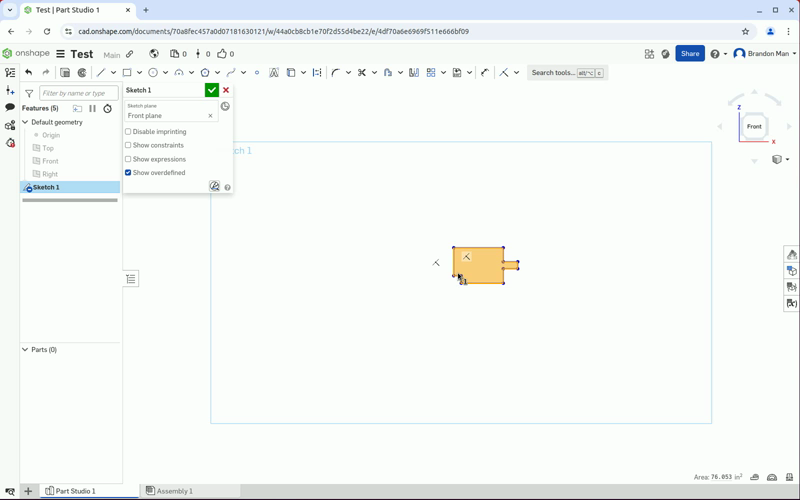
mouse_move(73, 352)
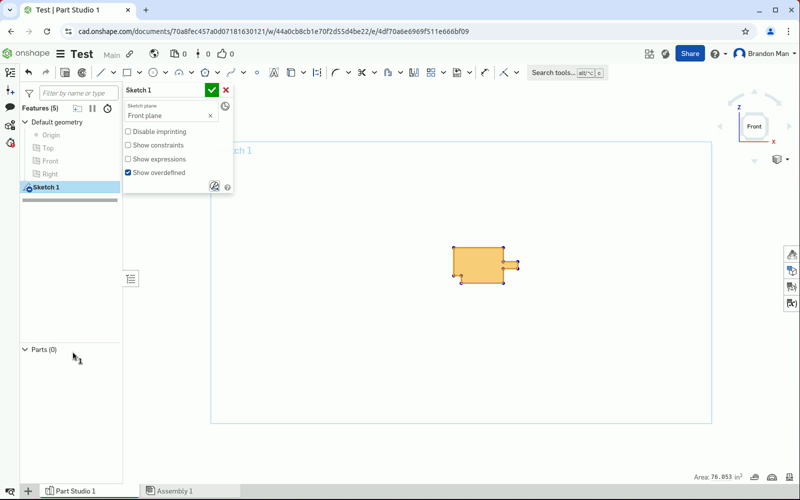
key(shift+y)
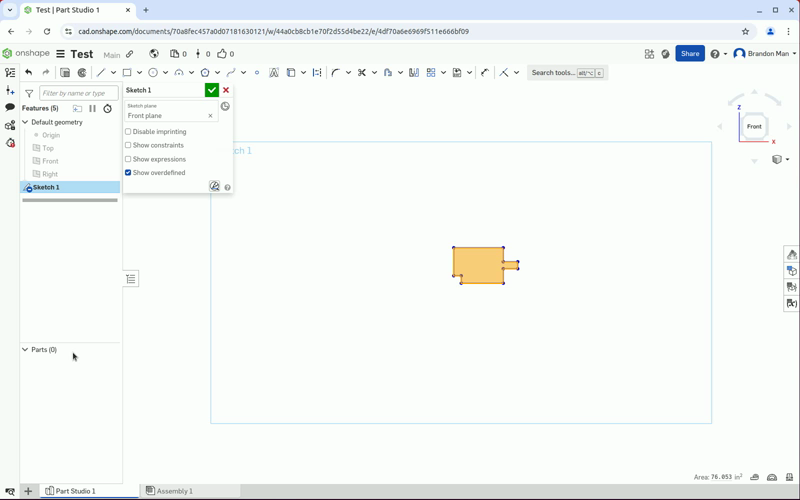
key(shift+e)
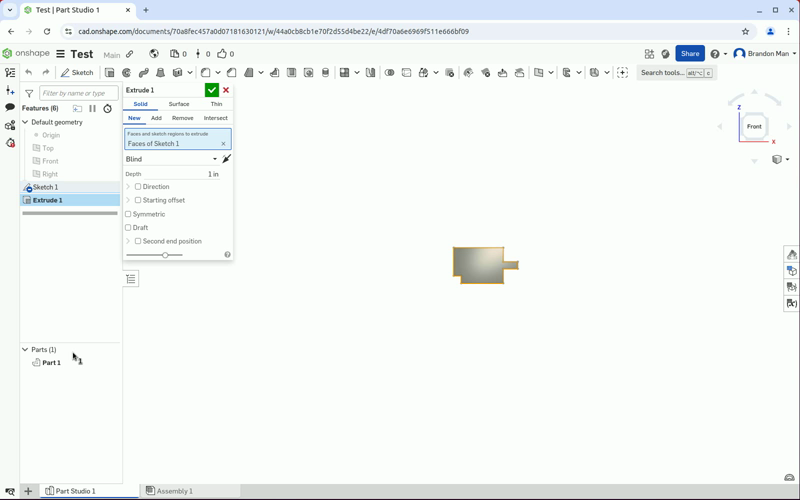
mouse_move(143, 106)
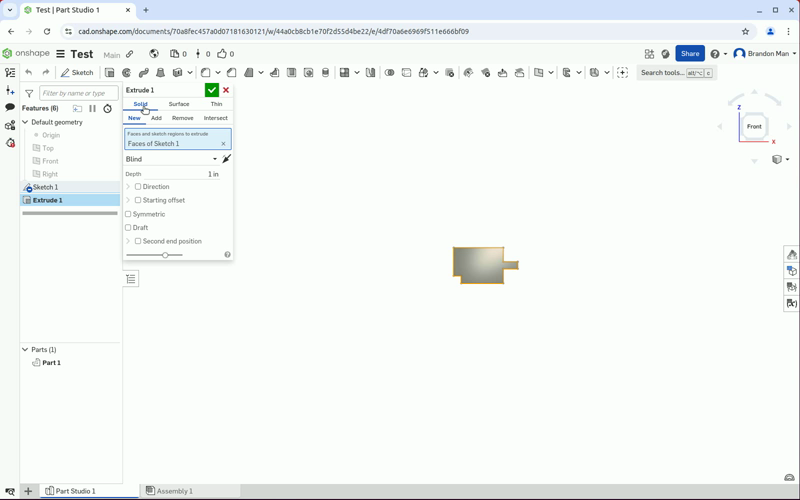
click(143, 106)
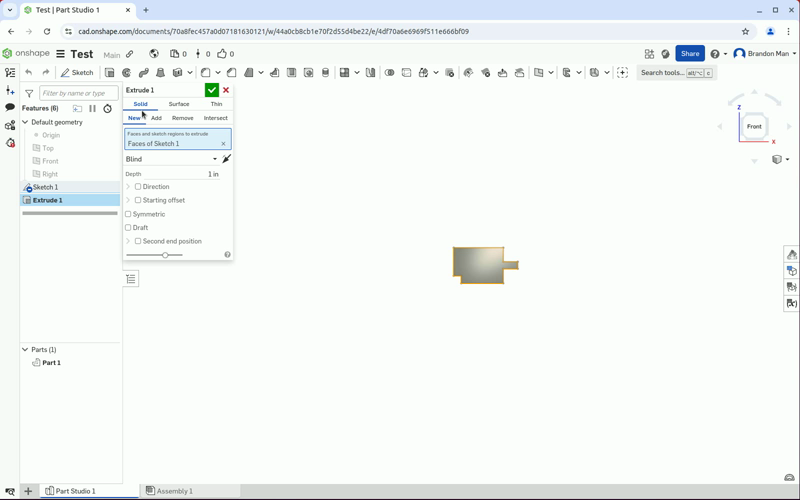
mouse_move(137, 120)
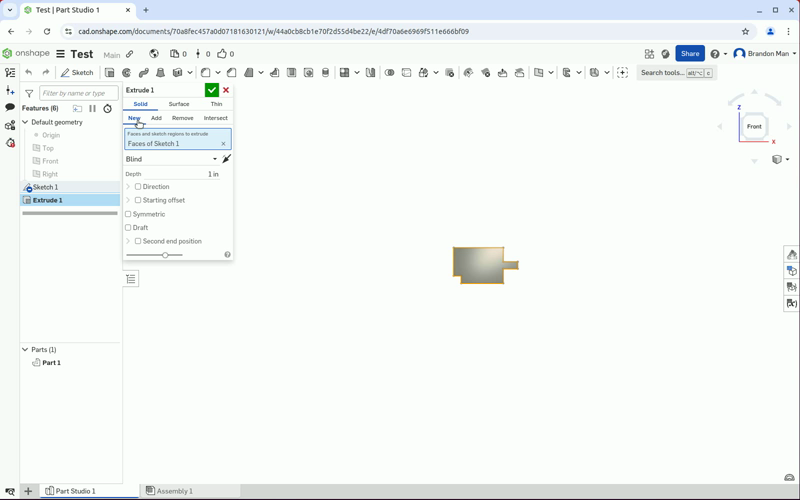
click(137, 120)
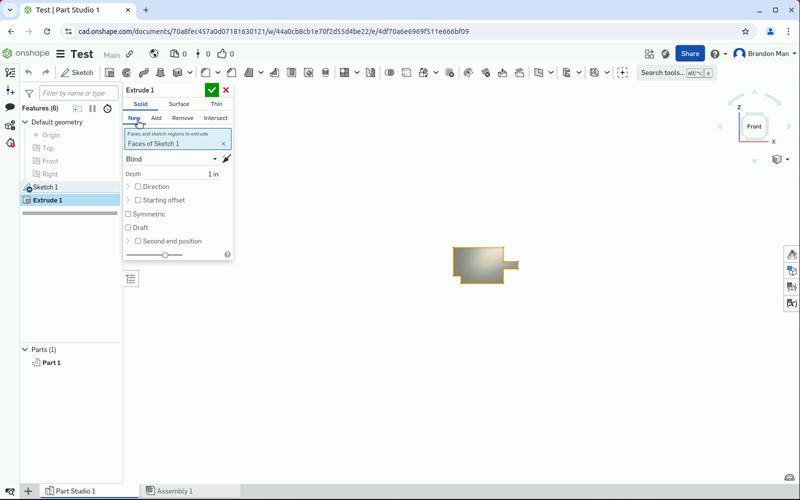
key(tab, 4)
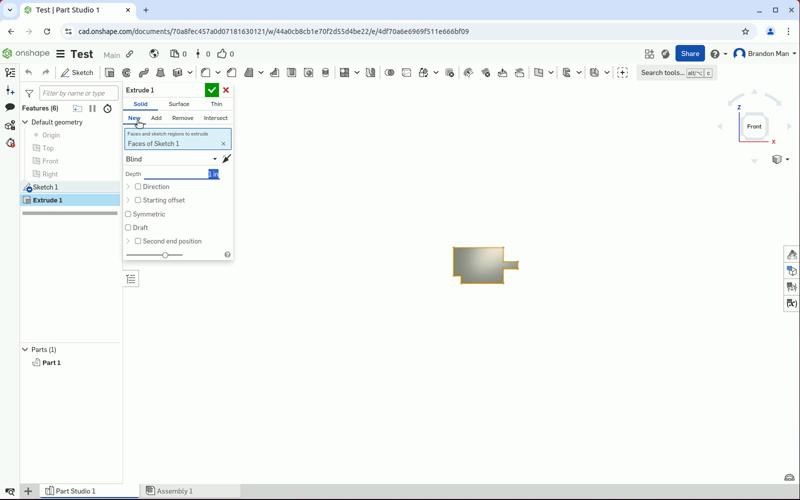
text(12.998)
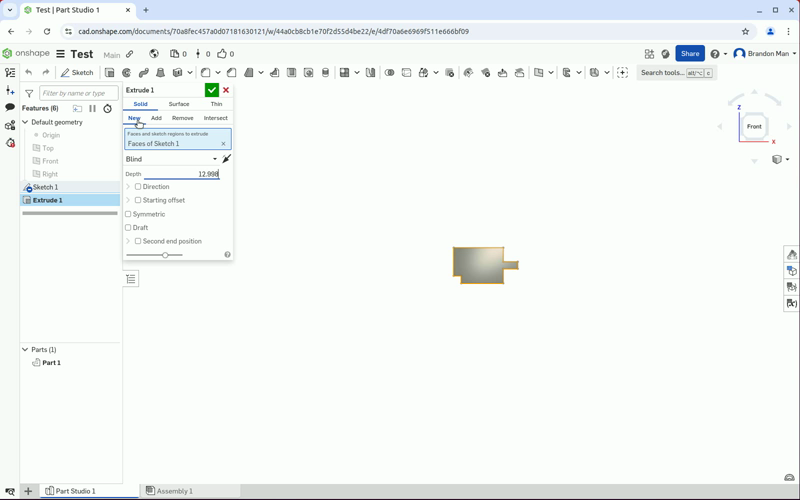
key(enter)
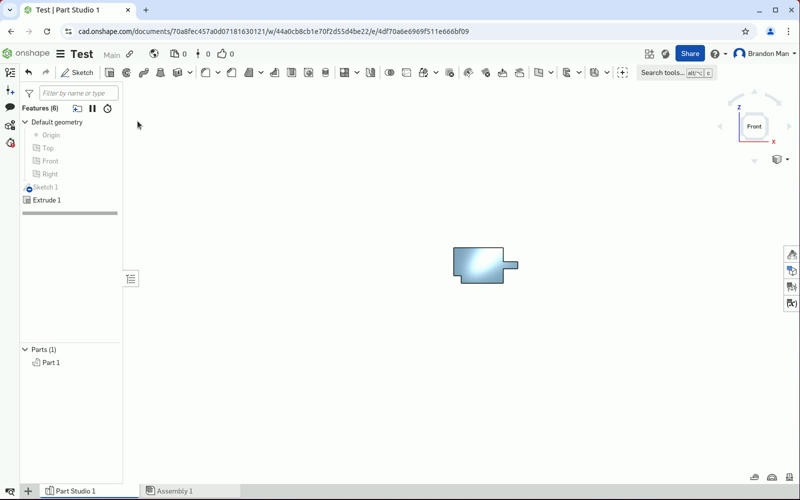
key(shift+h)
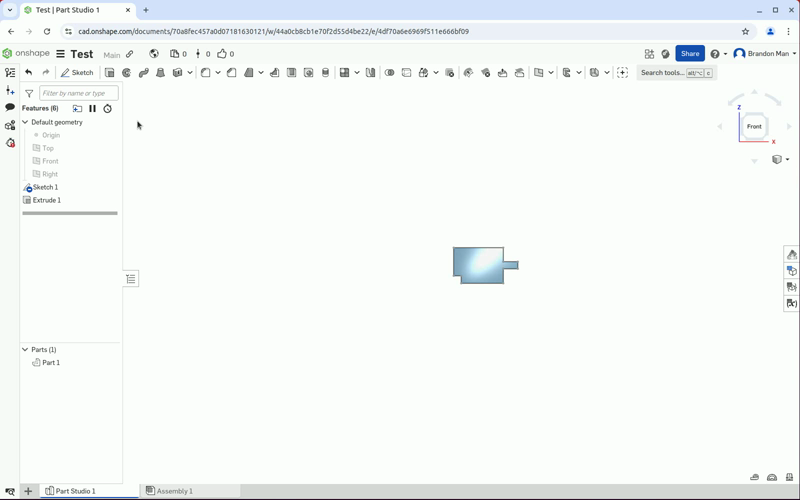
key(shift+h)
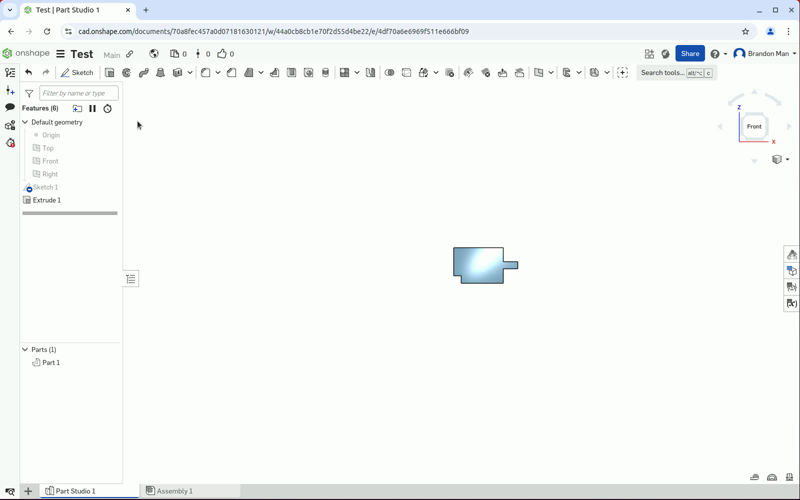
mouse_move(73, 189)
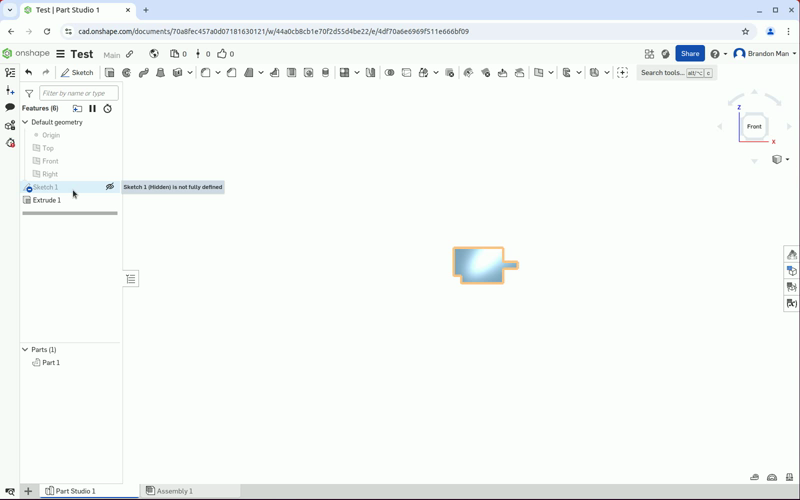
click(73, 189)
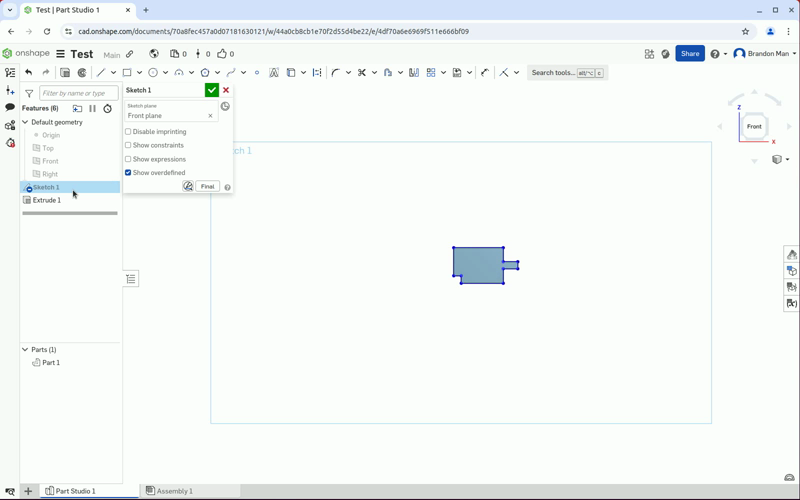
mouse_move(229, 92)
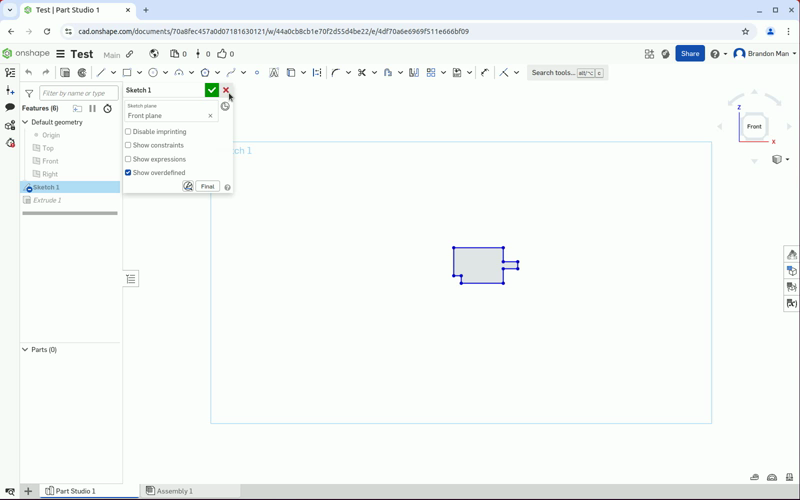
click(229, 92)
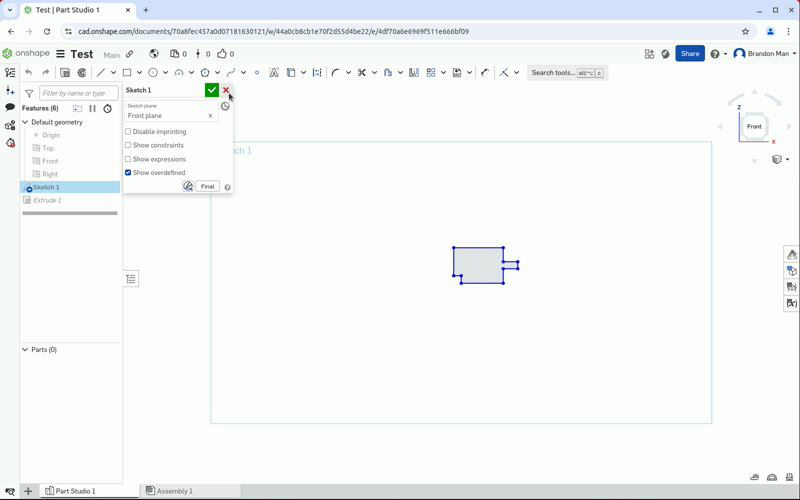
key(shift+s)
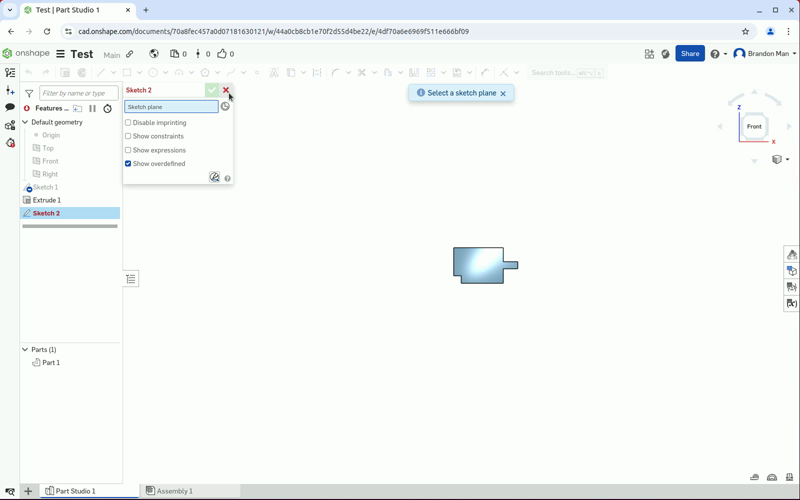
mouse_move(73, 163)
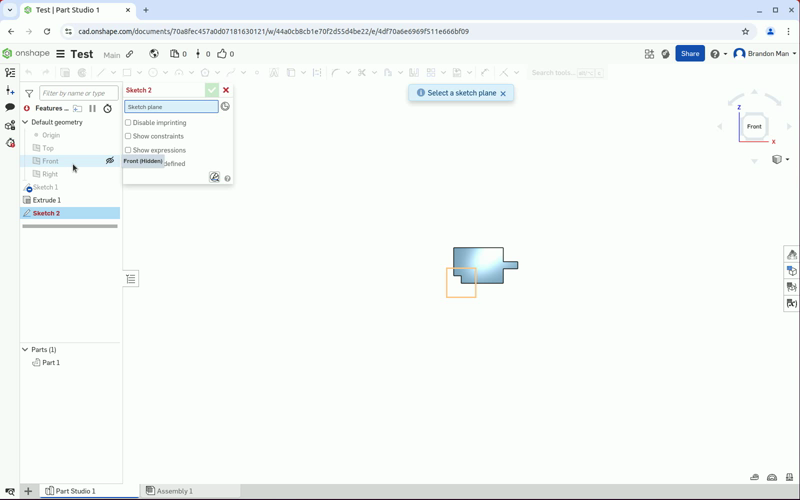
click(73, 163)
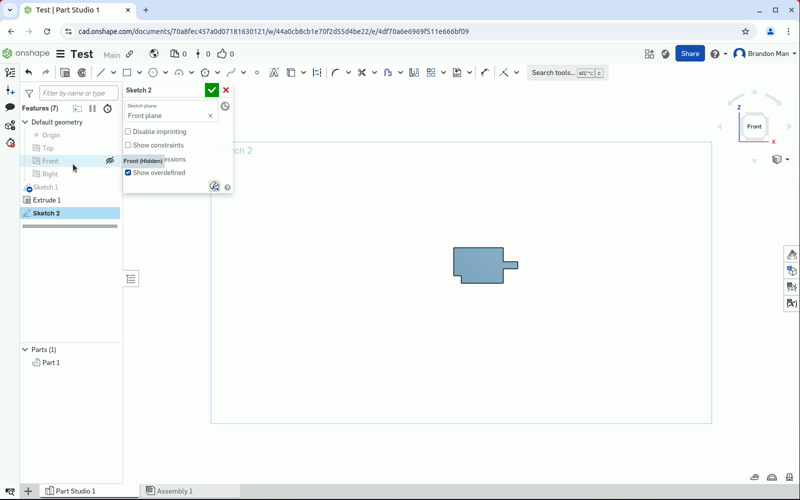
mouse_move(73, 352)
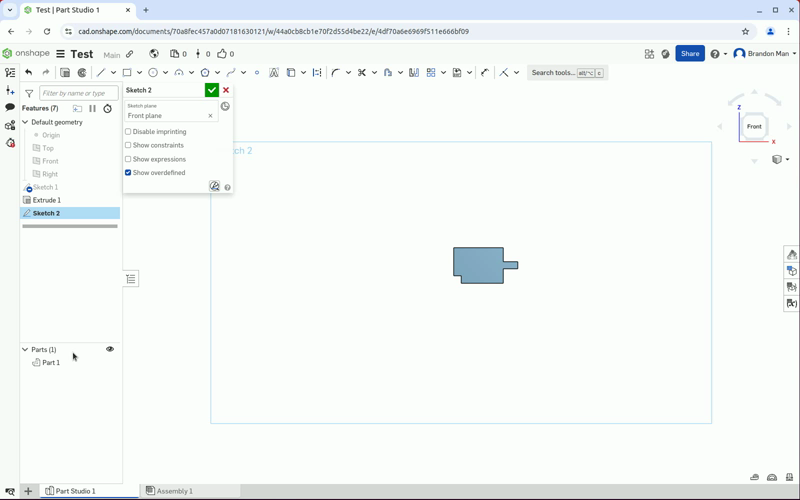
key(y)
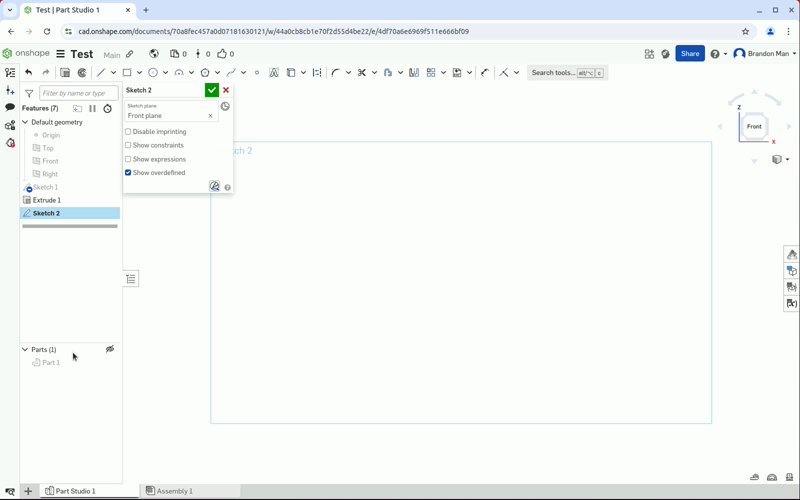
key(l)
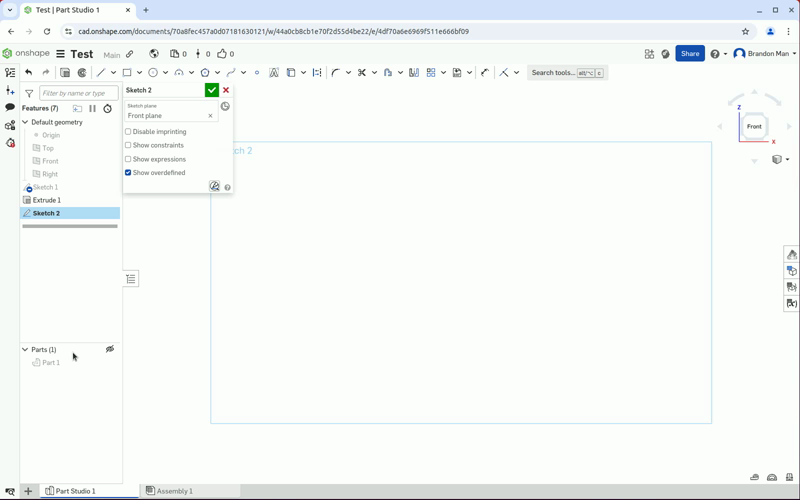
key_down(shift)
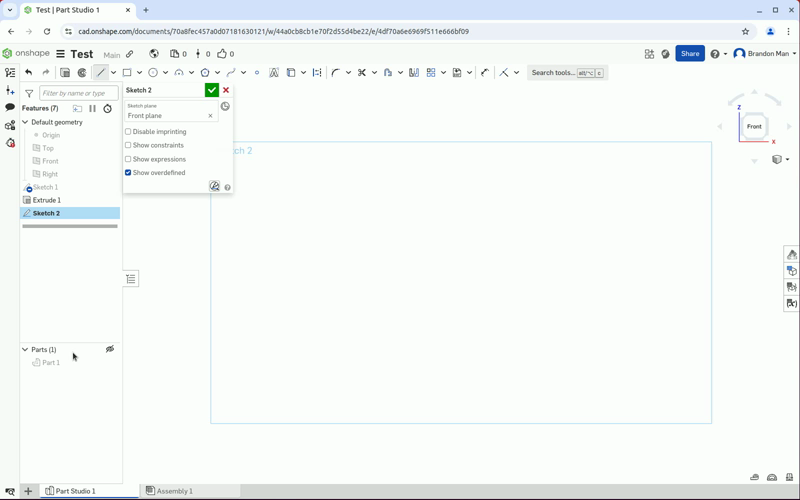
mouse_move(453, 247)
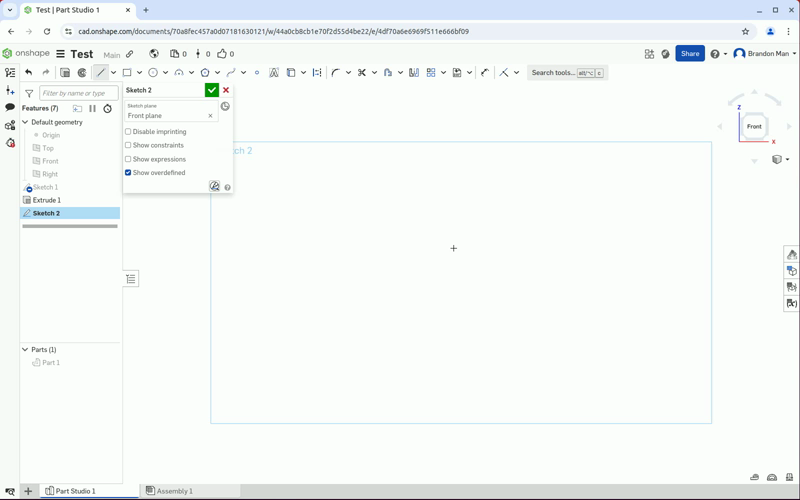
click(453, 247)
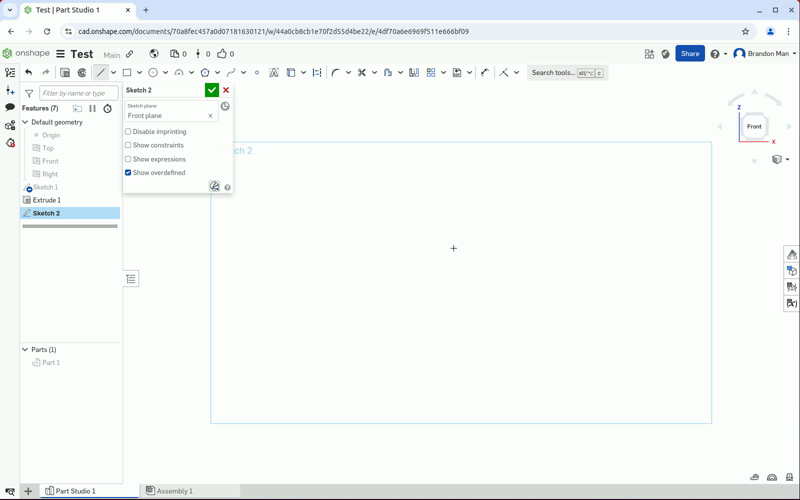
key_up(shift)
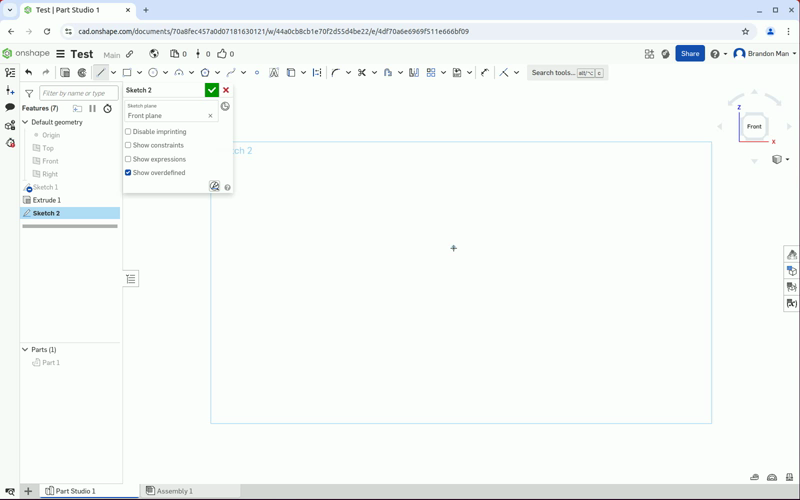
key_down(shift)
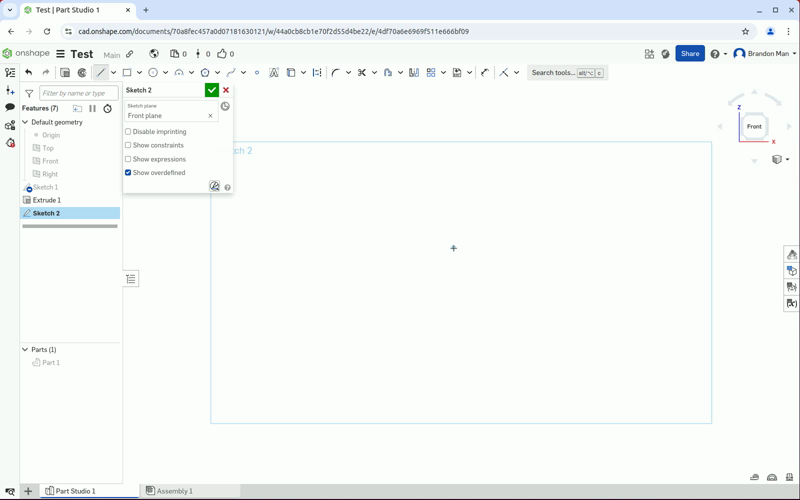
mouse_move(483, 247)
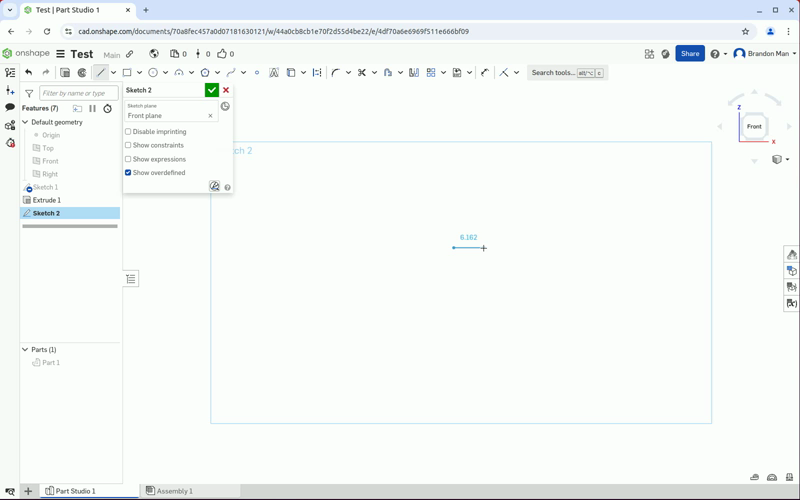
mouse_move(502, 247)
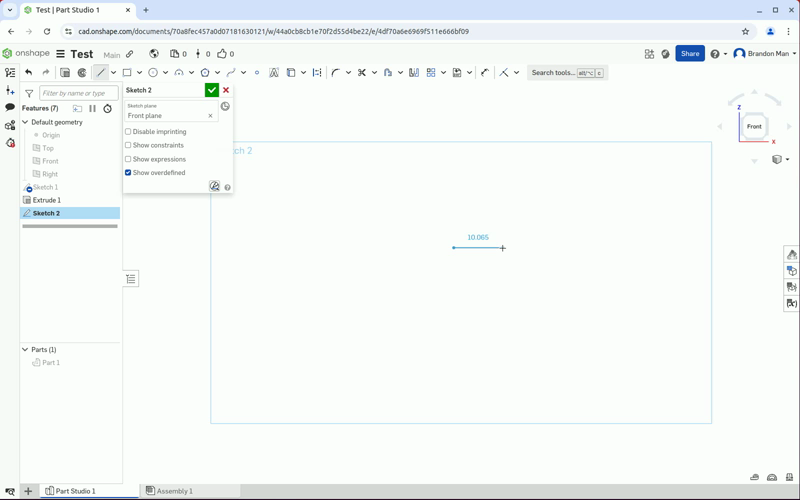
click(502, 247)
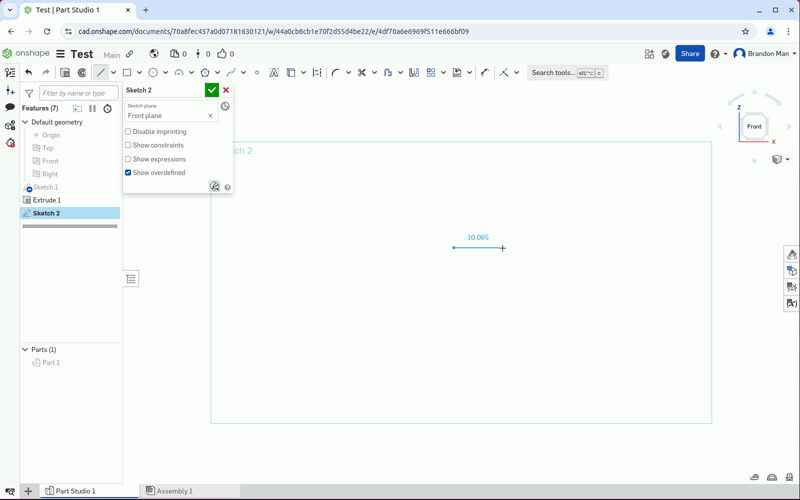
key_up(shift)
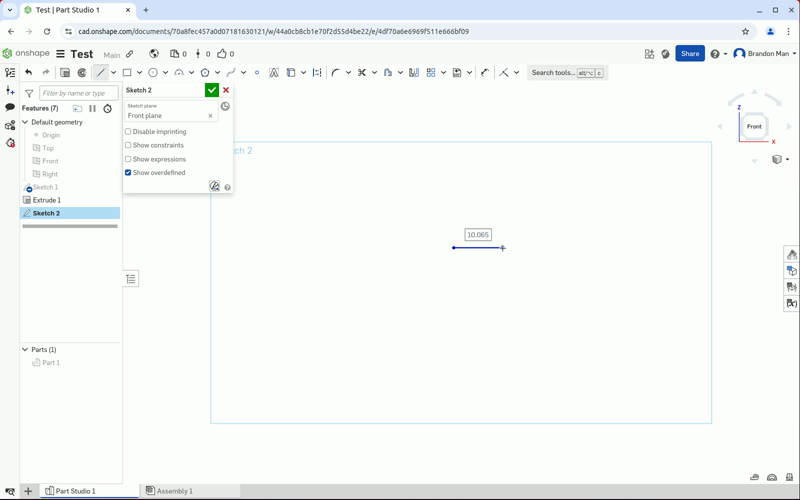
key_down(shift)
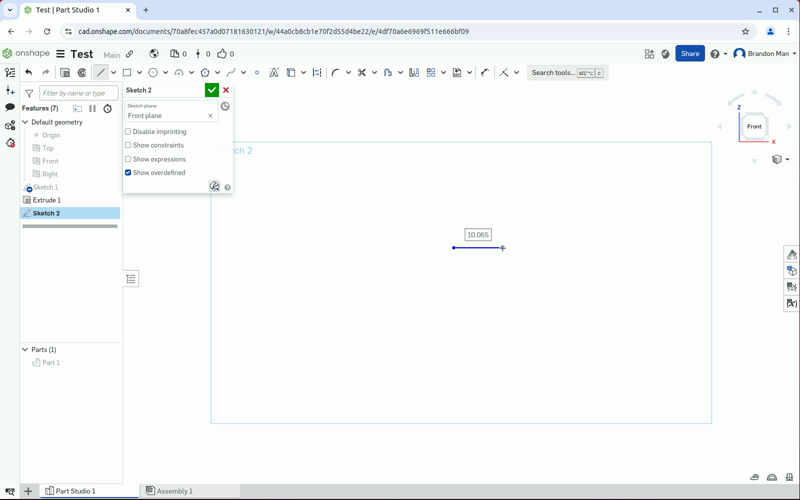
mouse_move(532, 247)
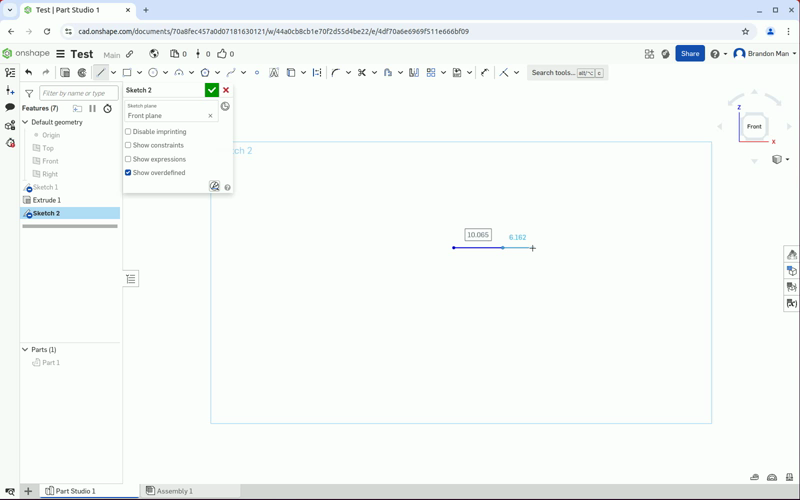
mouse_move(502, 261)
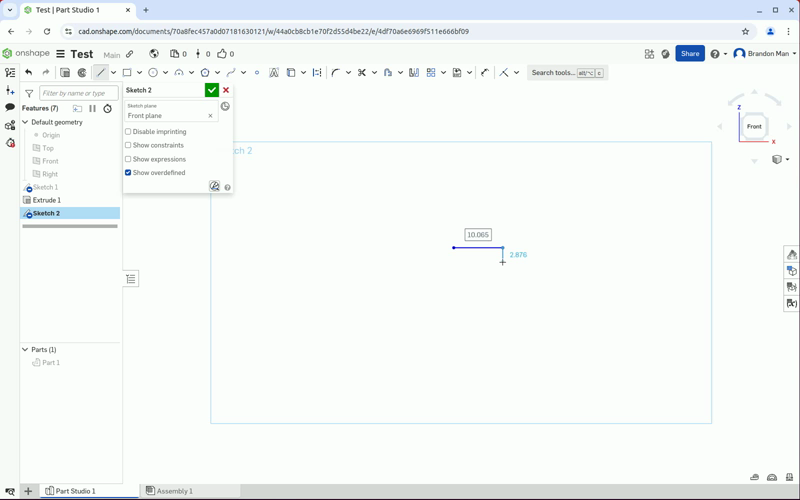
click(502, 261)
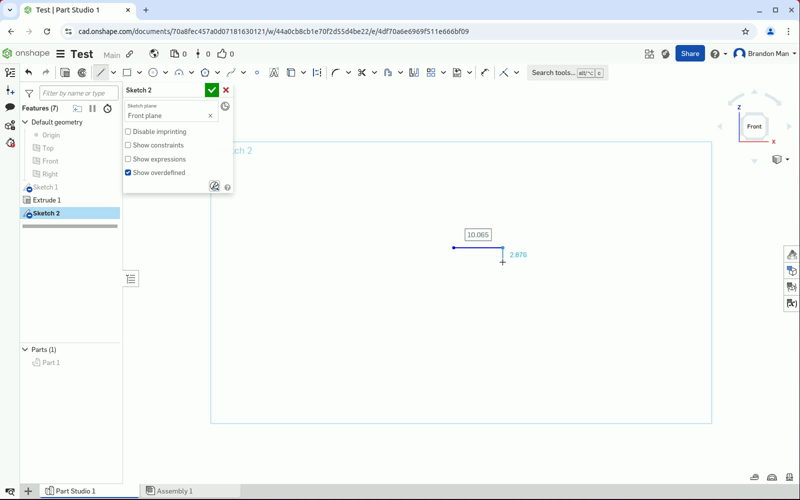
key_up(shift)
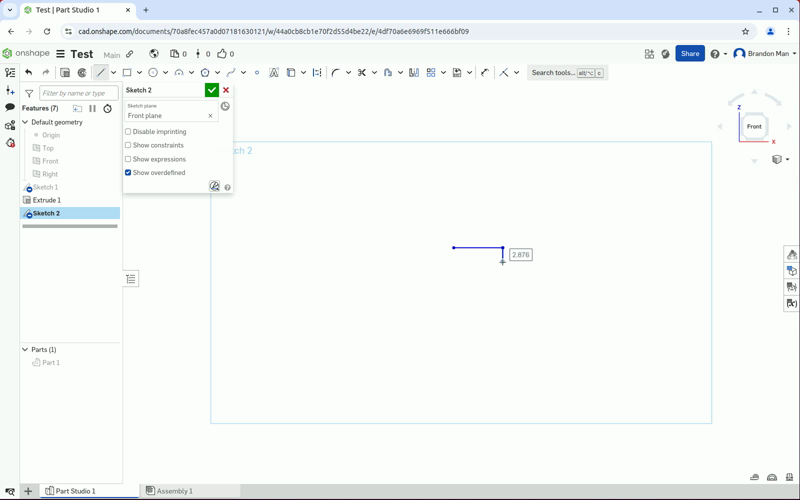
key_down(shift)
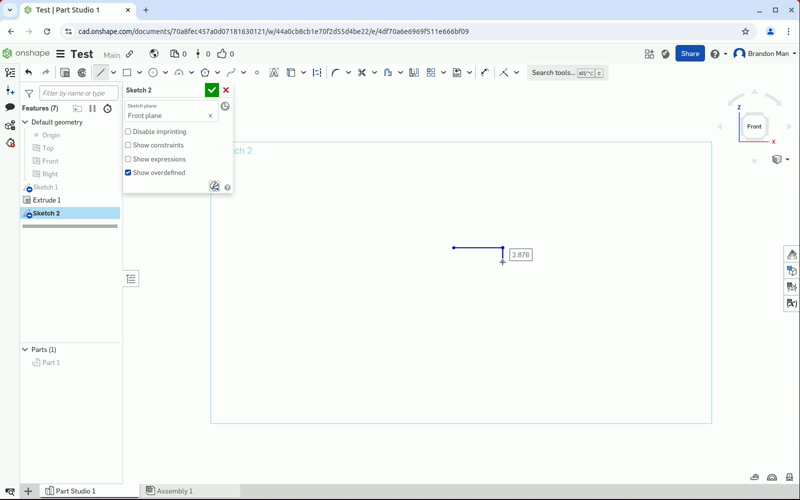
mouse_move(532, 261)
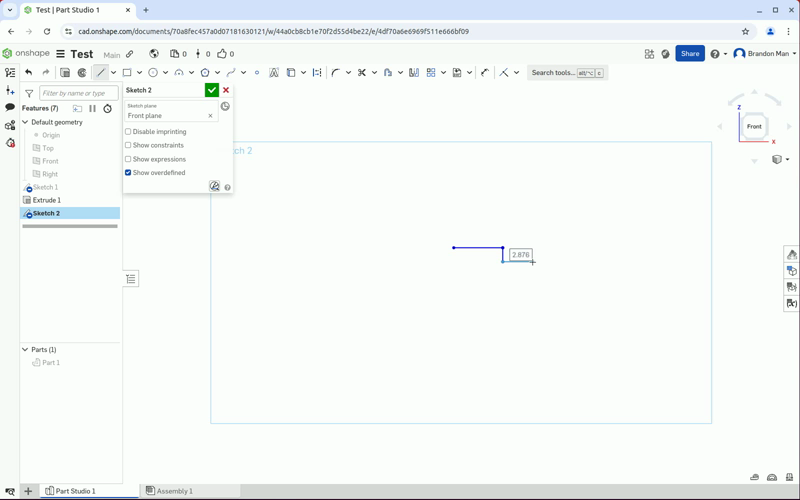
mouse_move(516, 261)
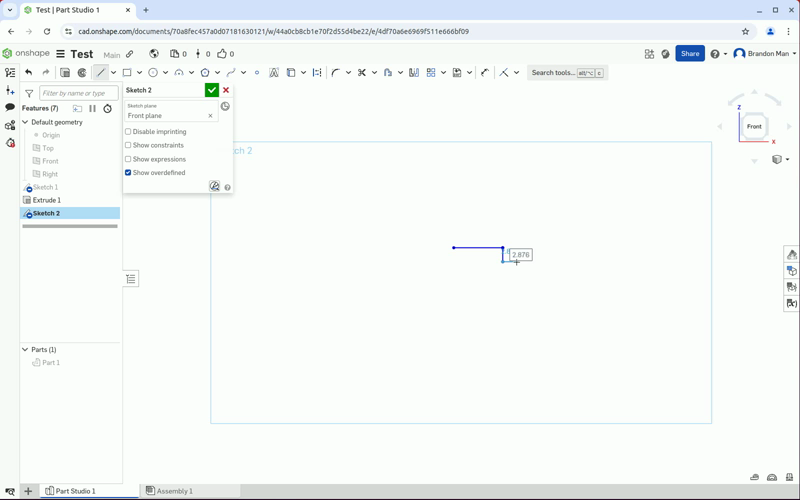
click(516, 261)
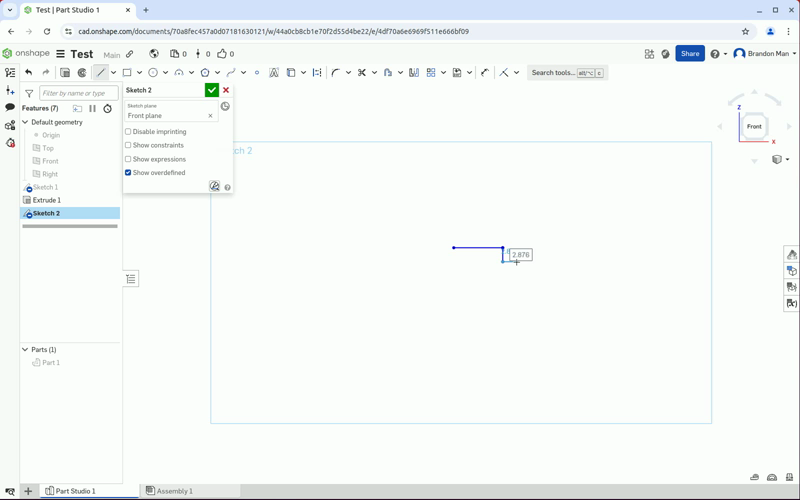
key_up(shift)
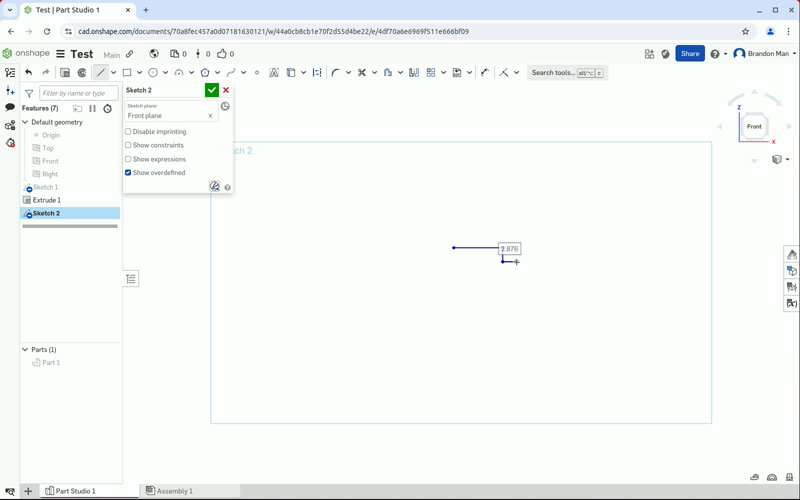
key_down(shift)
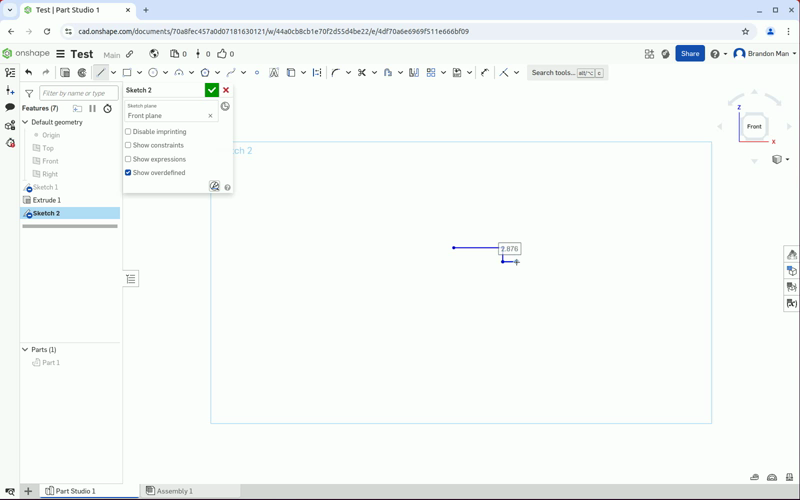
mouse_move(546, 261)
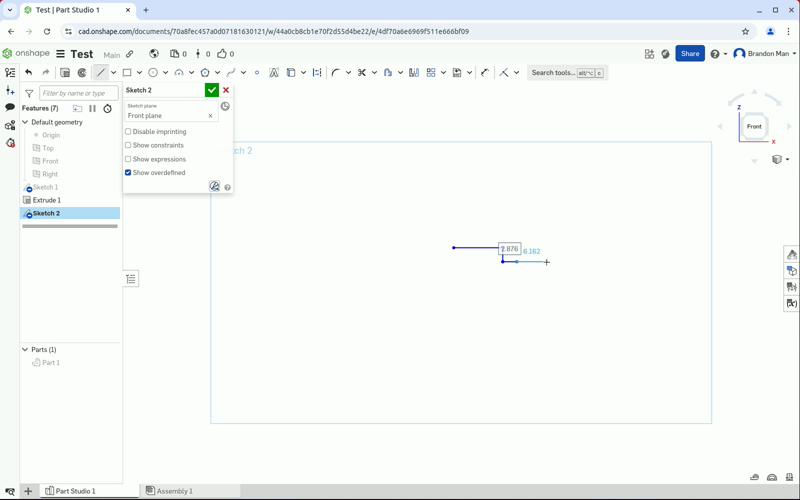
mouse_move(516, 269)
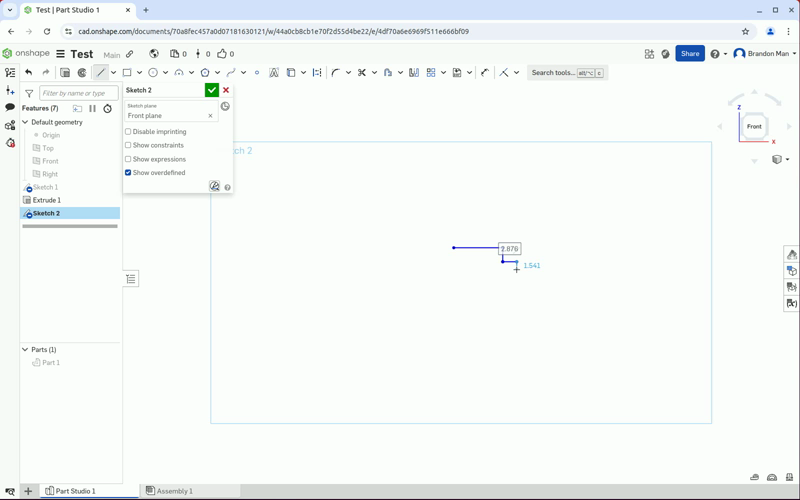
click(516, 269)
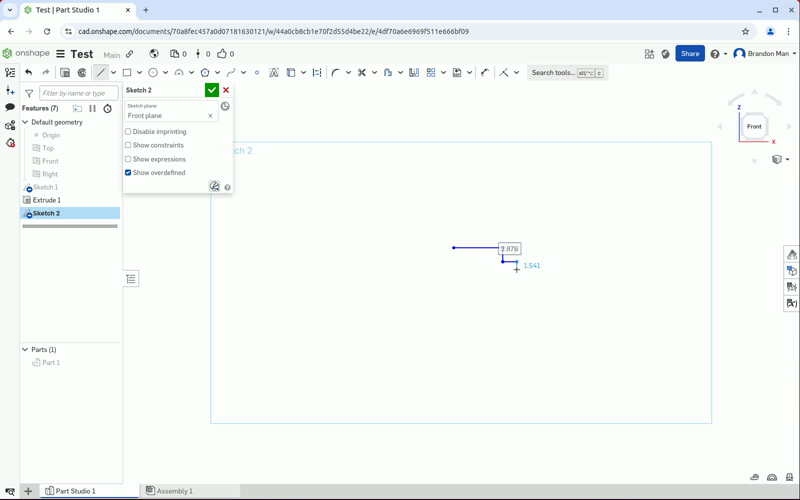
key_up(shift)
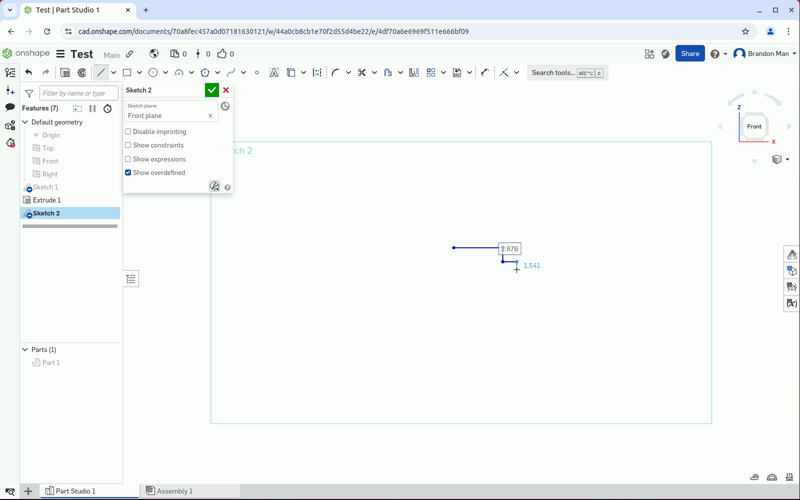
key_down(shift)
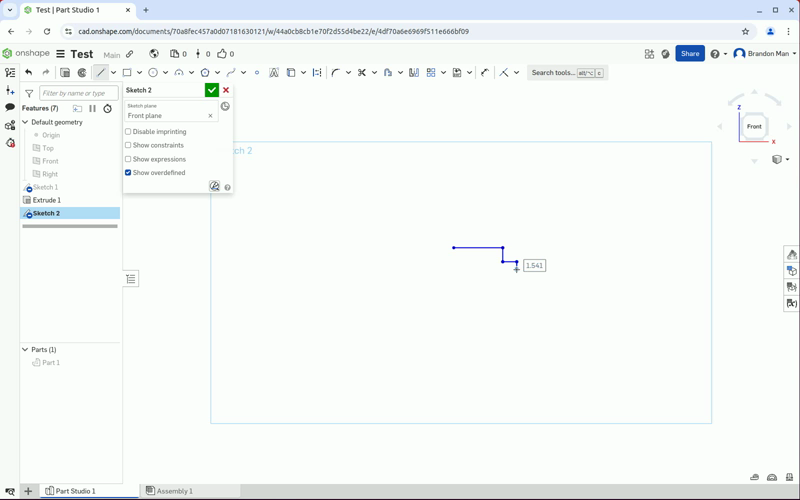
mouse_move(546, 269)
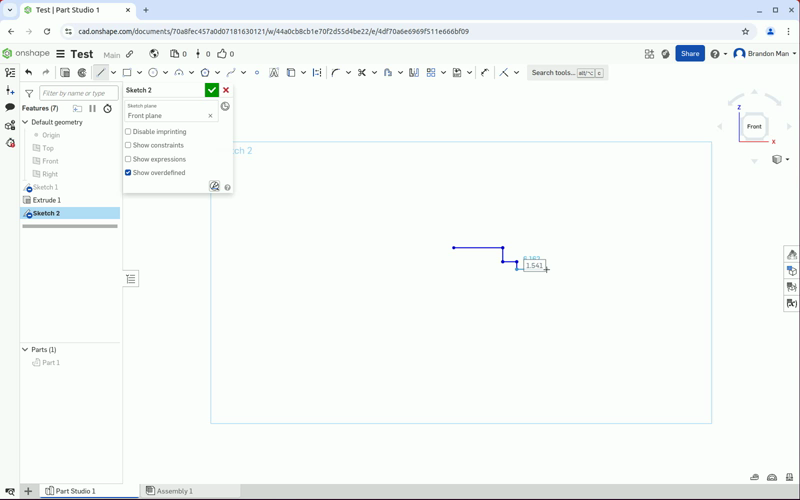
mouse_move(573, 269)
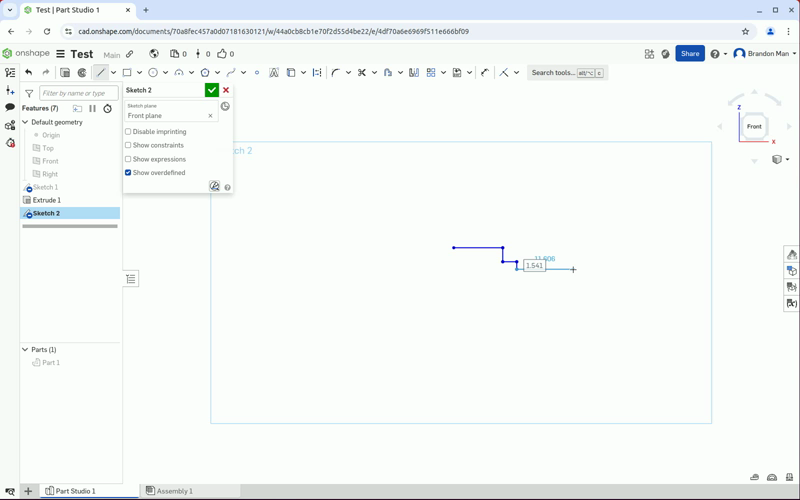
click(573, 269)
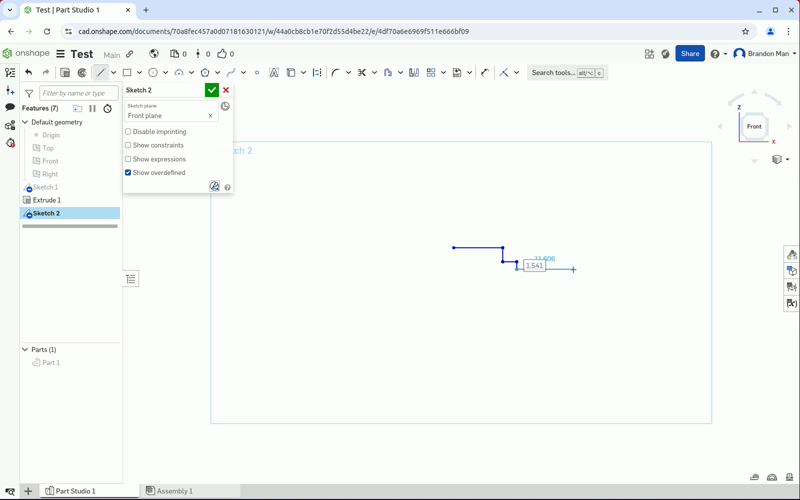
key_up(shift)
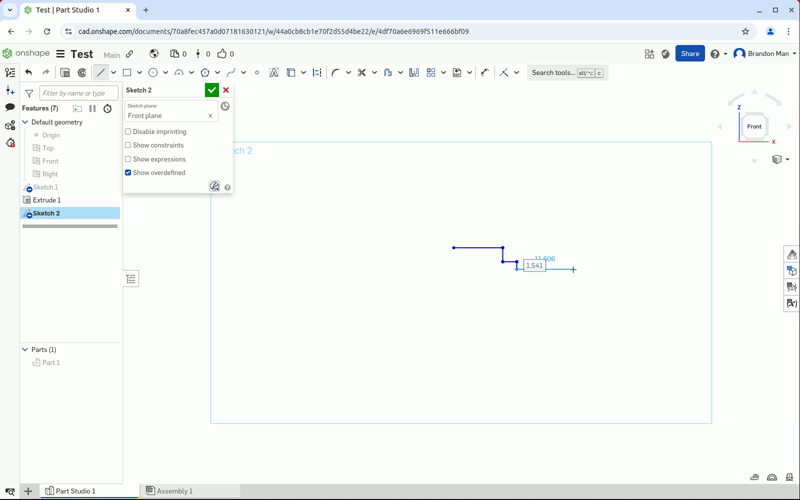
key_down(shift)
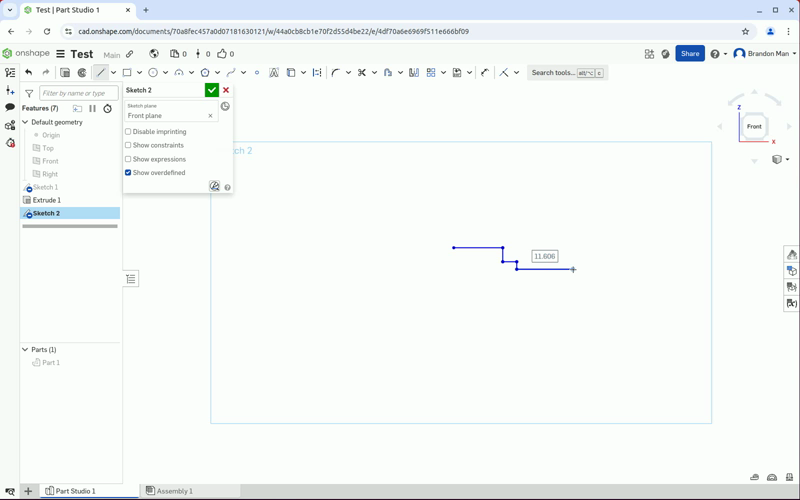
mouse_move(589, 269)
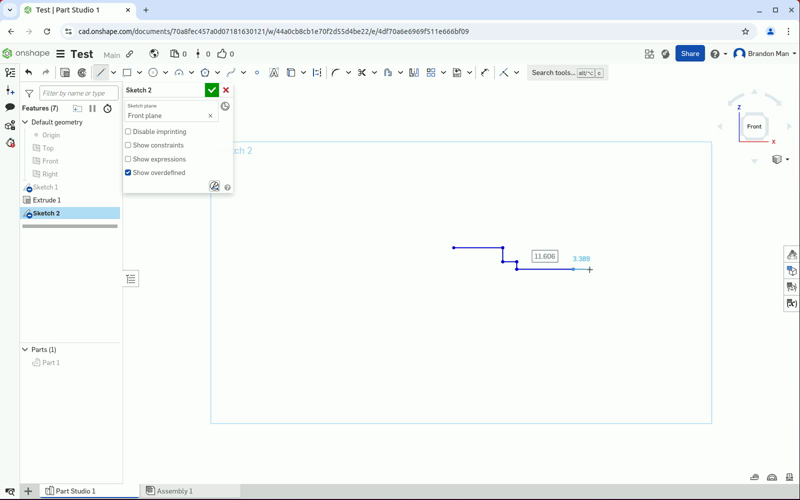
mouse_move(573, 247)
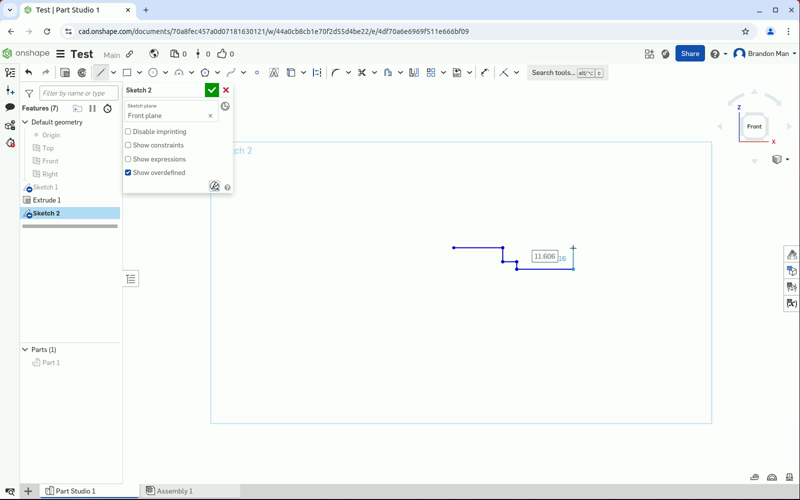
click(573, 247)
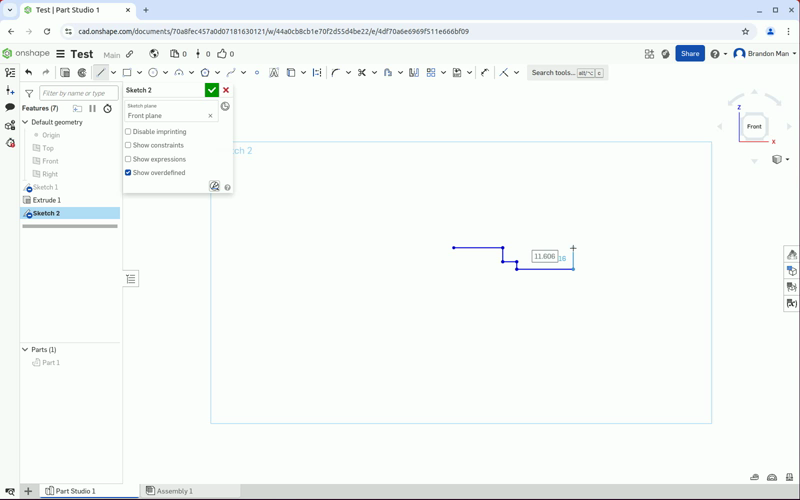
key_up(shift)
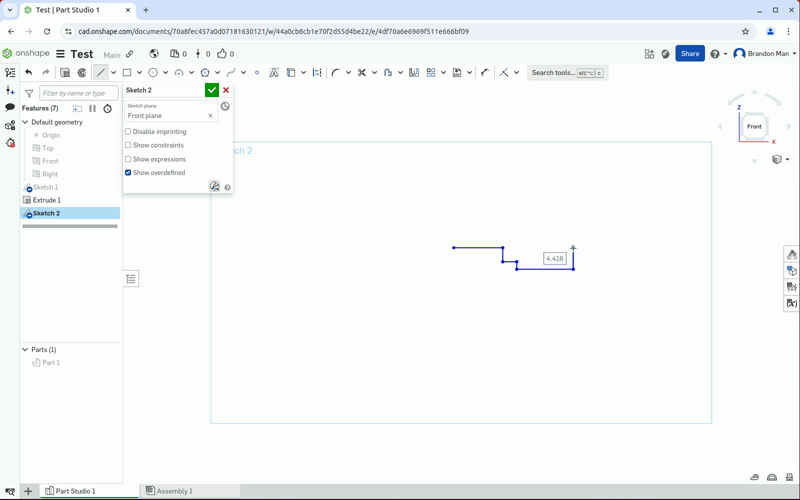
key_down(shift)
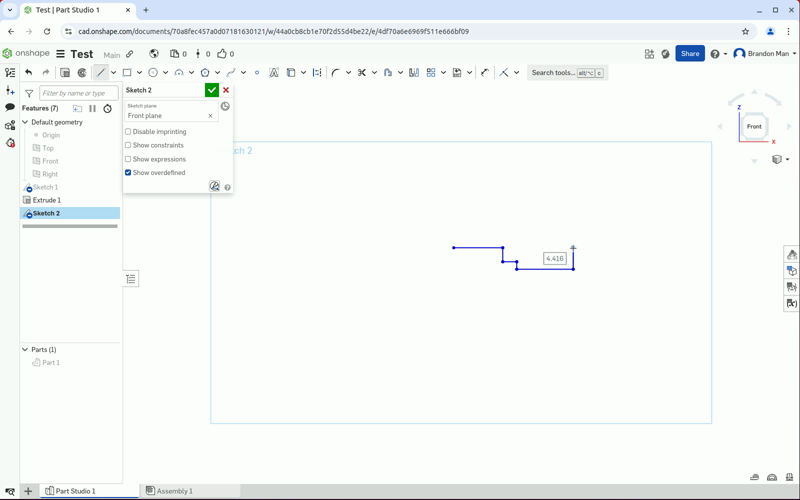
mouse_move(510, 212)
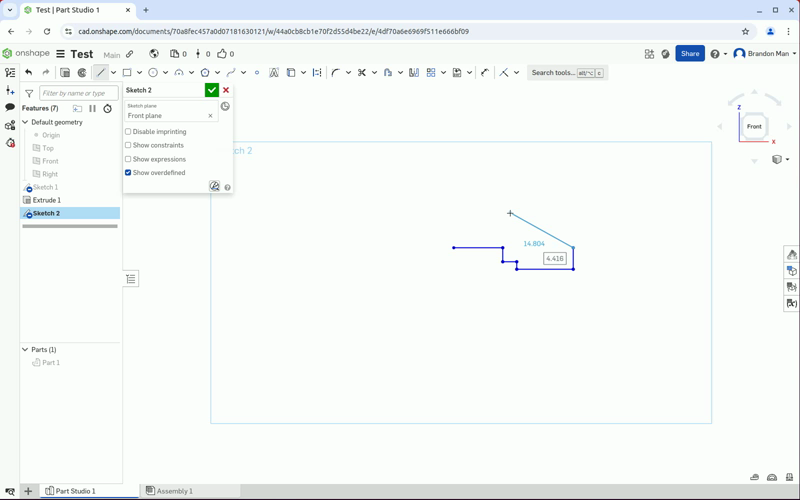
click(510, 212)
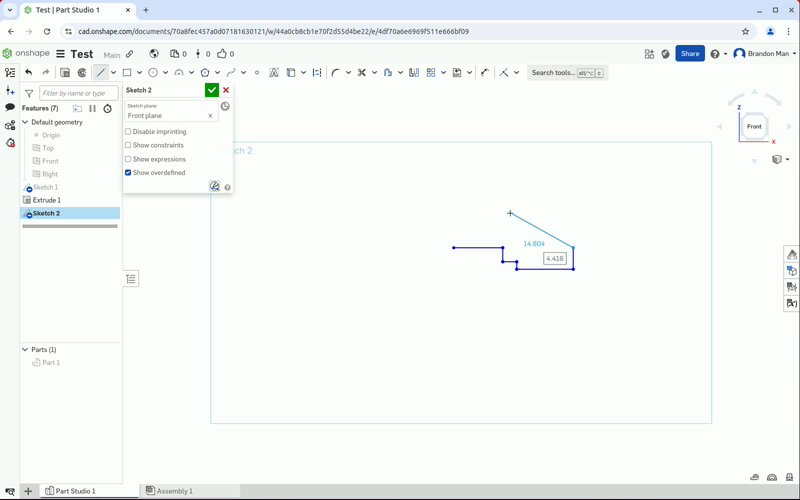
key_up(shift)
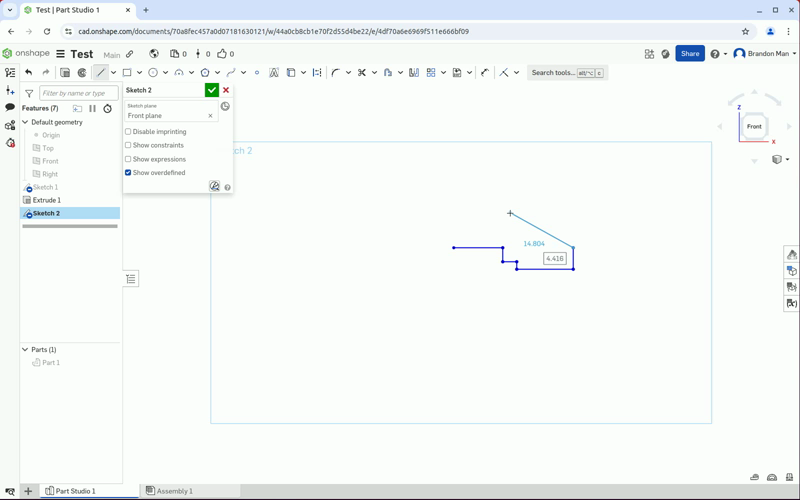
key_down(shift)
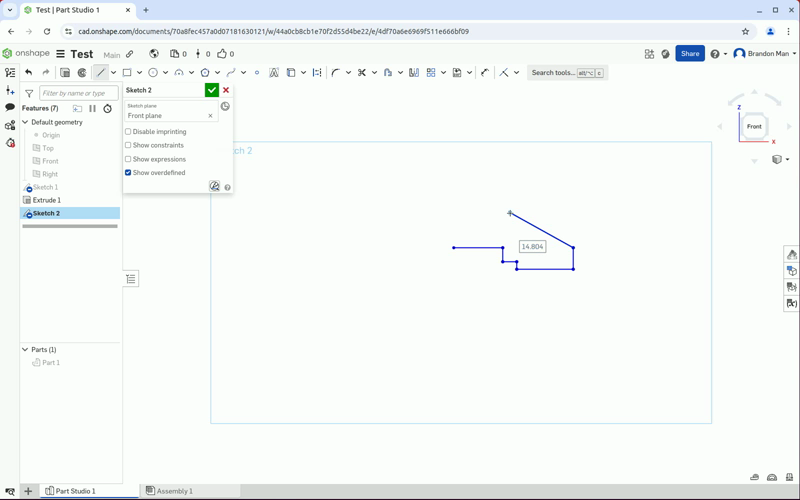
mouse_move(540, 212)
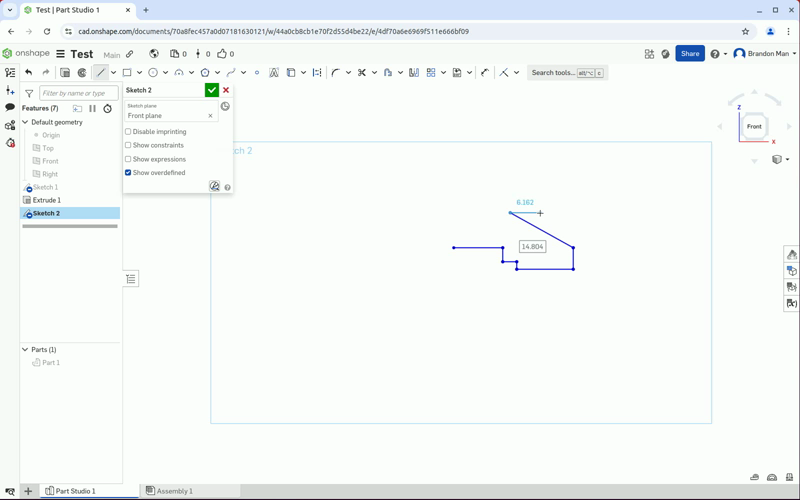
mouse_move(453, 212)
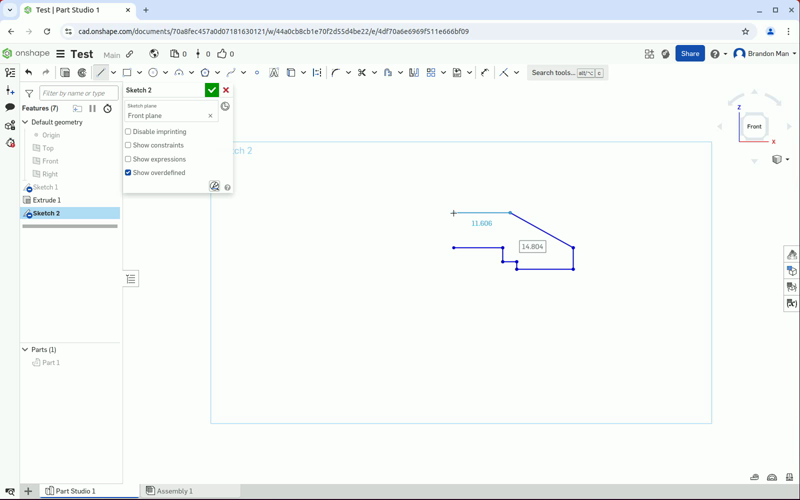
click(453, 212)
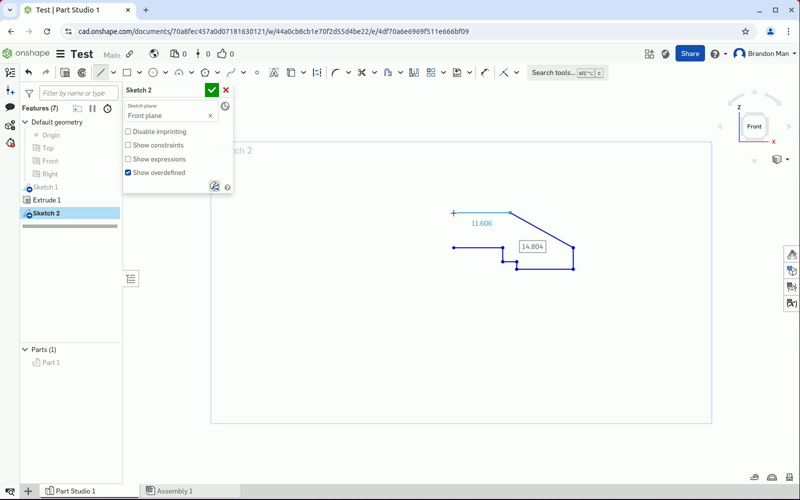
key_up(shift)
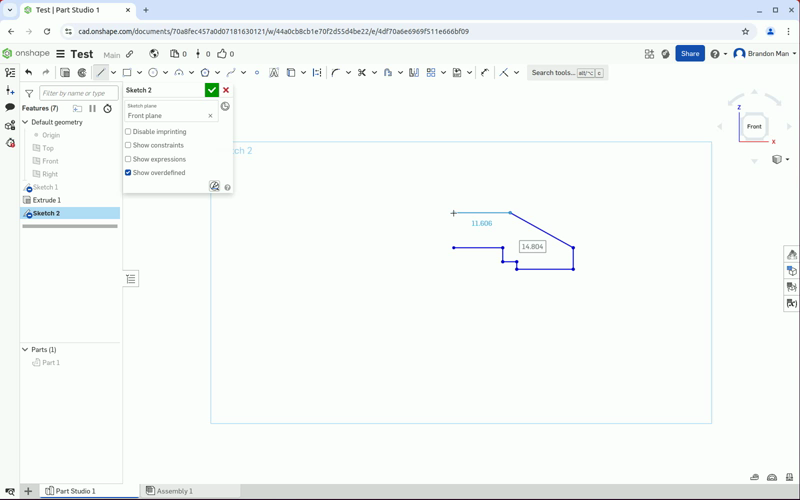
mouse_move(483, 212)
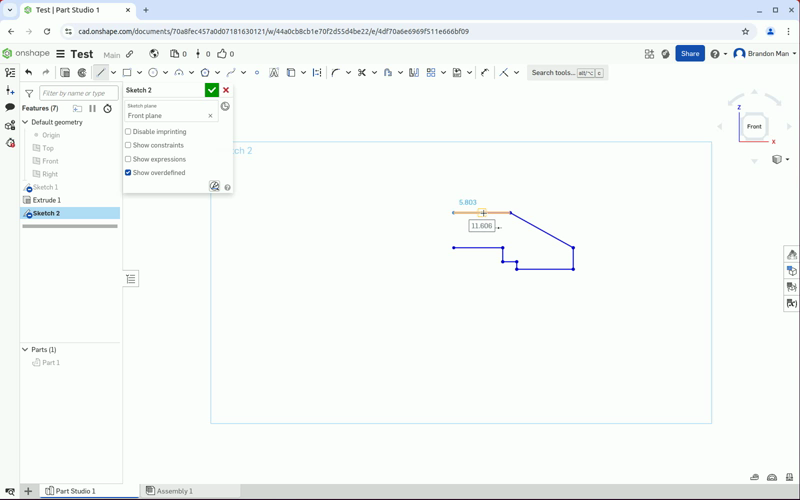
key_down(shift)
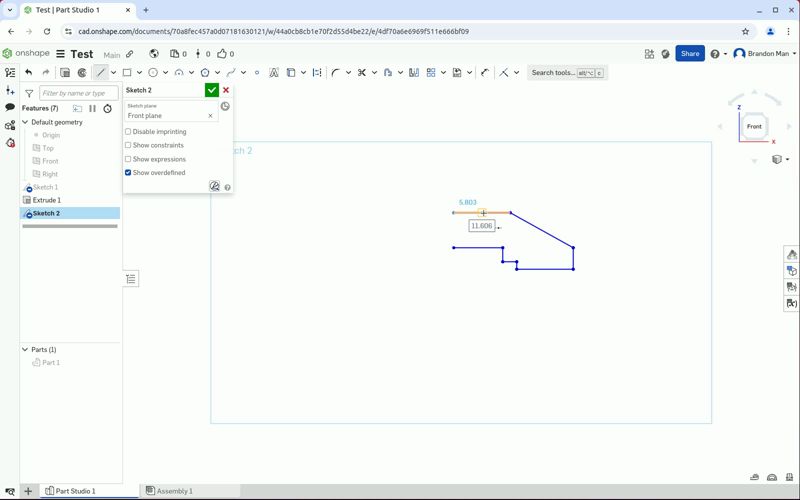
mouse_move(453, 247)
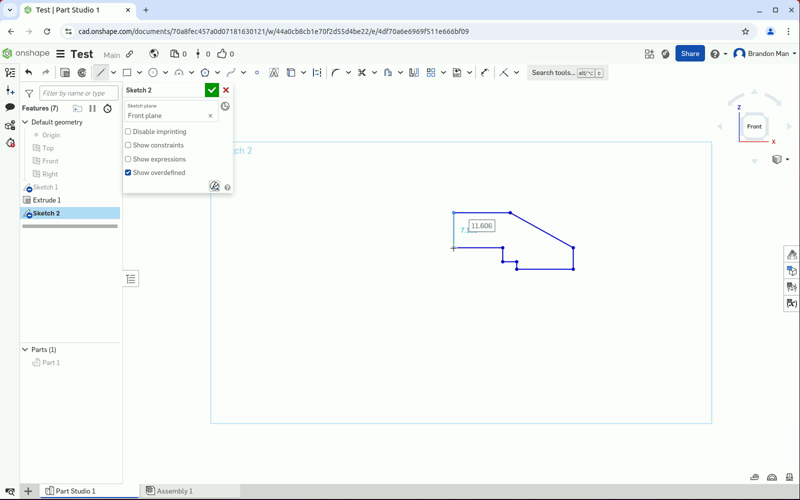
key_up(shift)
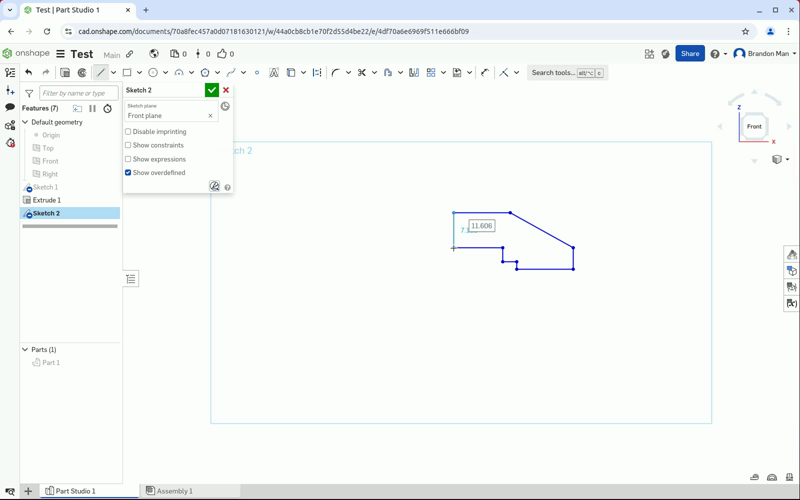
click(453, 247)
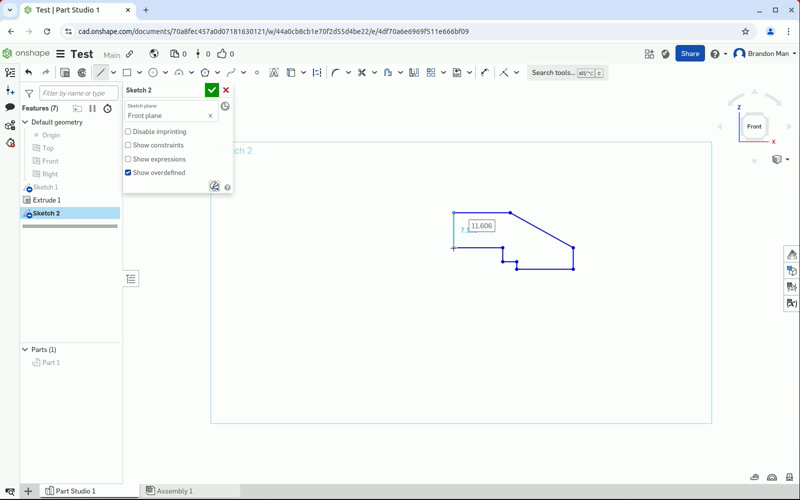
key(esc)
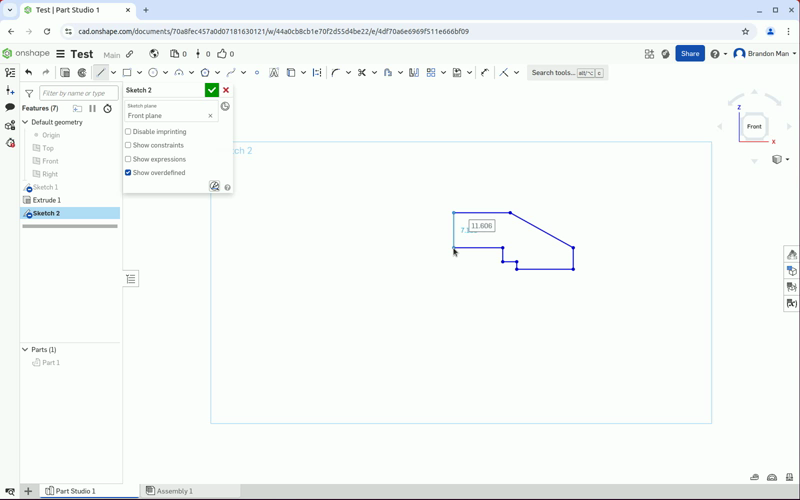
key(c)
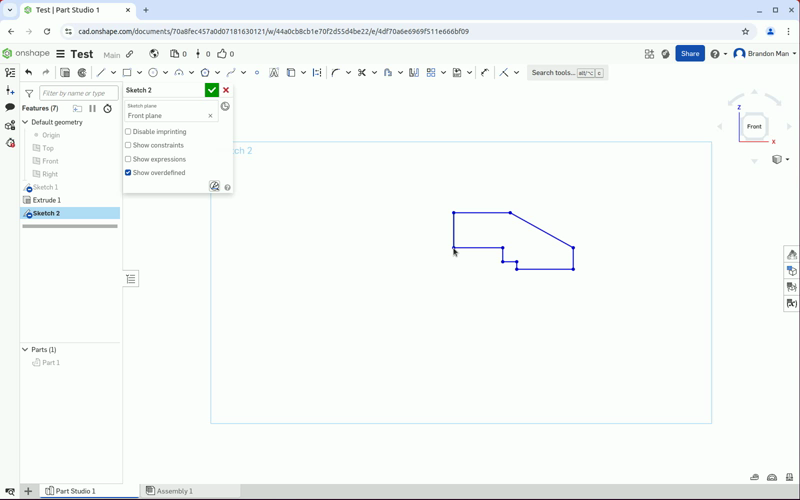
key_down(shift)
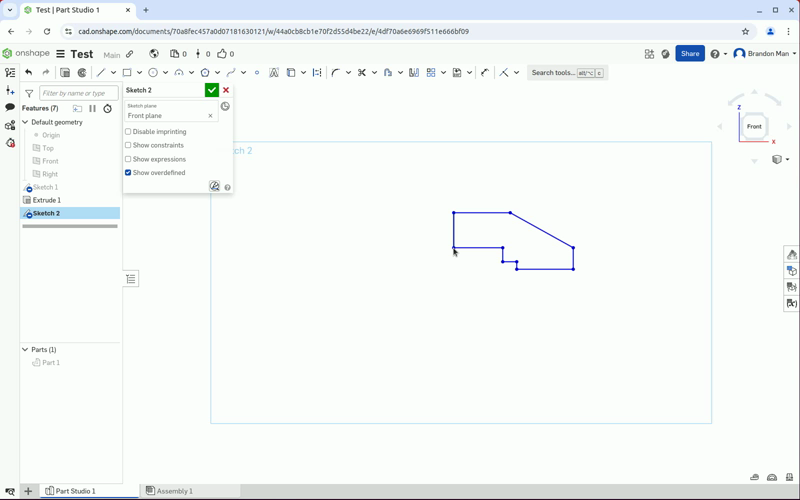
mouse_move(475, 226)
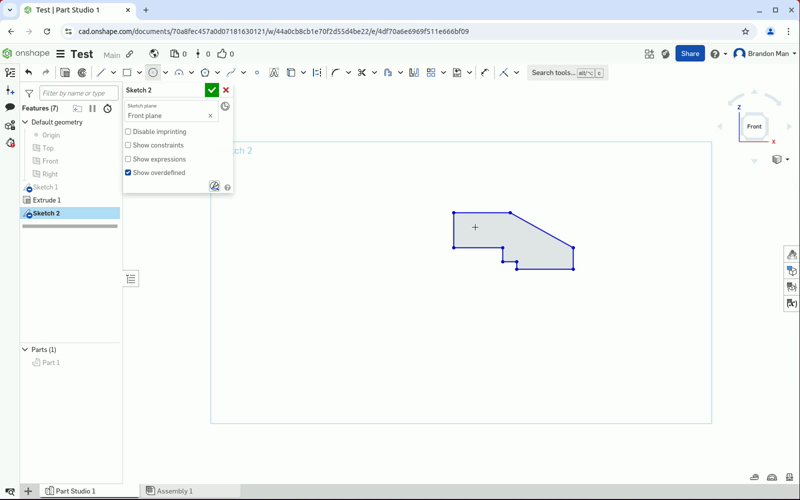
click(475, 226)
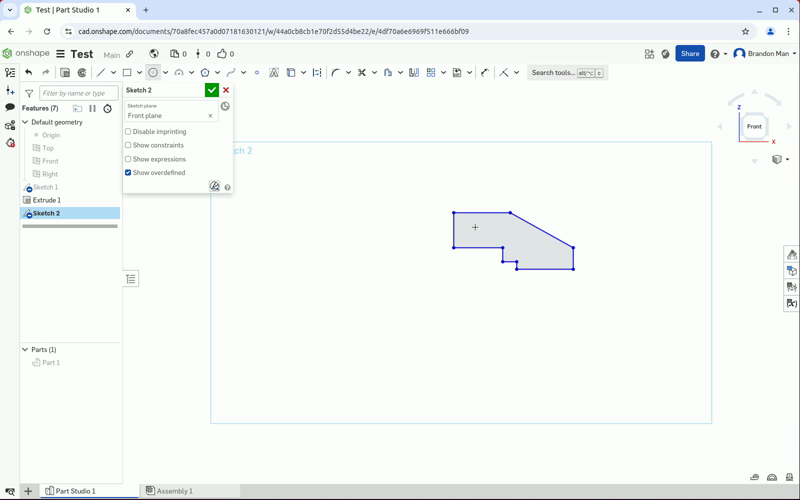
key_up(shift)
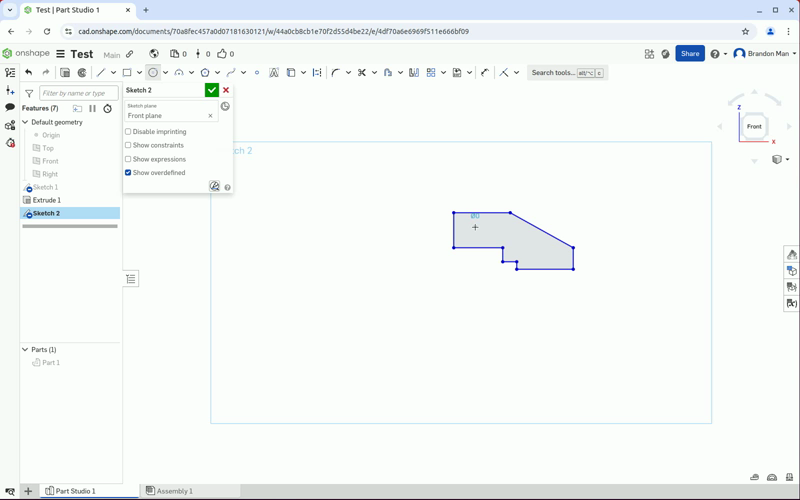
mouse_move(482, 226)
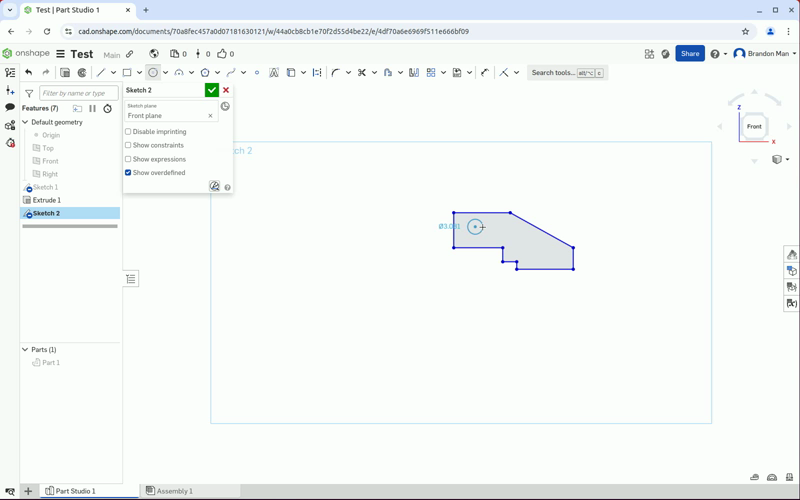
click(482, 226)
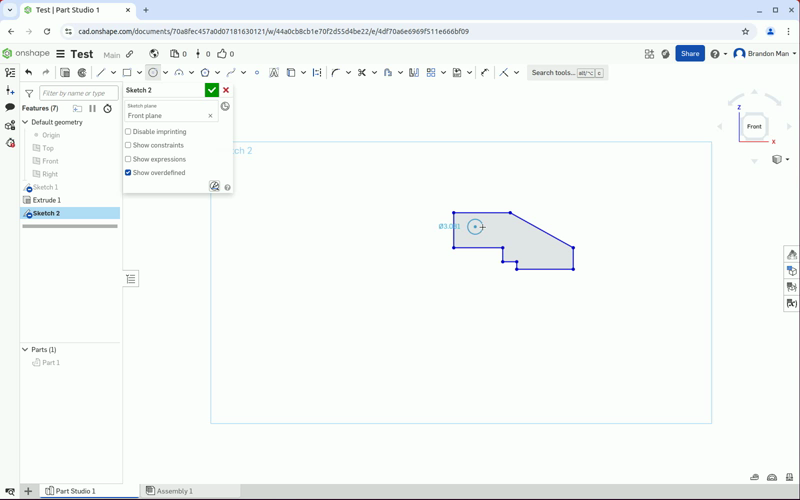
key(esc)
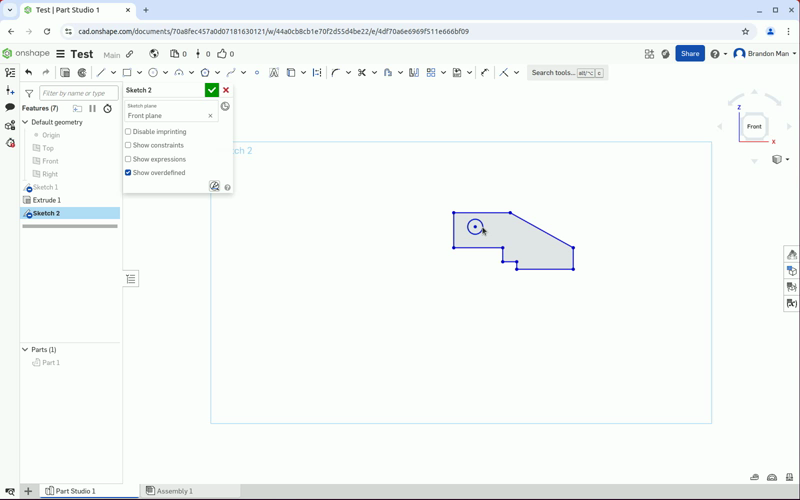
mouse_move(560, 257)
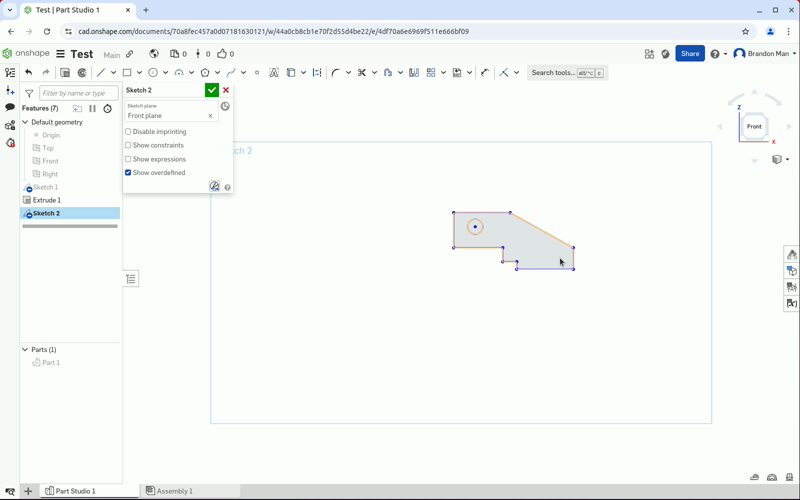
click(560, 257)
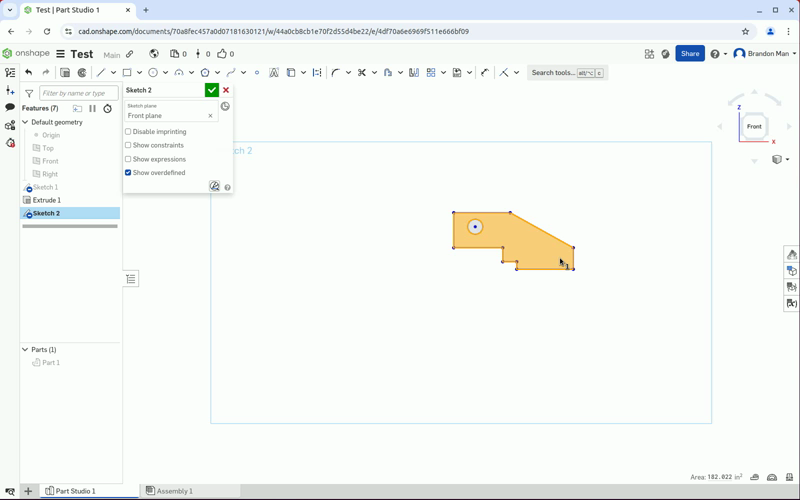
mouse_move(73, 352)
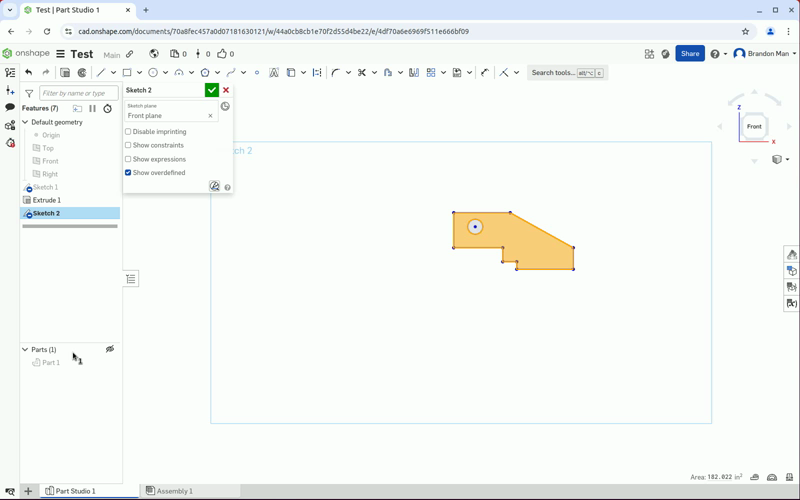
key(shift+y)
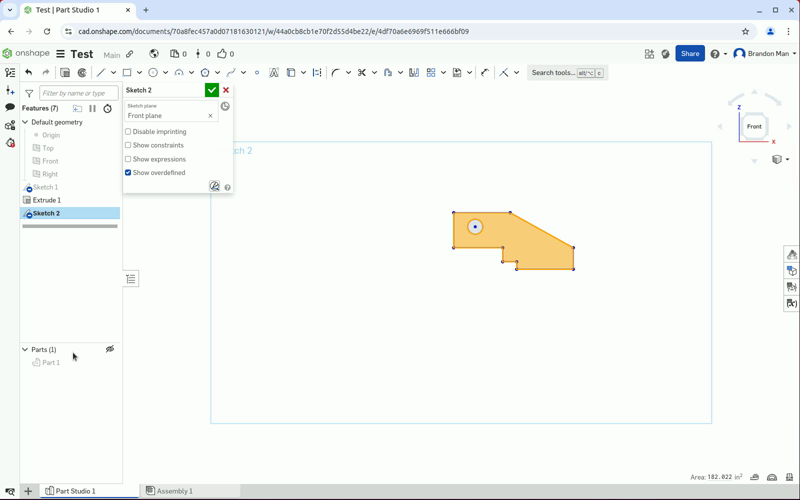
key(shift+e)
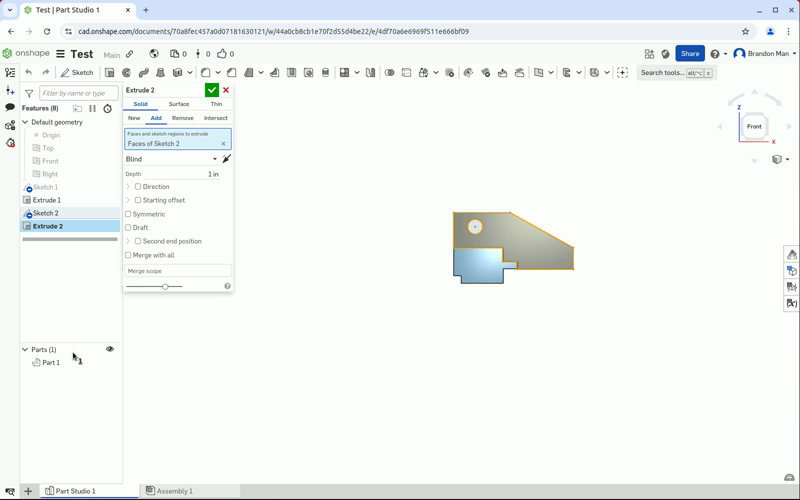
mouse_move(143, 106)
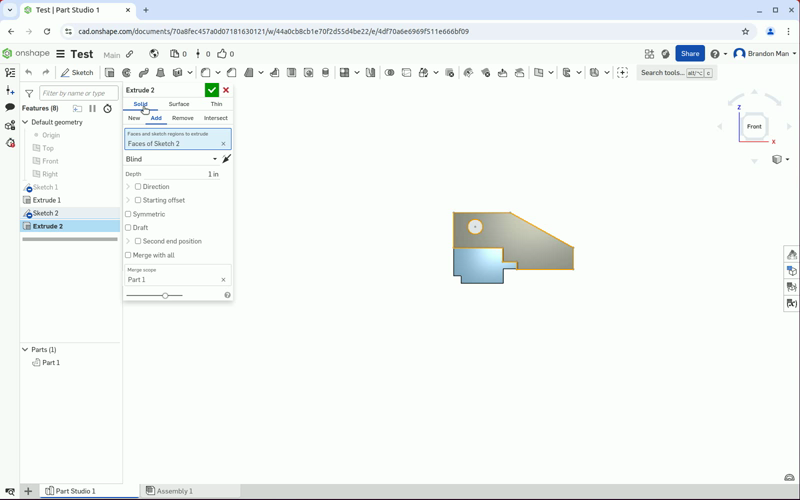
click(143, 106)
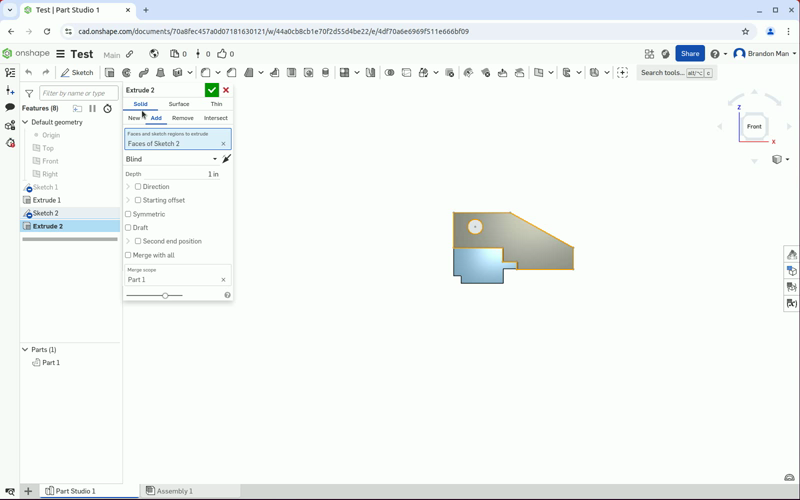
mouse_move(137, 120)
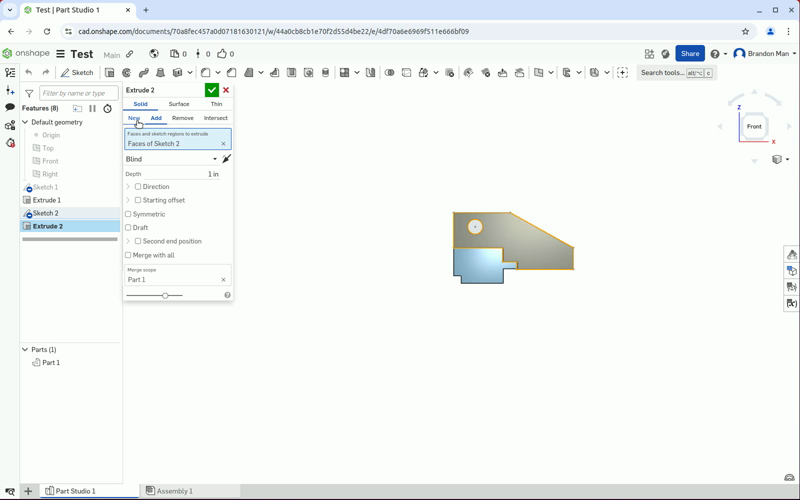
click(137, 120)
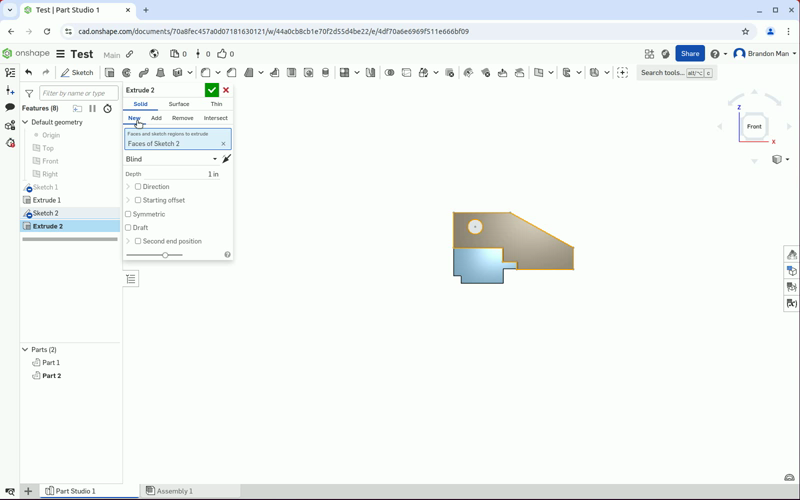
key(tab, 4)
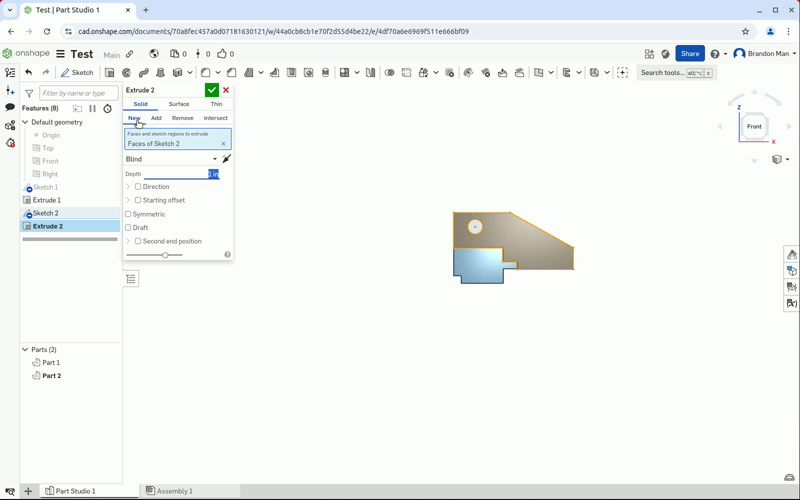
text(5.777)
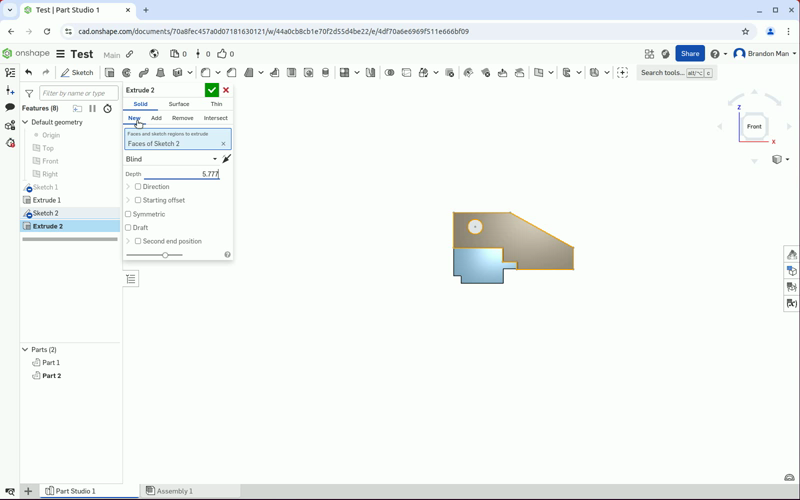
key(enter)
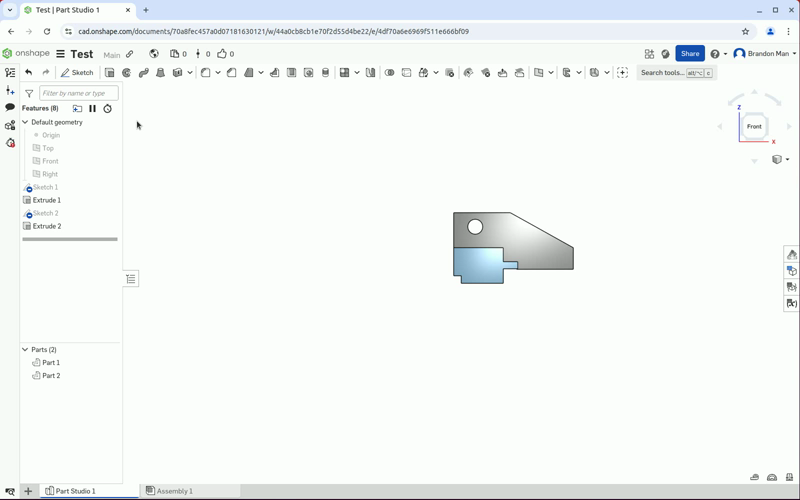
key(shift+h)
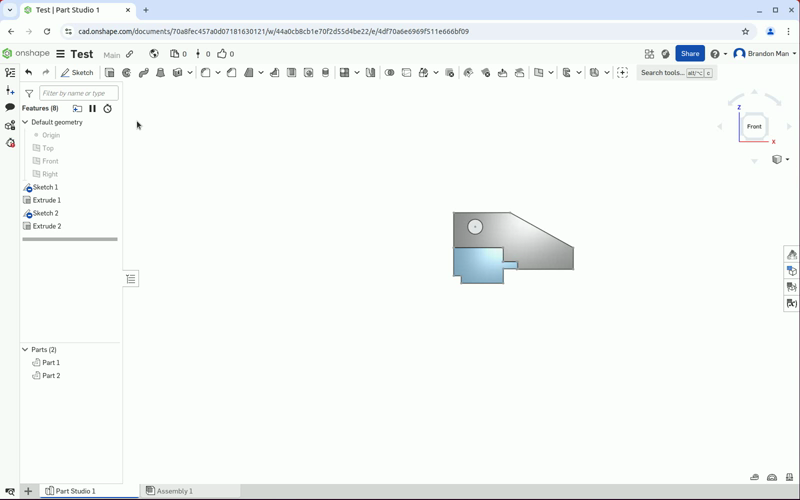
key(shift+h)
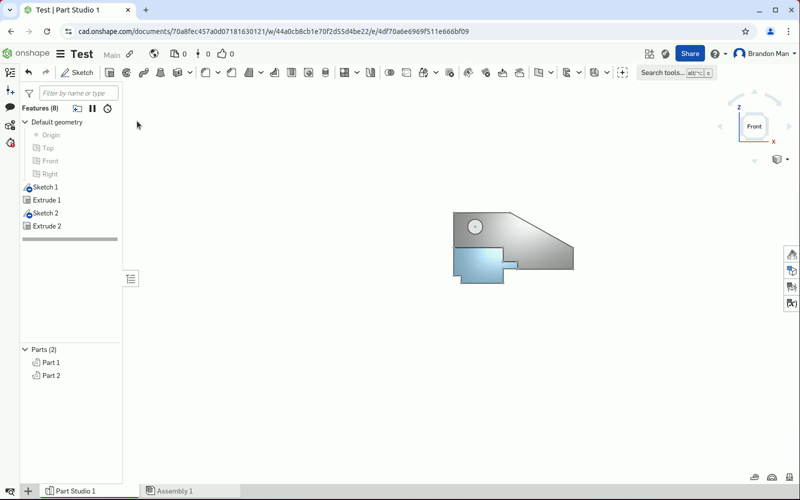
key(shift+7)
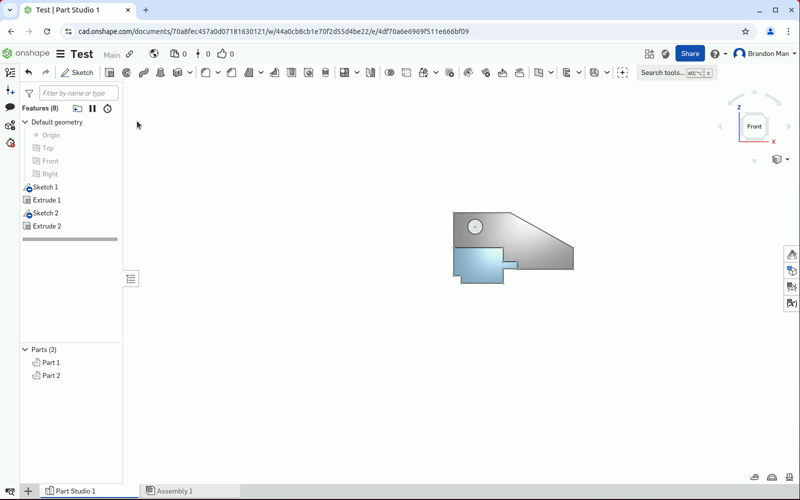
key(left, 2)
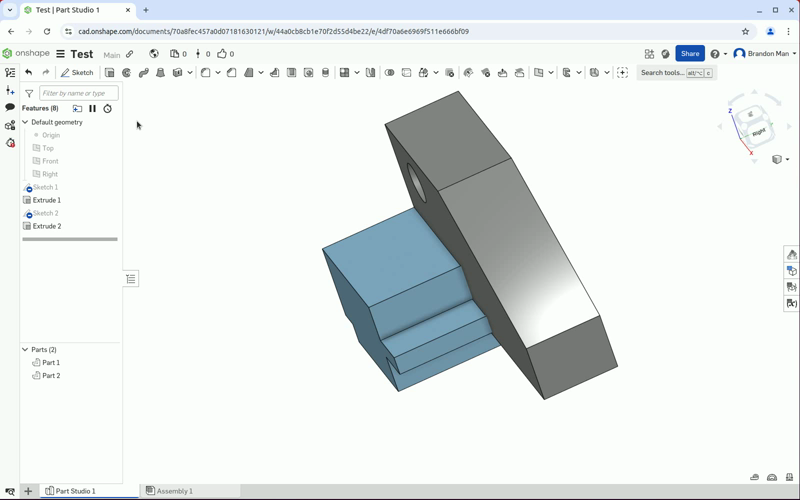
key(down, 2)
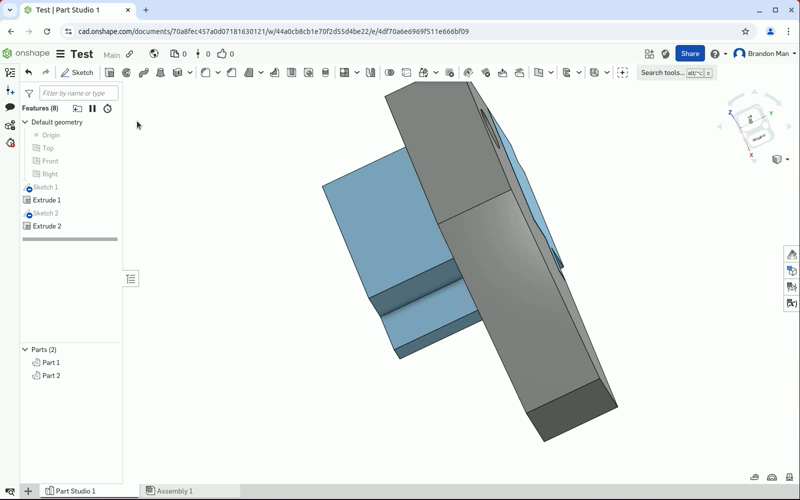
key(up, 2)
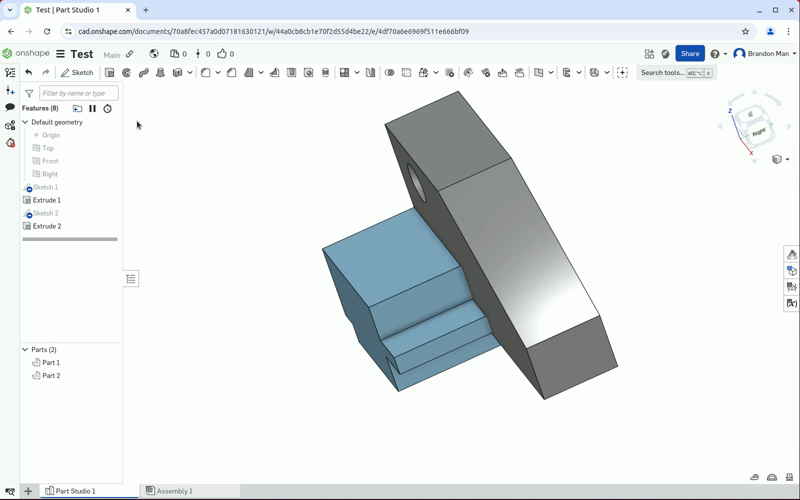
key(right, 2)
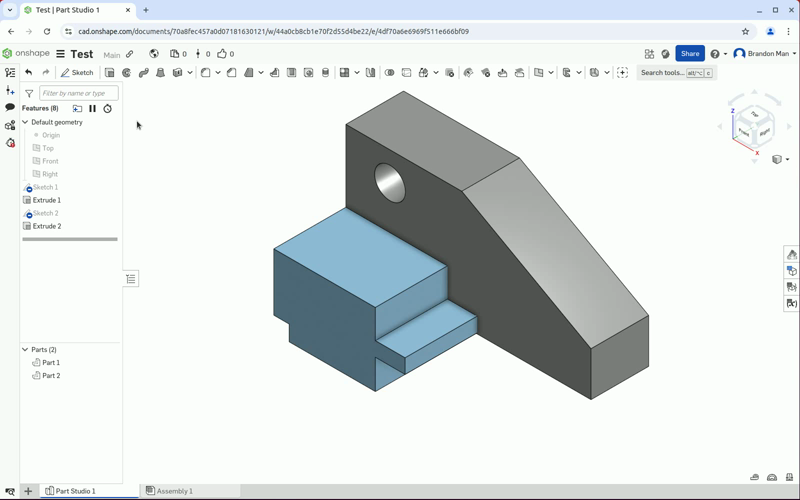
mouse_move(73, 189)
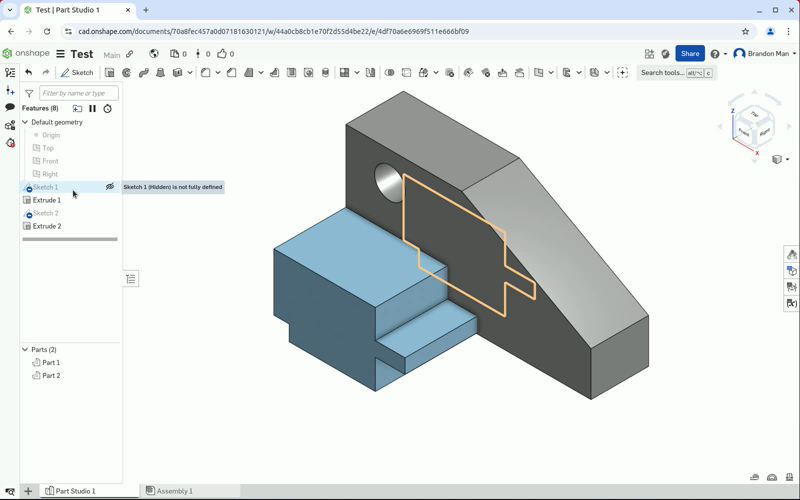
click(73, 189)